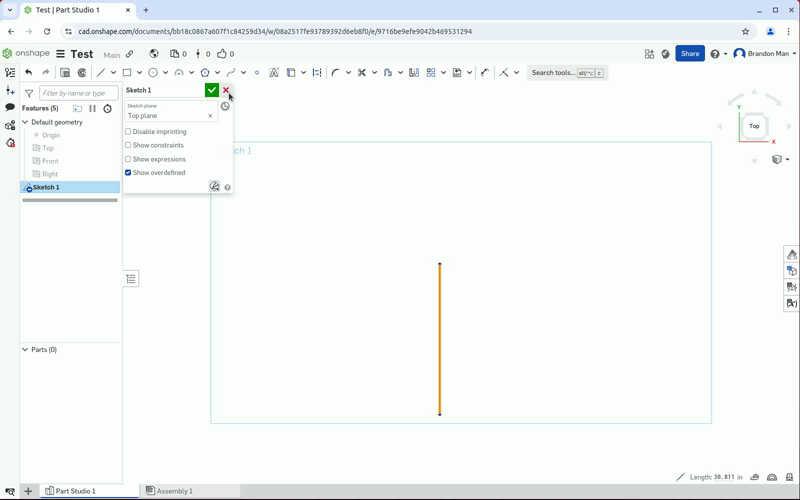
key(shift+h)
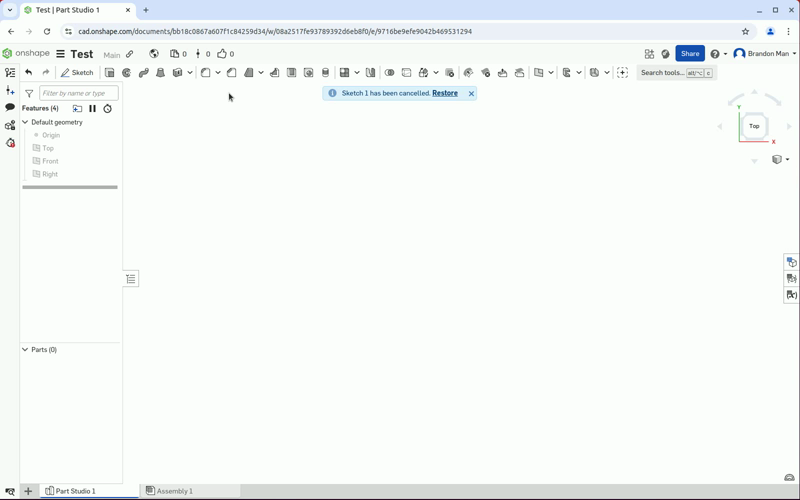
mouse_move(73, 352)
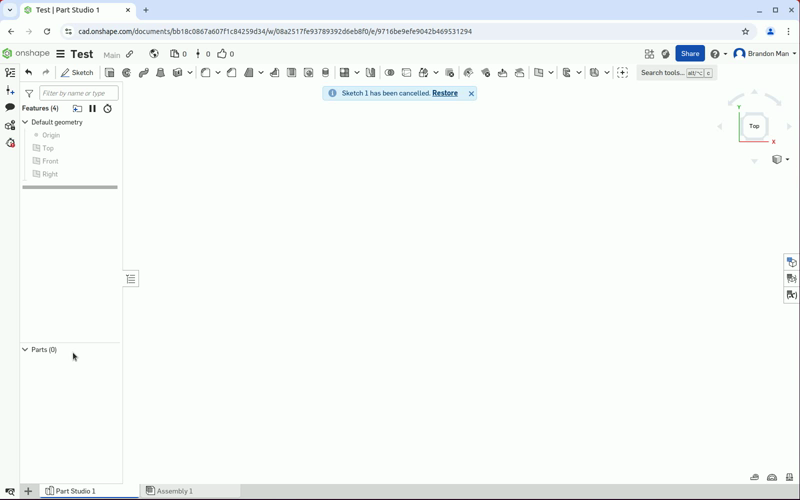
key(y)
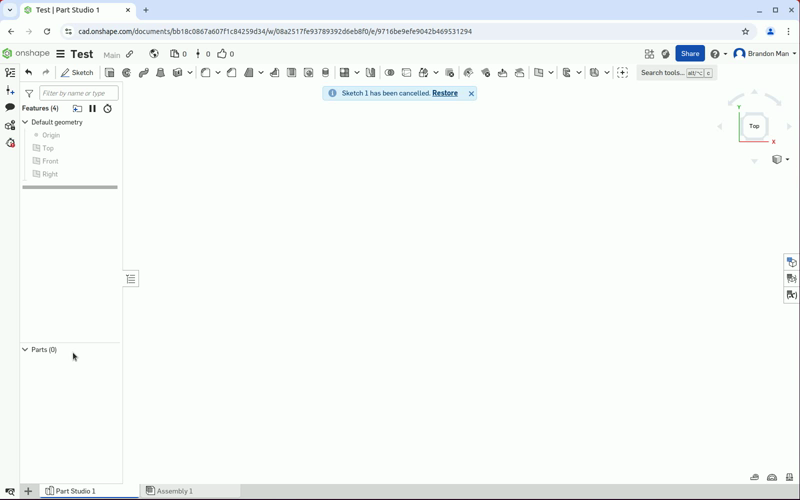
key(shift+p)
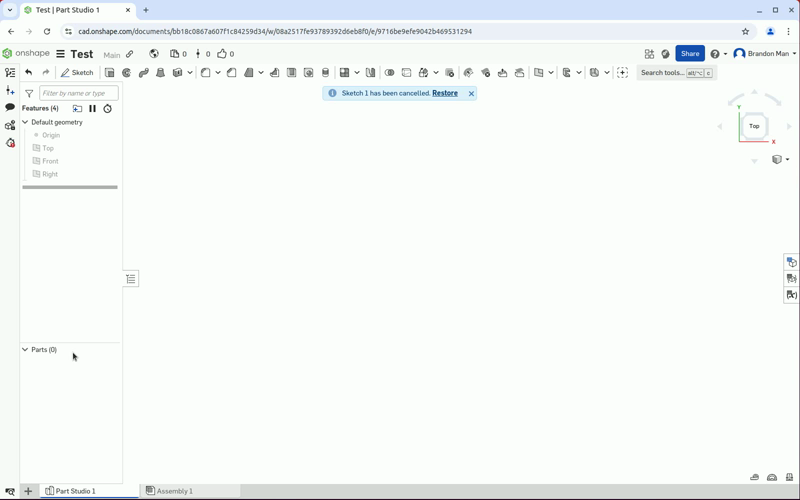
key(space)
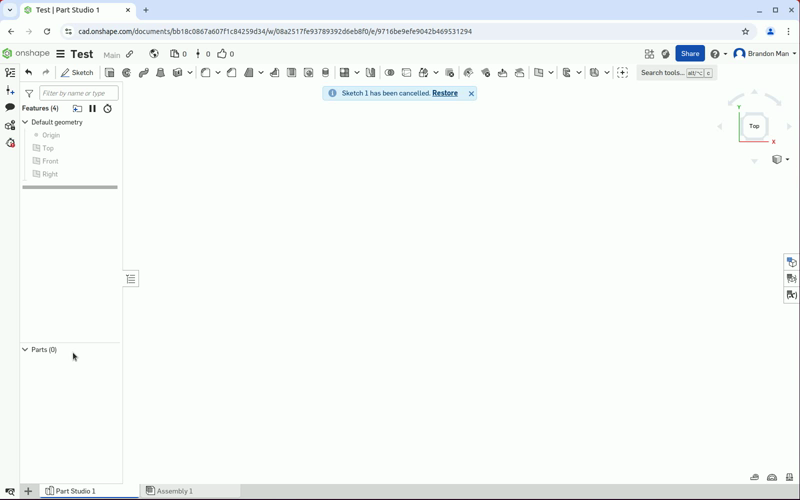
key_down(shift)
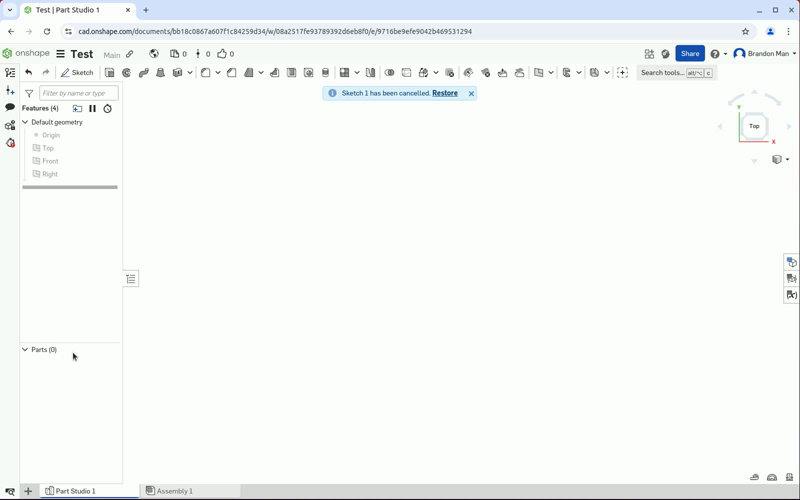
key(up)
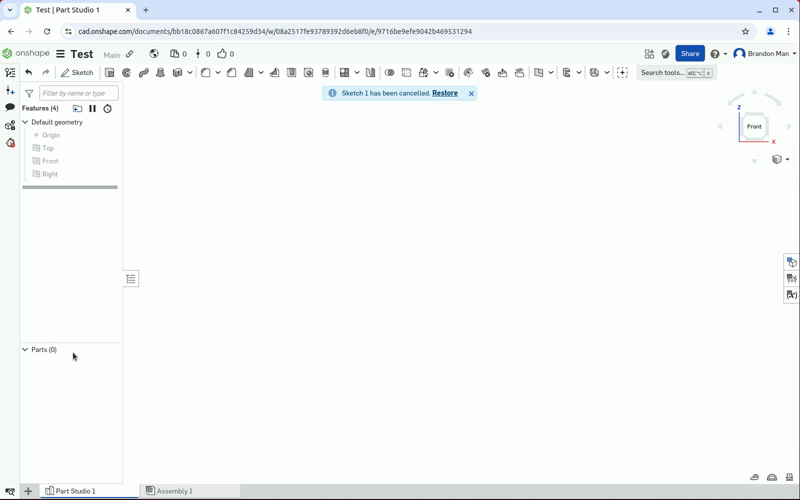
key_up(shift)
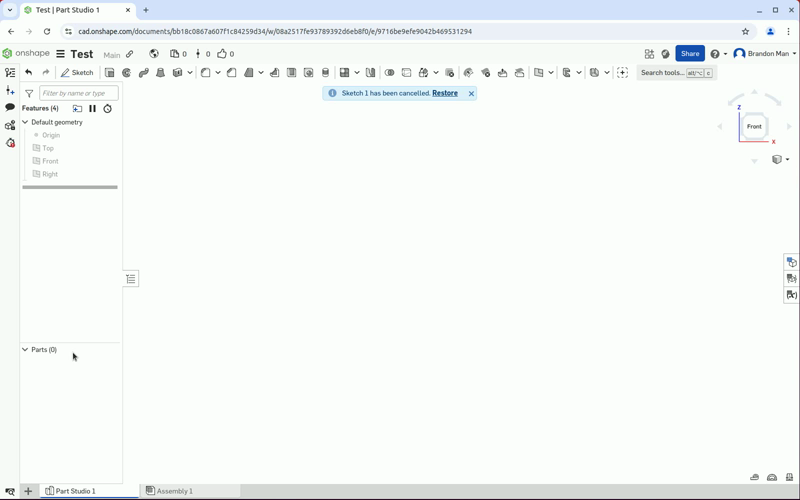
mouse_move(73, 352)
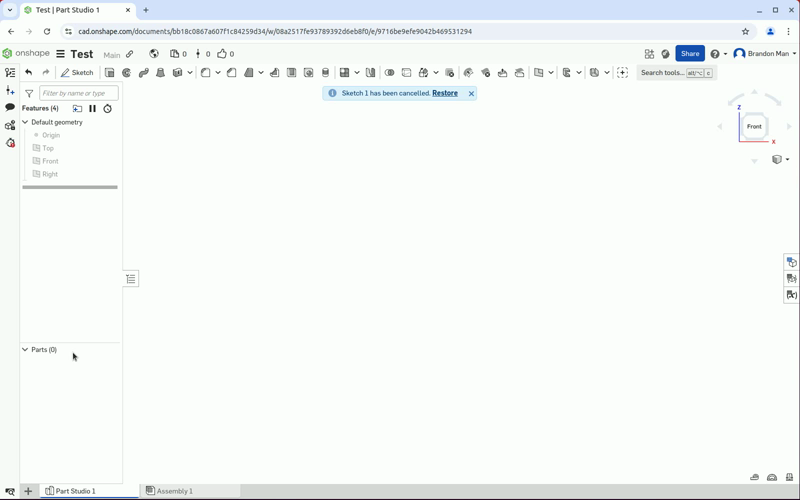
key(shift+y)
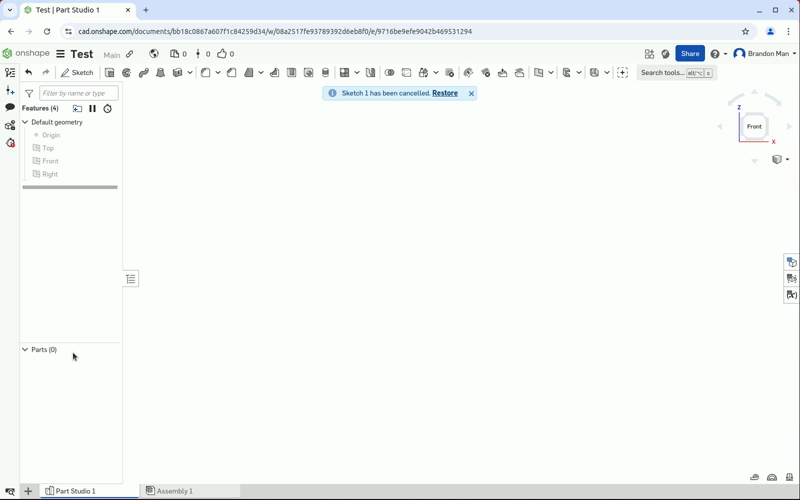
key(shift+s)
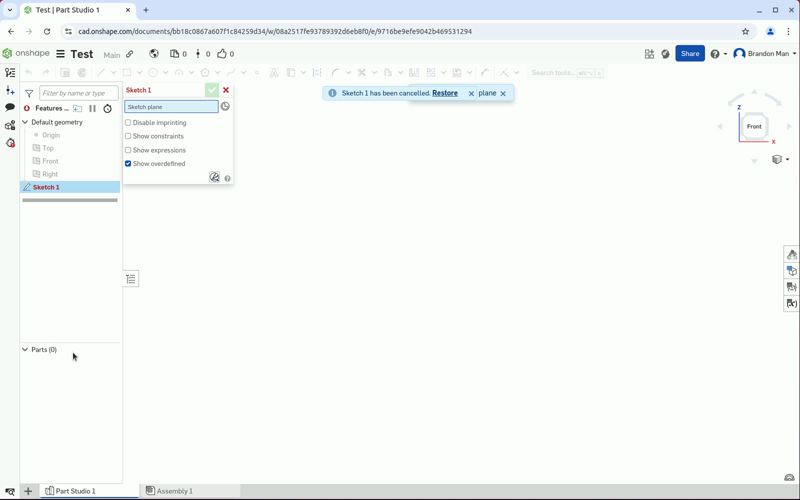
mouse_move(73, 163)
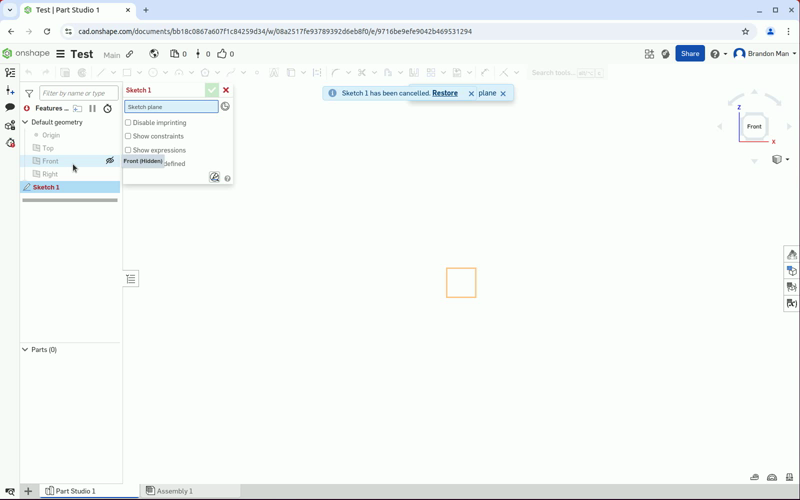
click(73, 163)
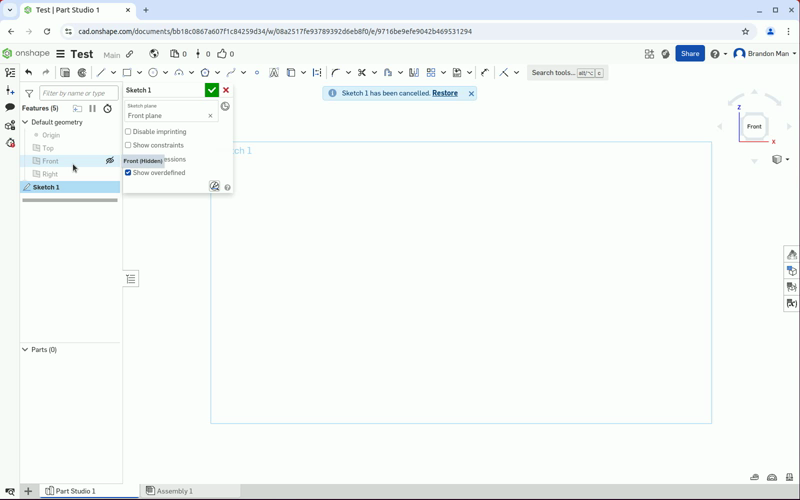
mouse_move(73, 352)
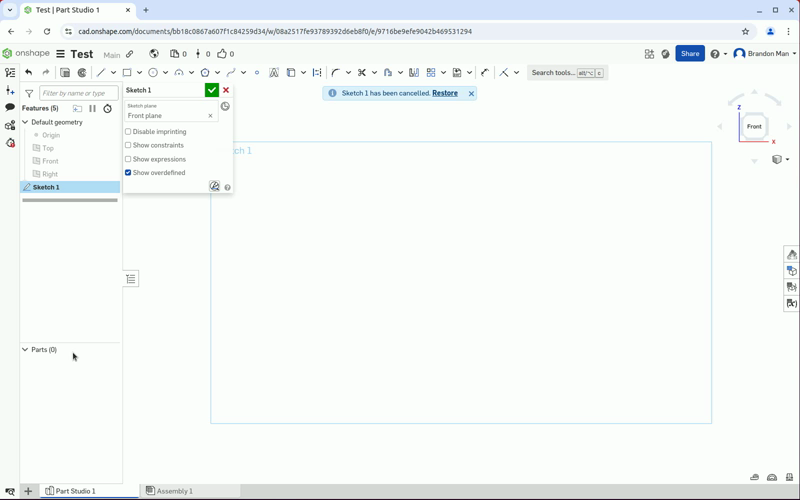
key(y)
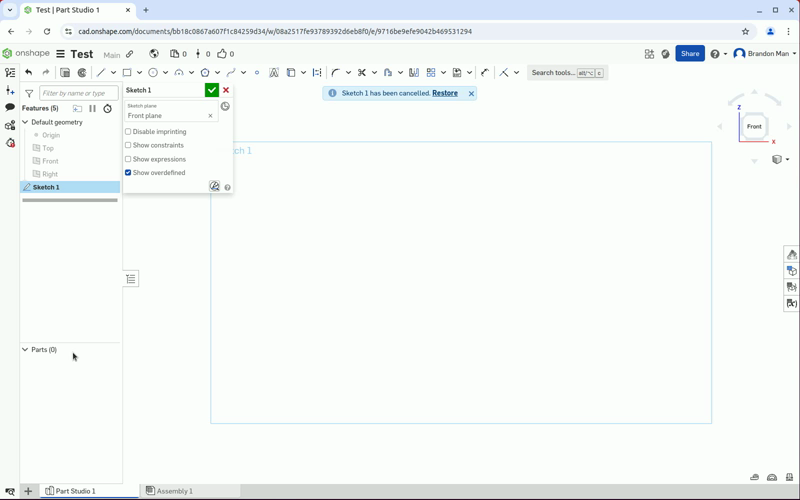
key(l)
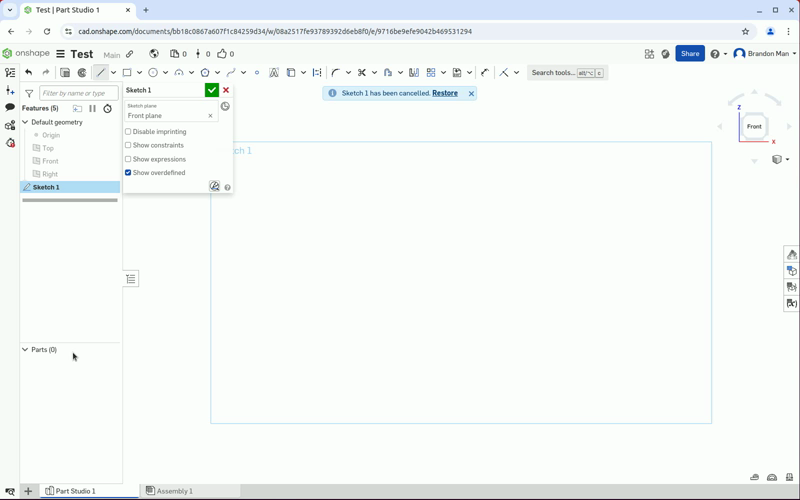
key_down(shift)
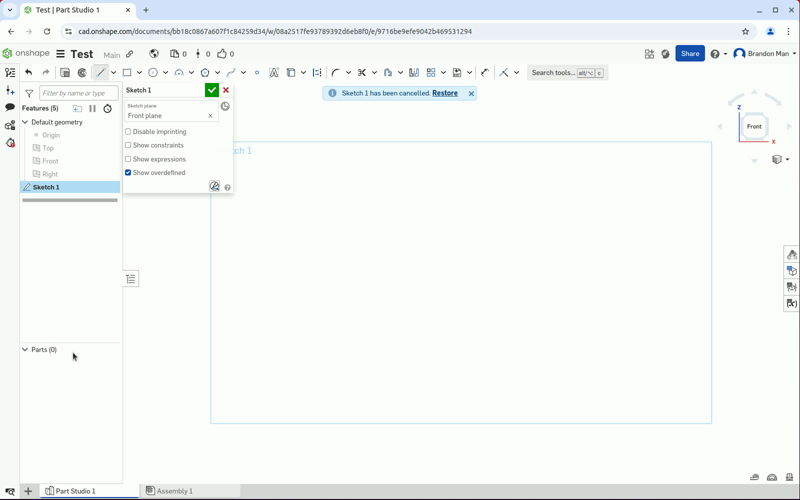
mouse_move(460, 282)
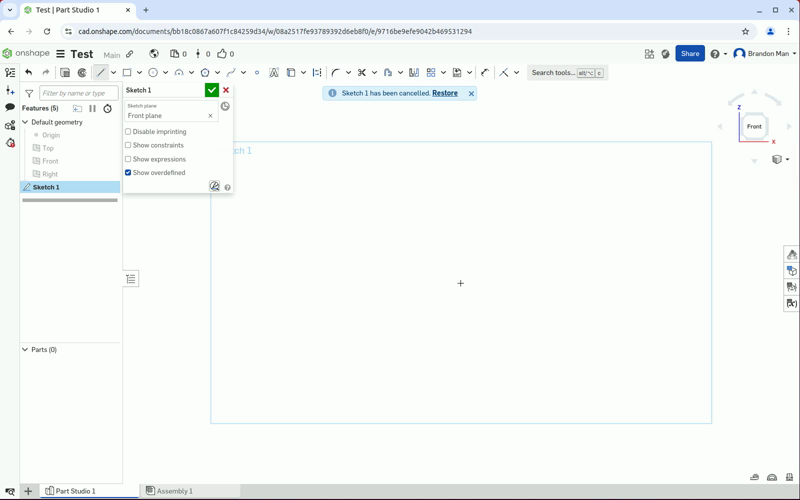
click(460, 282)
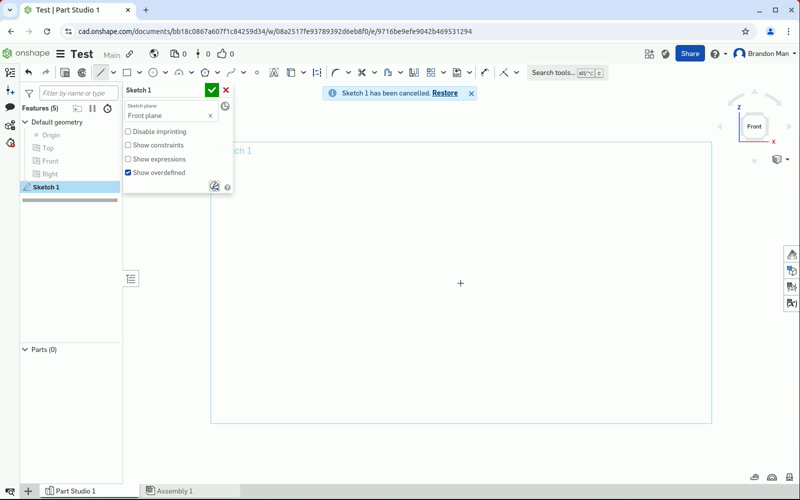
key_up(shift)
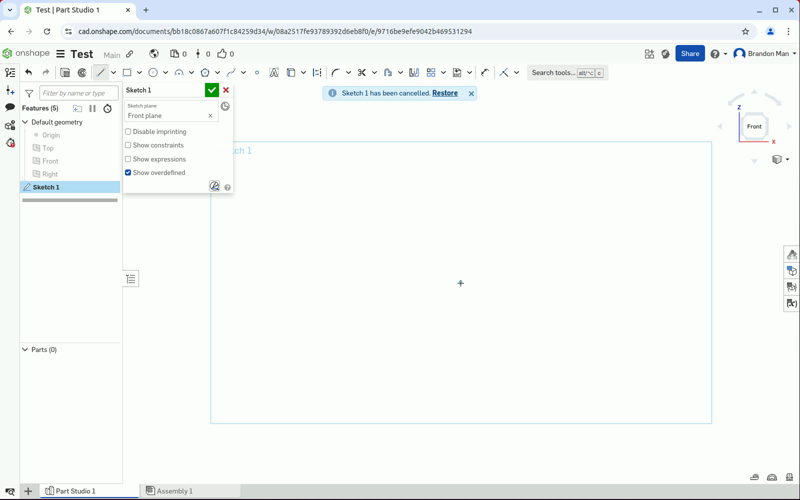
key_down(shift)
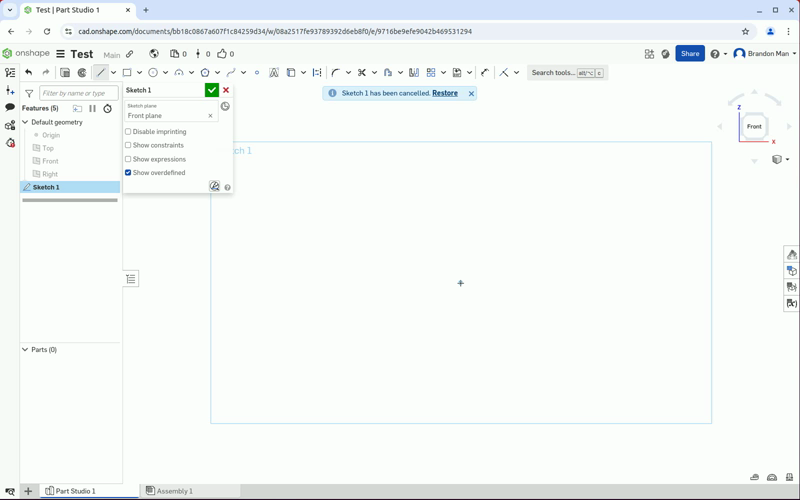
mouse_move(490, 282)
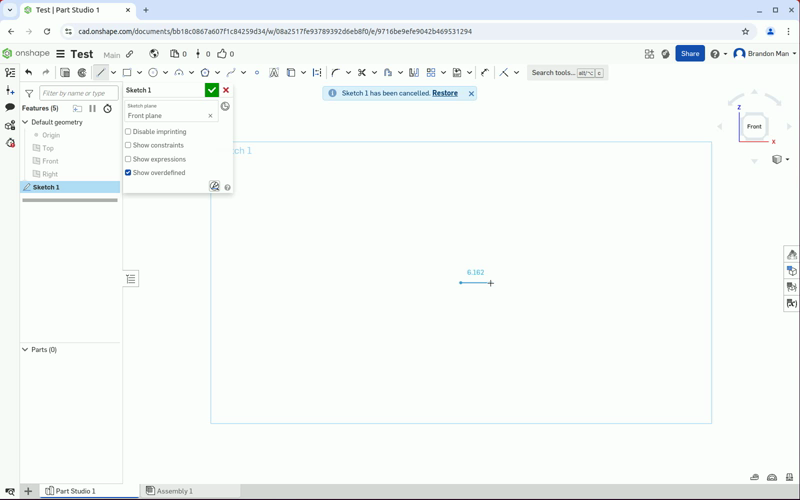
mouse_move(506, 282)
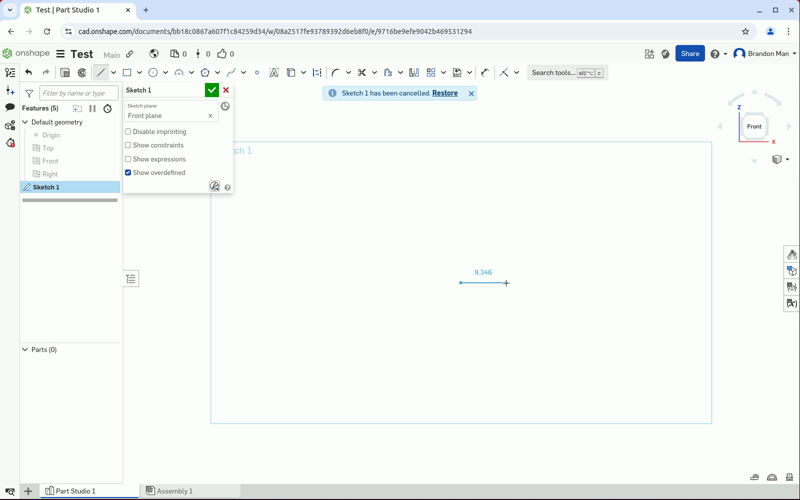
click(506, 282)
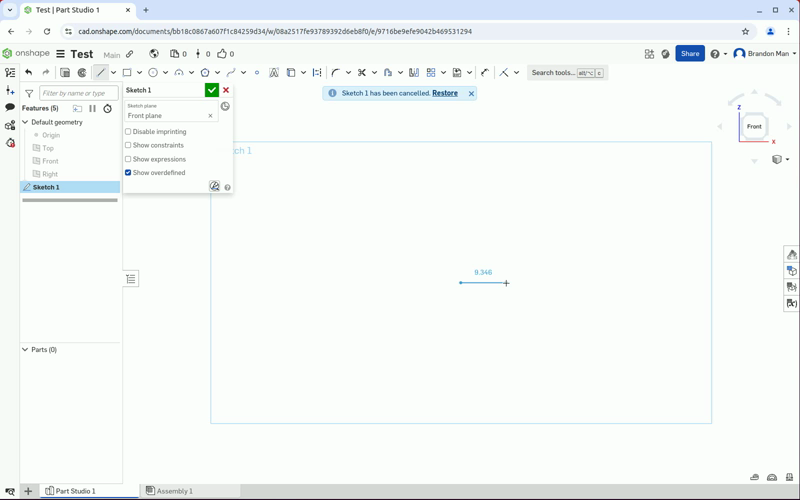
key_up(shift)
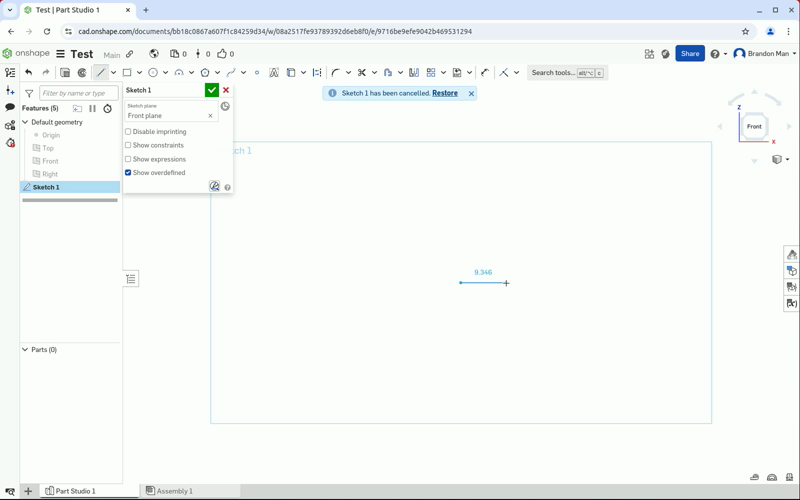
key_down(shift)
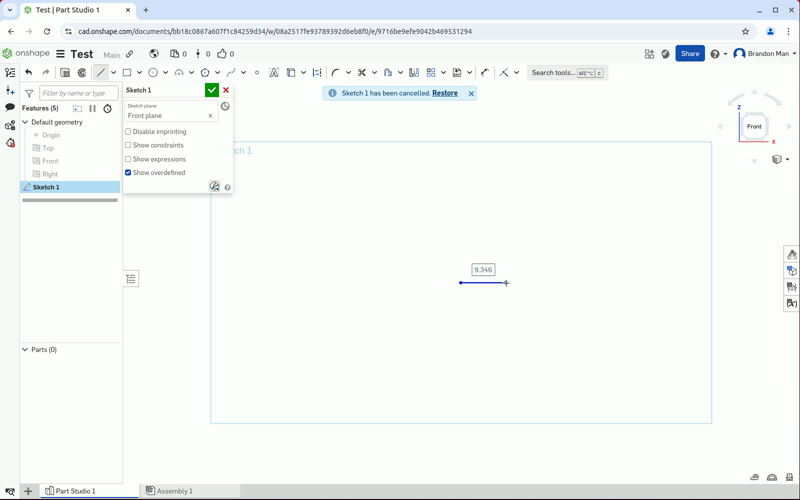
mouse_move(536, 282)
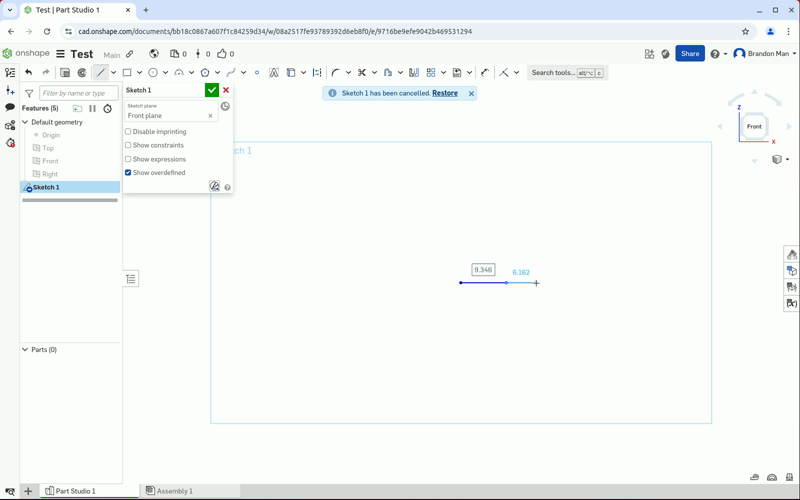
mouse_move(506, 234)
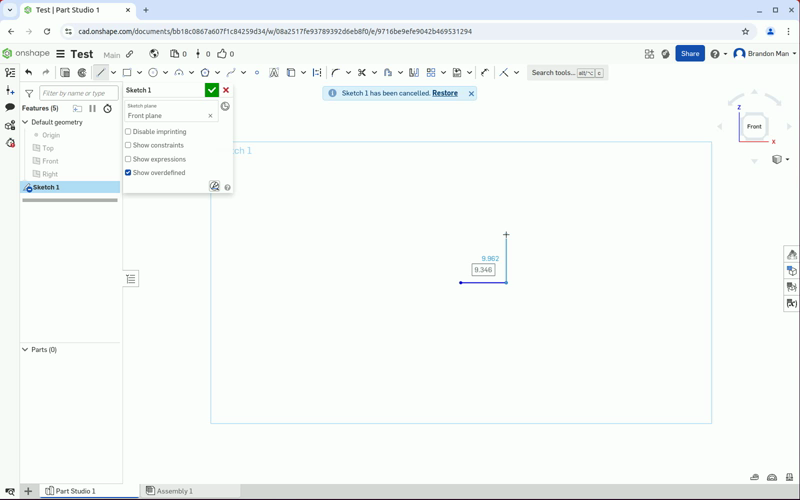
click(506, 234)
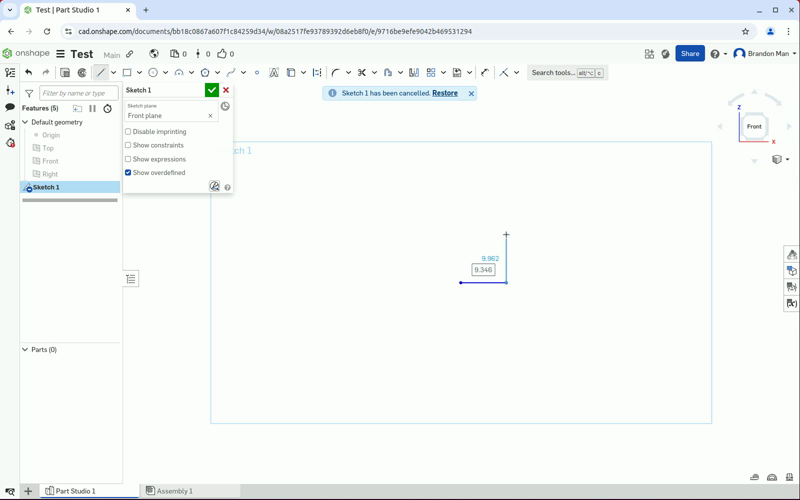
key_up(shift)
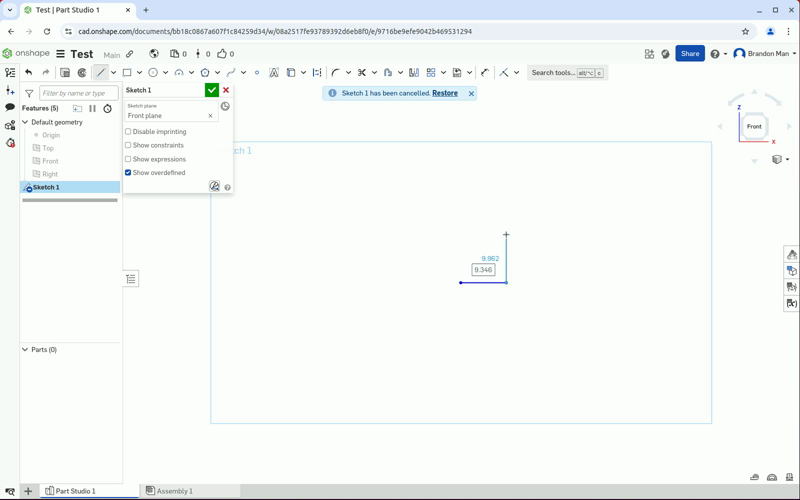
key_down(shift)
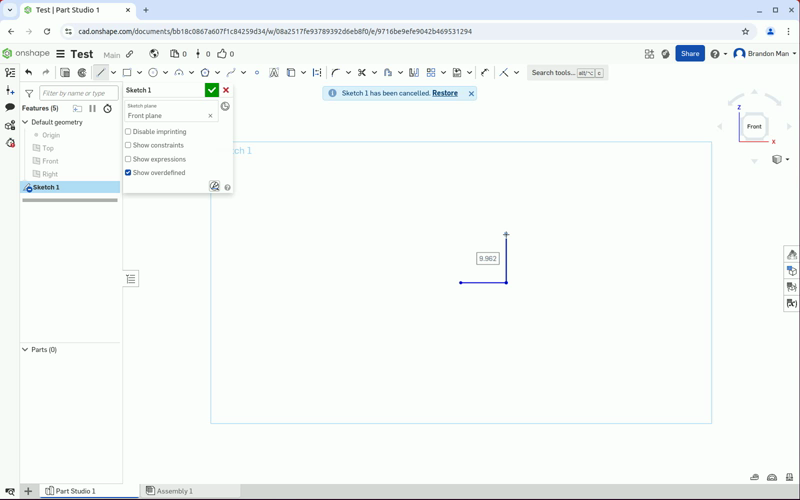
mouse_move(536, 234)
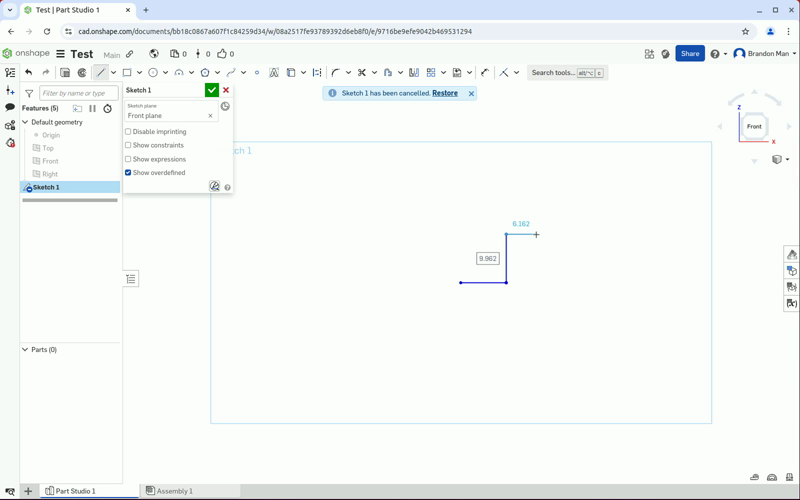
mouse_move(460, 234)
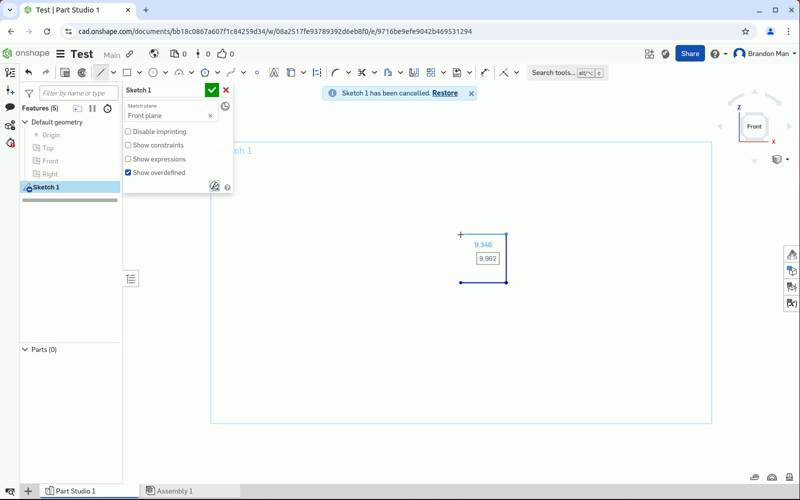
click(460, 234)
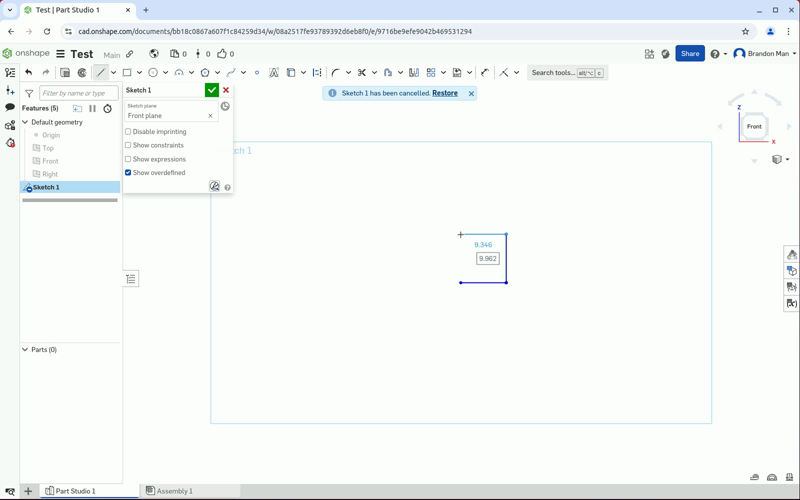
key_up(shift)
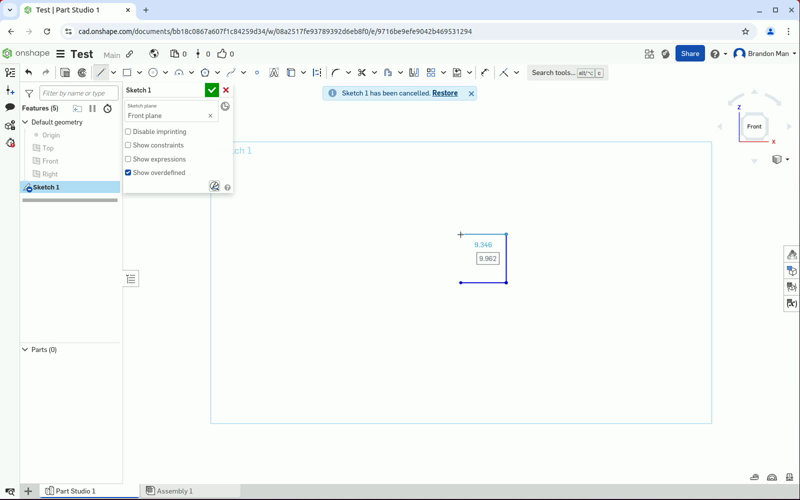
mouse_move(490, 234)
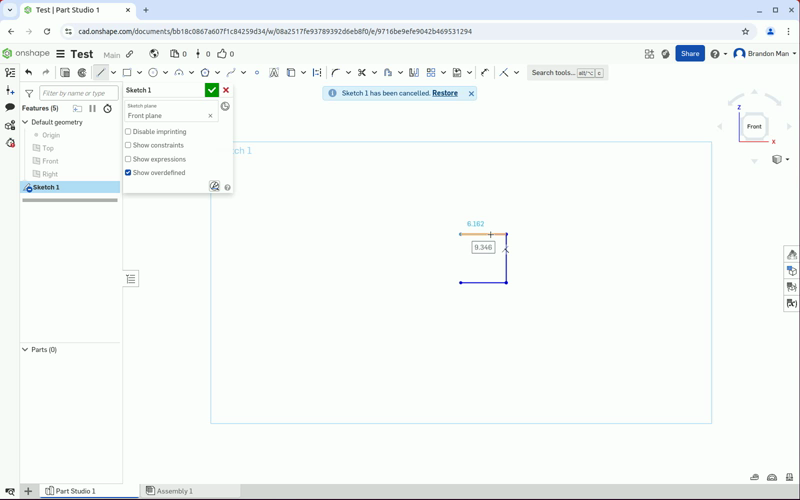
key_down(shift)
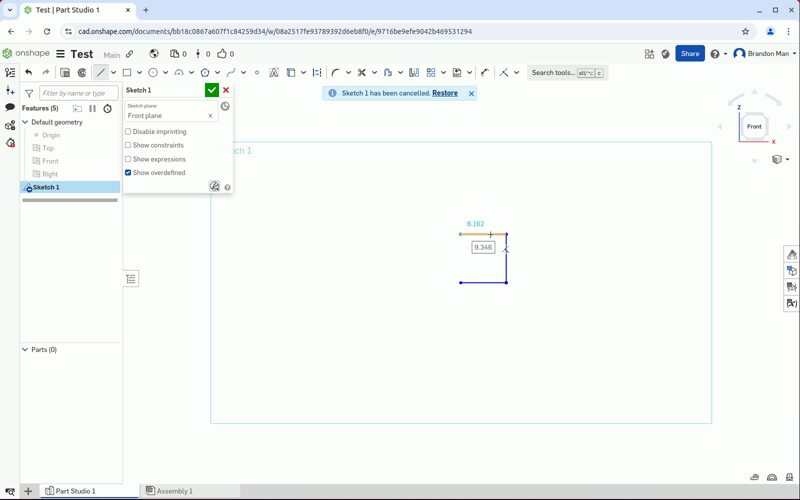
mouse_move(460, 282)
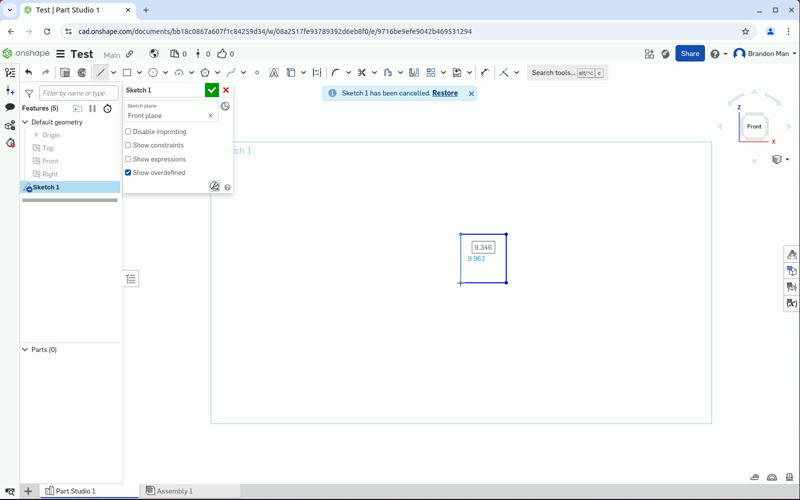
key_up(shift)
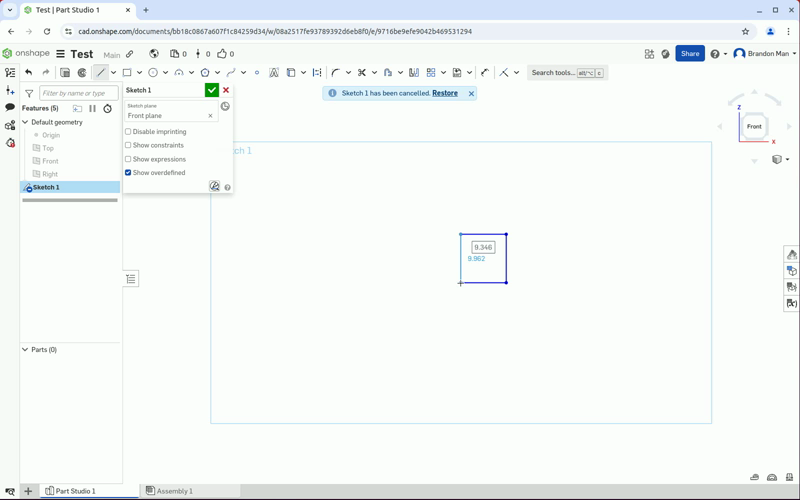
click(460, 282)
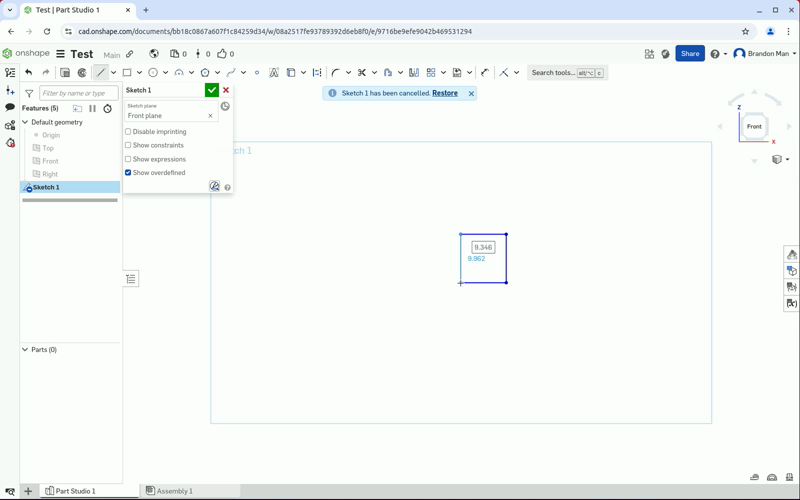
key(esc)
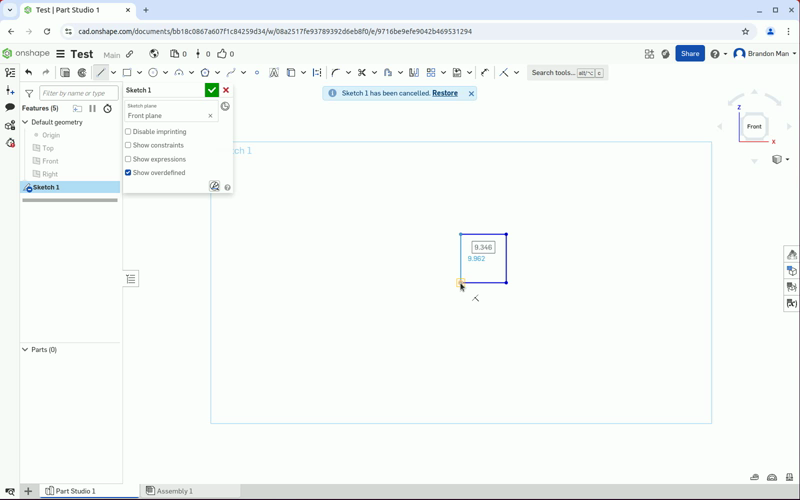
mouse_move(496, 260)
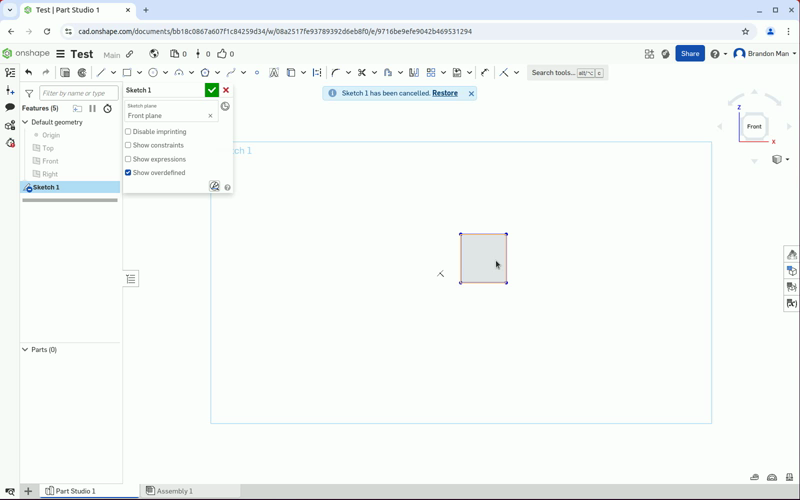
click(496, 260)
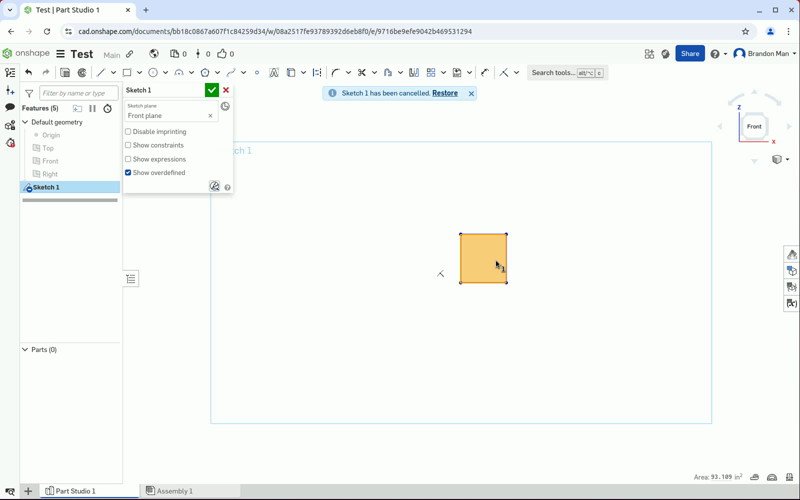
mouse_move(73, 352)
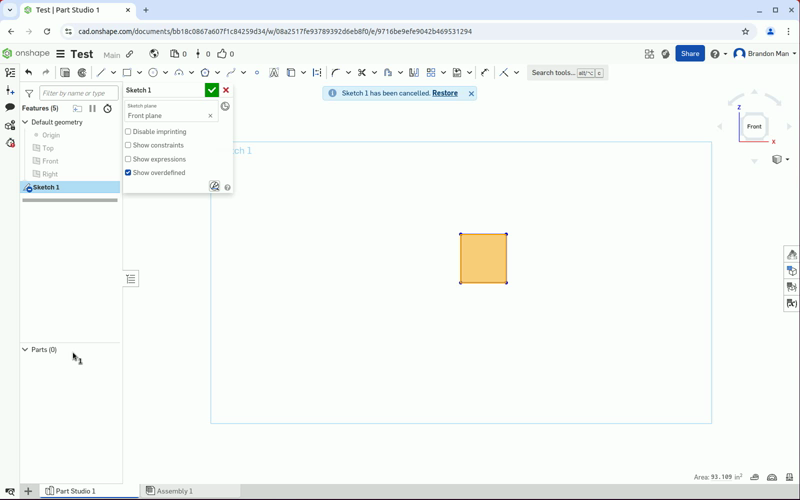
key(shift+y)
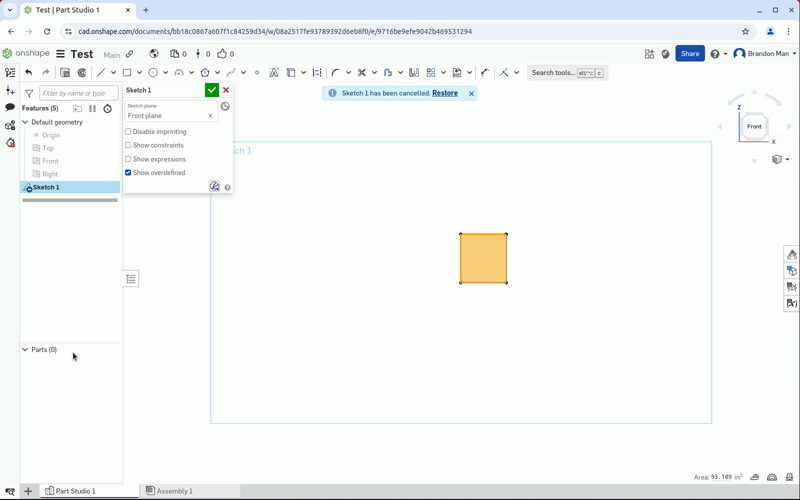
key(shift+e)
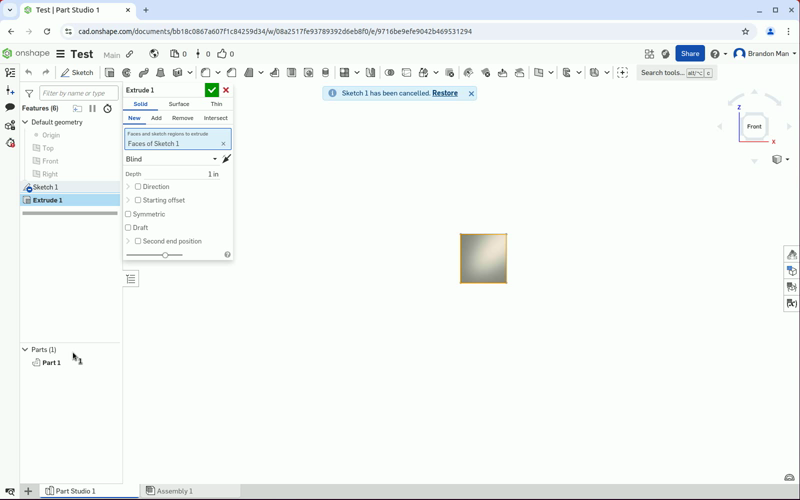
mouse_move(143, 106)
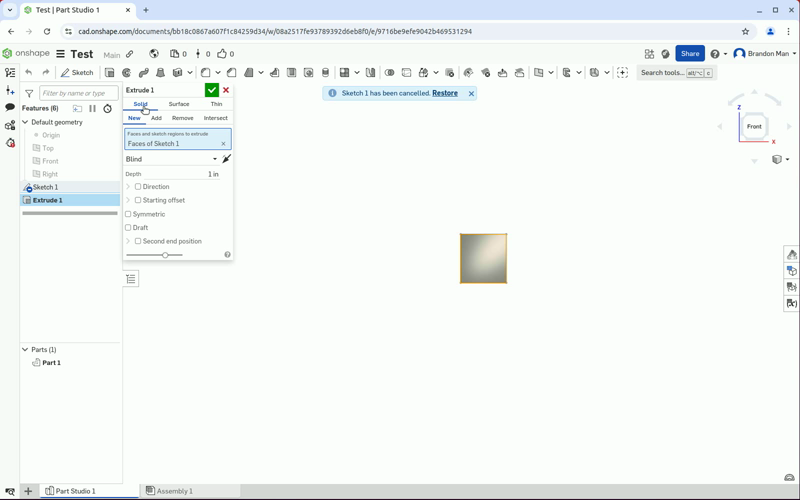
click(143, 106)
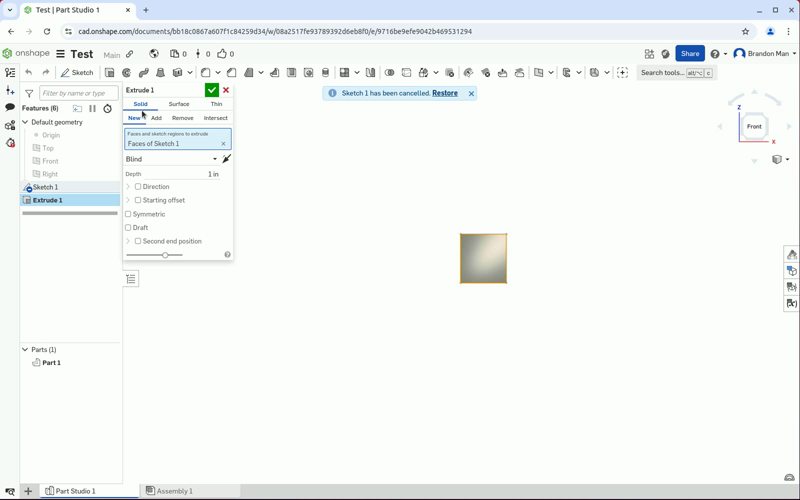
mouse_move(137, 120)
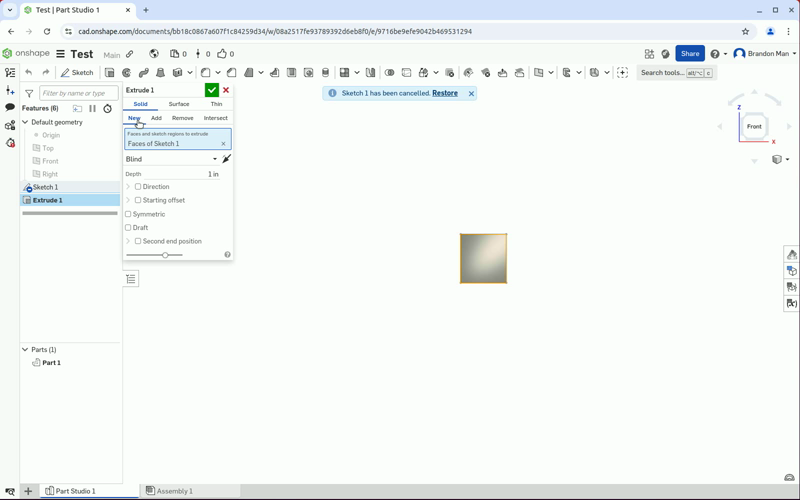
click(137, 120)
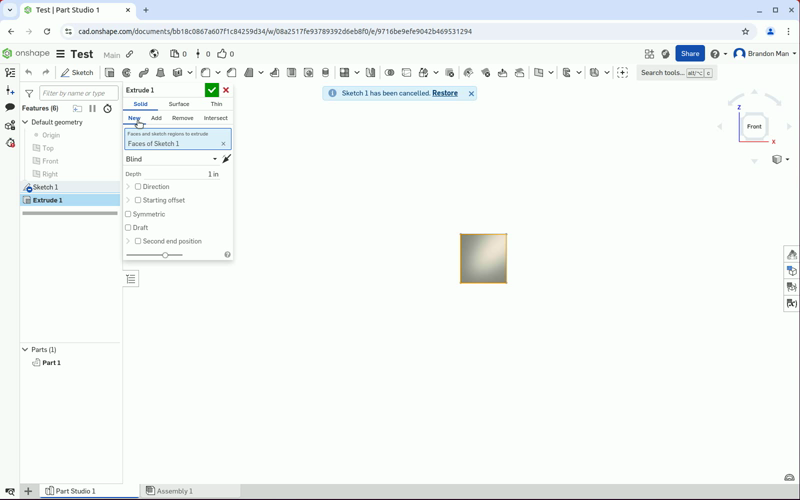
key(tab, 4)
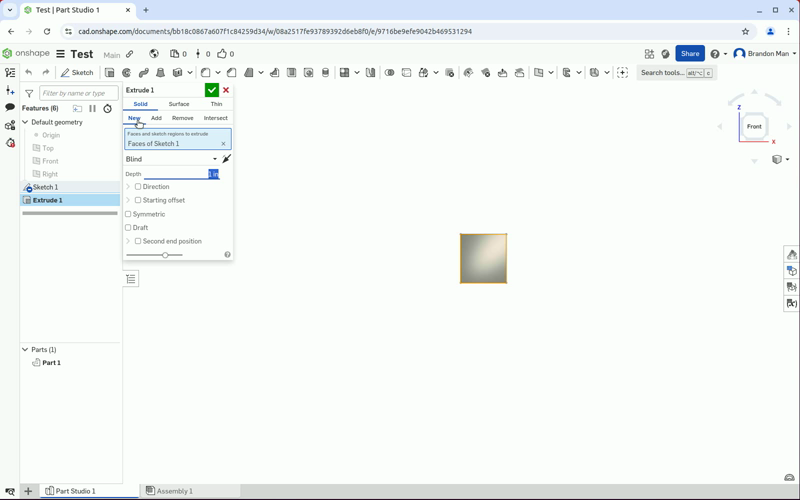
text(23.108)
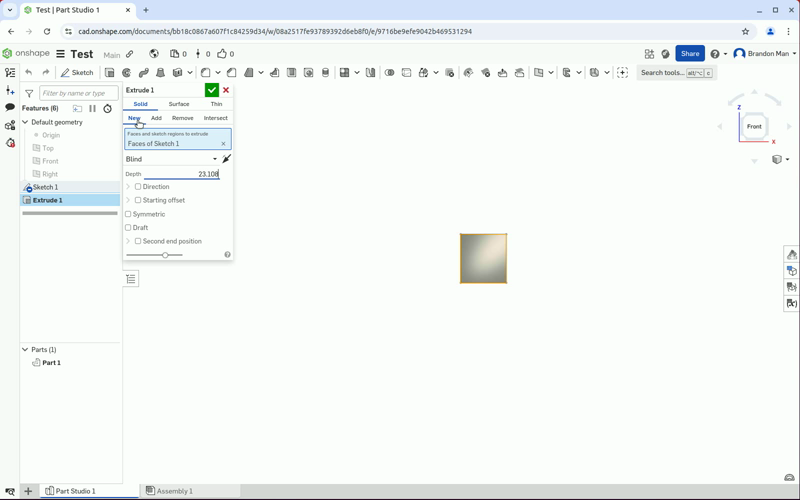
key(enter)
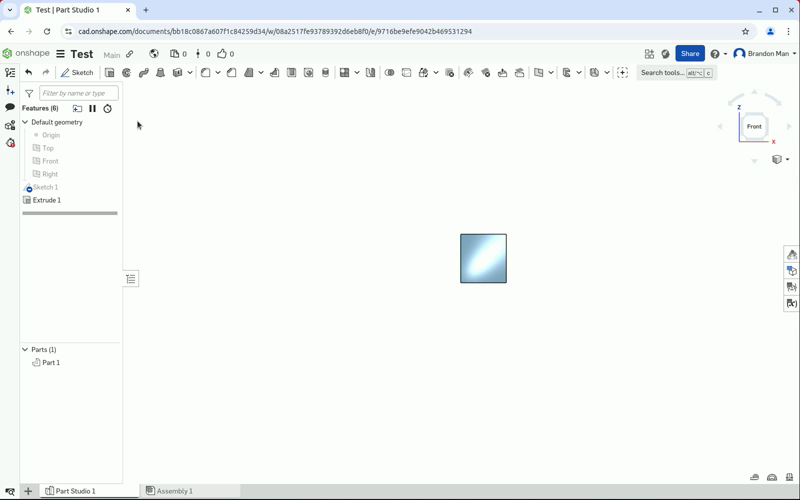
key(shift+h)
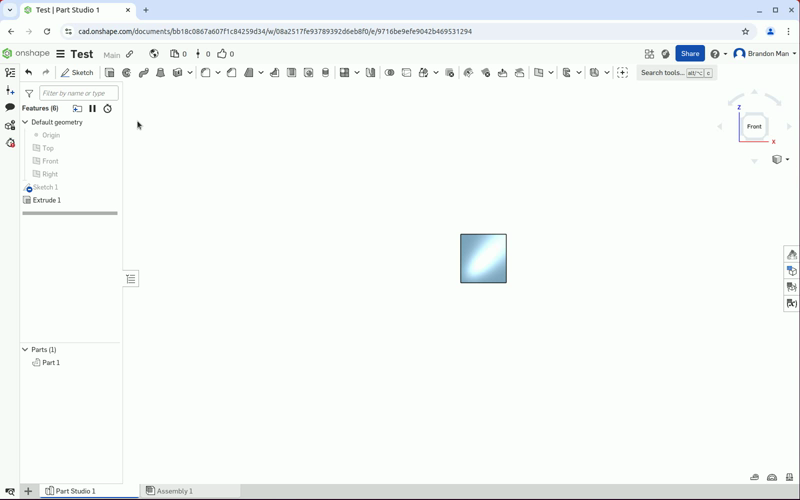
key(shift+h)
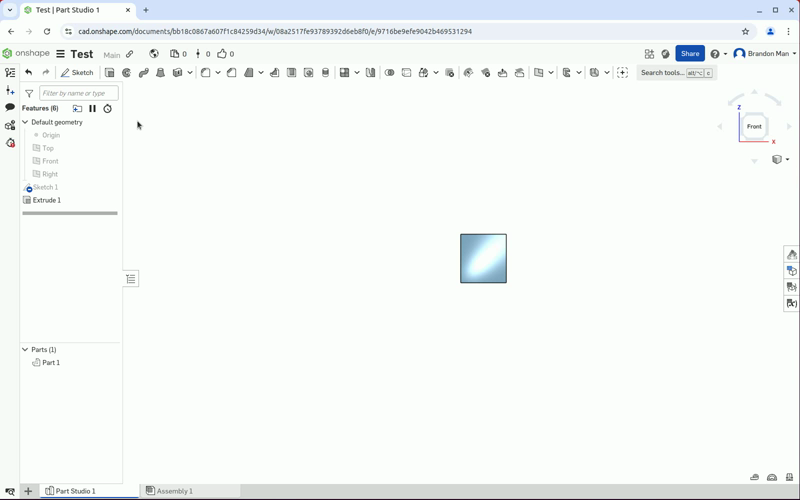
mouse_move(73, 189)
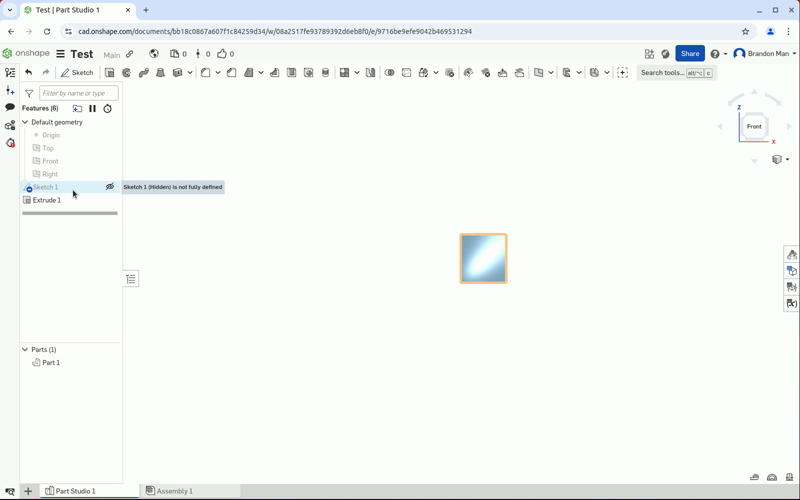
click(73, 189)
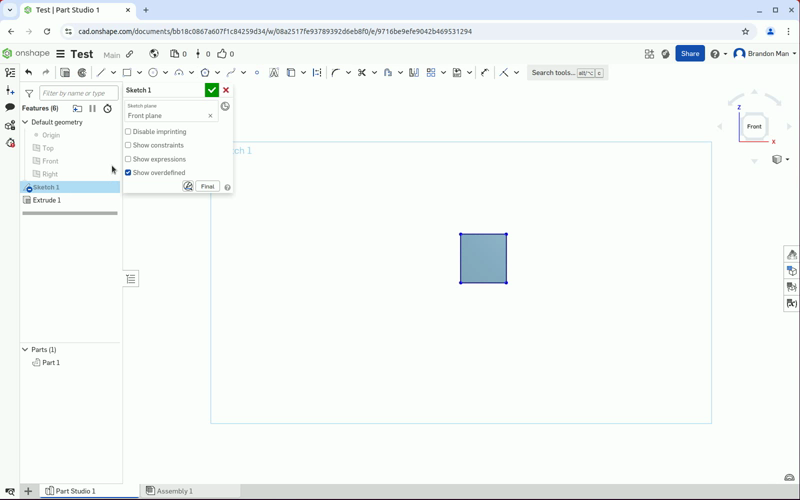
mouse_move(229, 92)
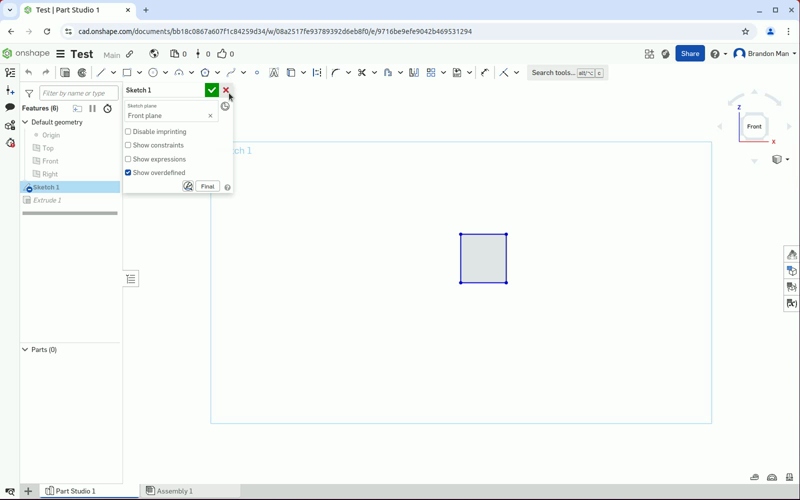
click(229, 92)
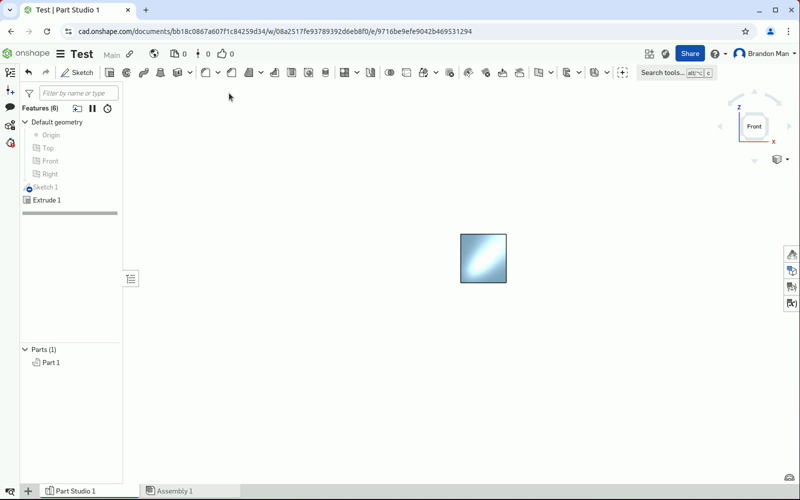
mouse_move(541, 75)
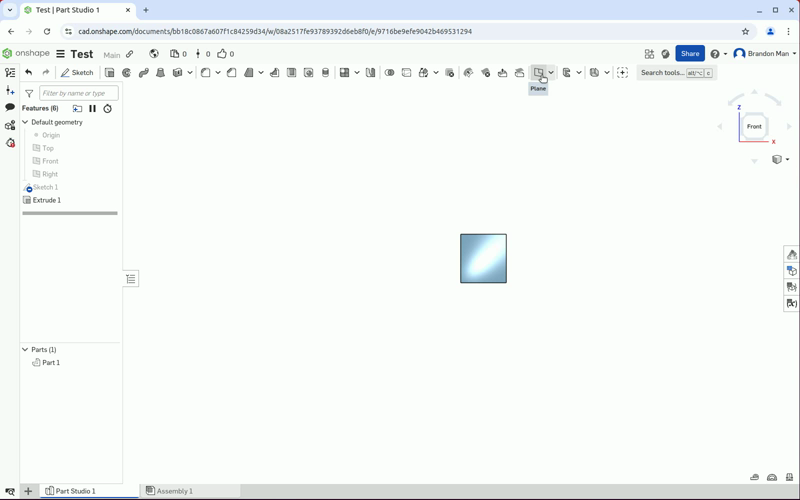
click(541, 75)
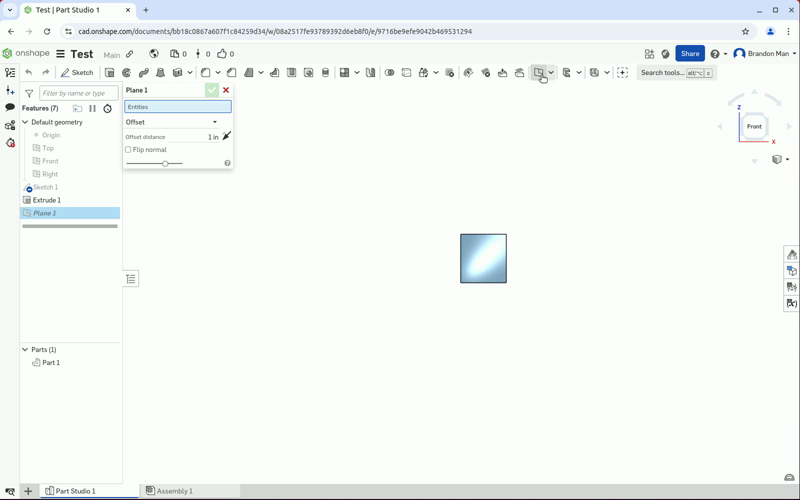
mouse_move(73, 163)
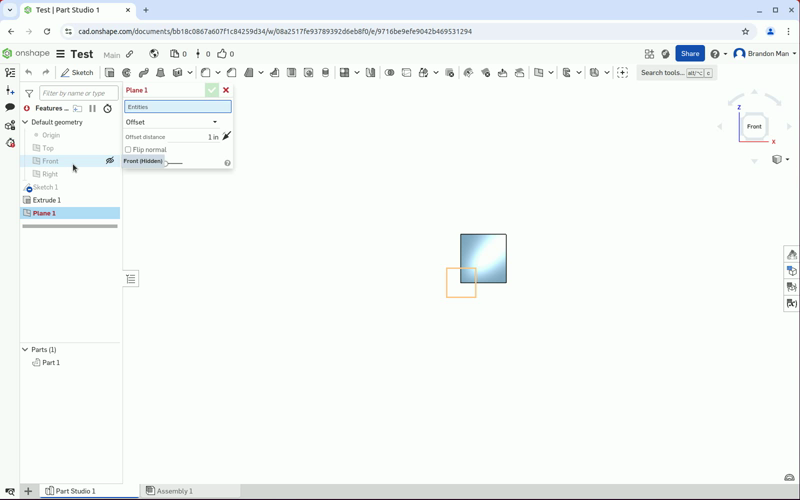
click(73, 163)
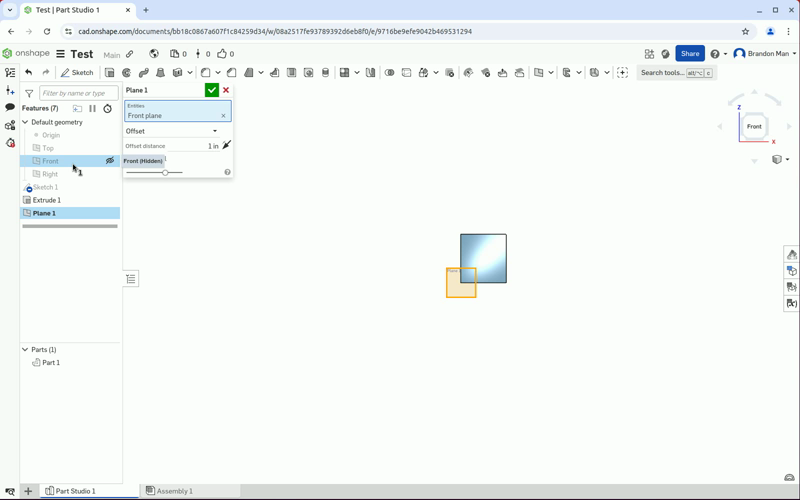
key(tab, 2)
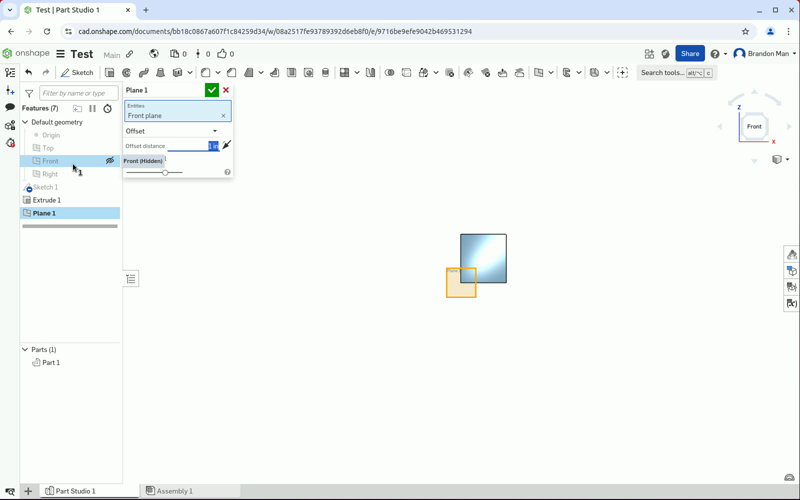
text(23.108)
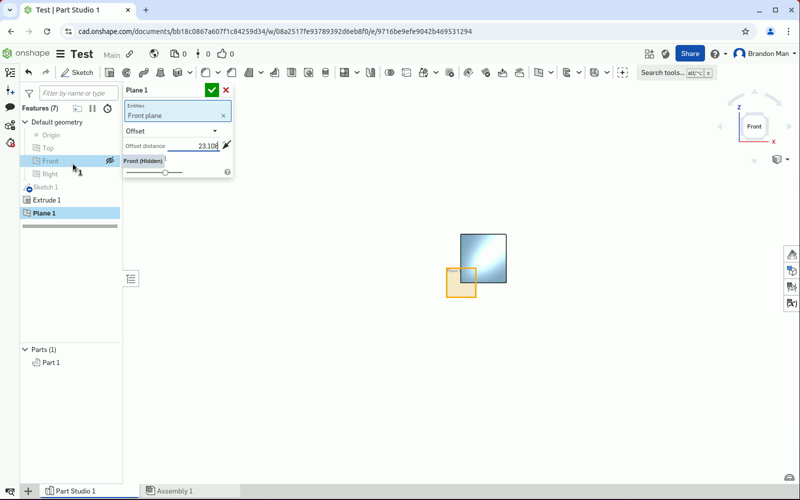
key(enter, 2)
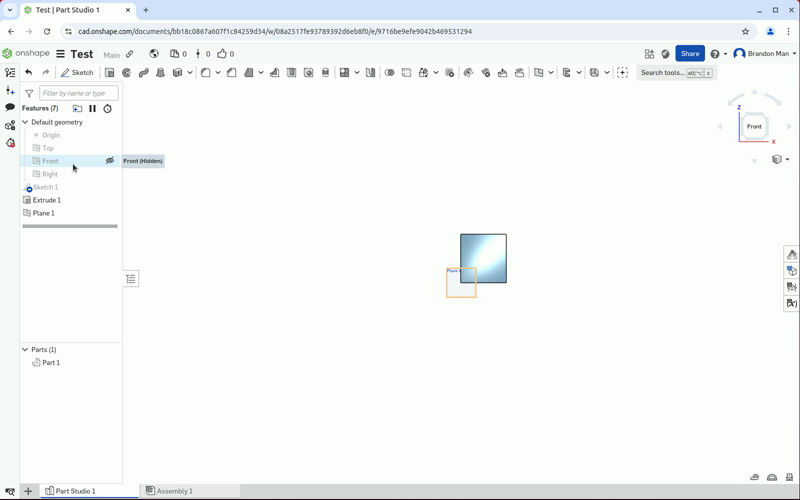
key(shift+s)
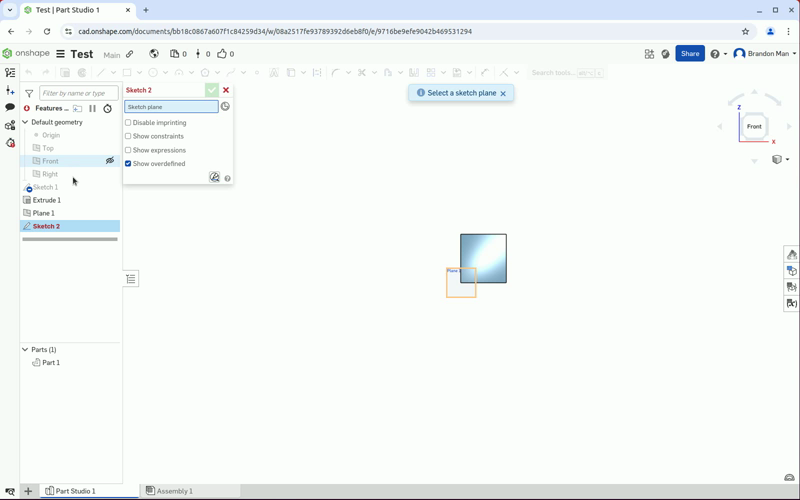
mouse_move(73, 215)
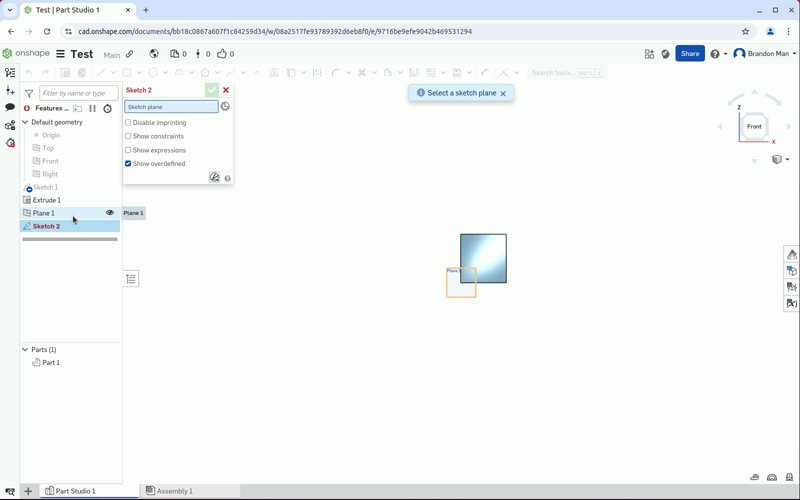
click(73, 215)
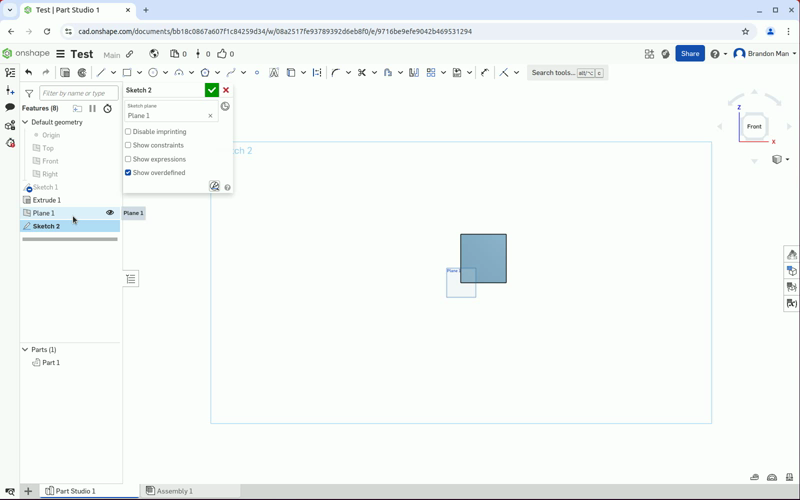
mouse_move(73, 352)
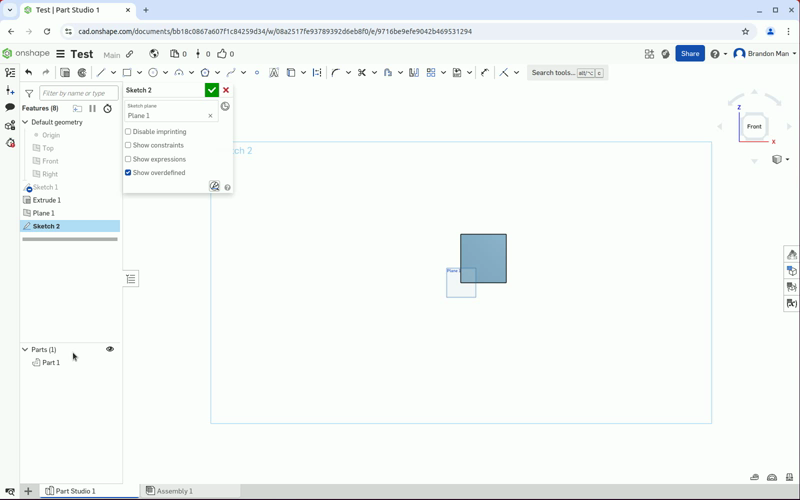
key(y)
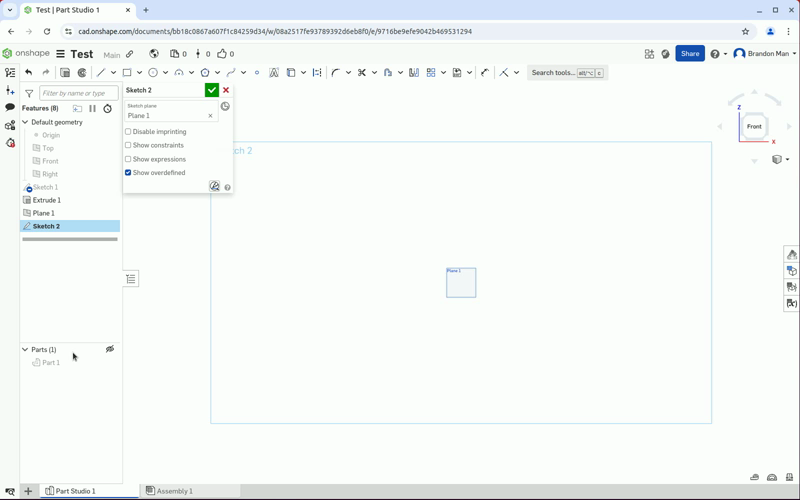
key(l)
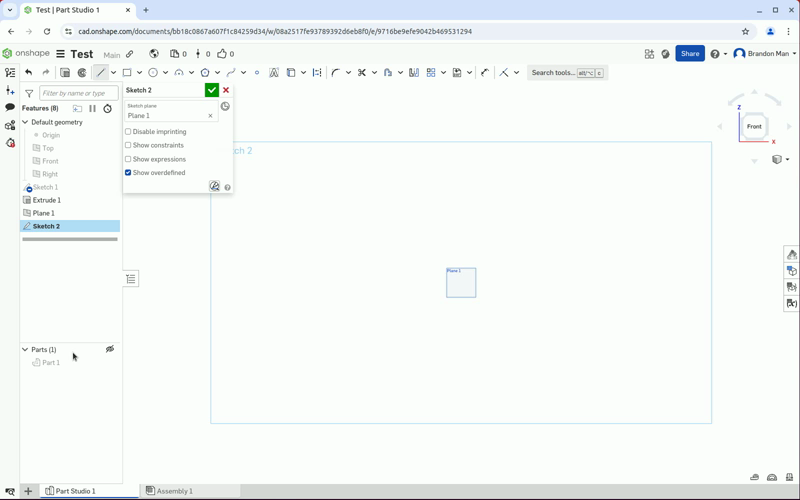
key_down(shift)
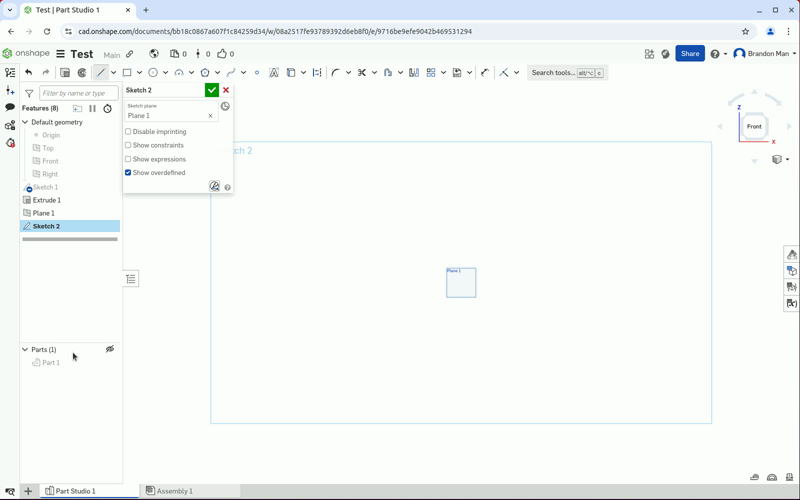
mouse_move(461, 279)
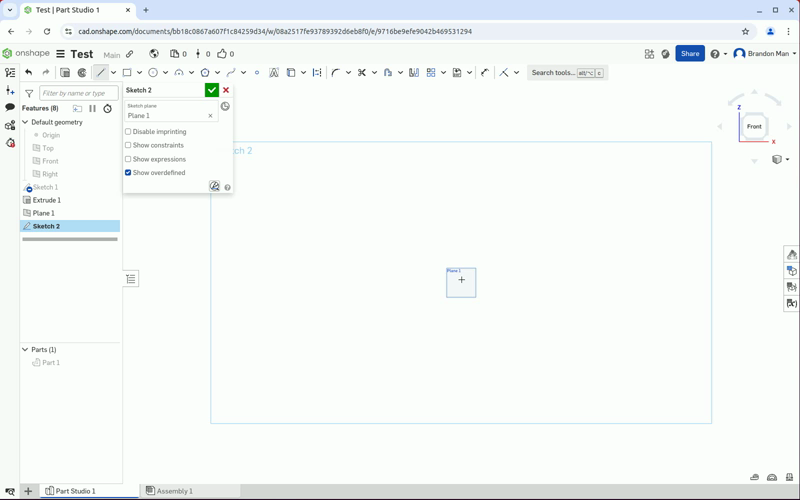
click(461, 279)
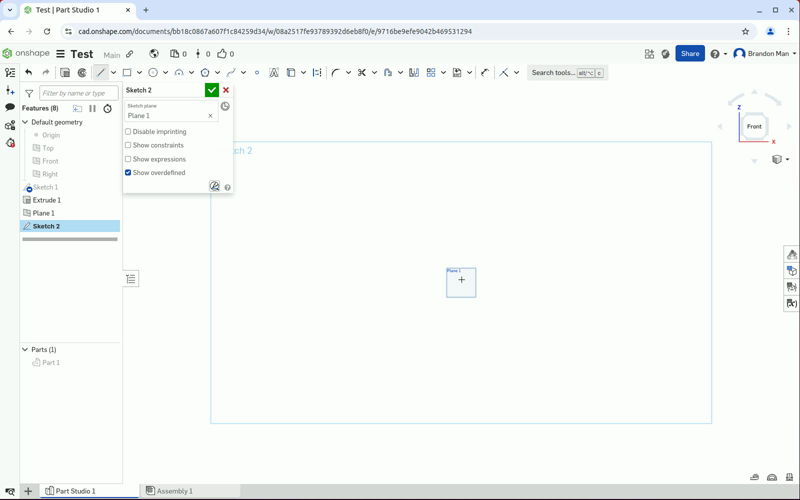
key_up(shift)
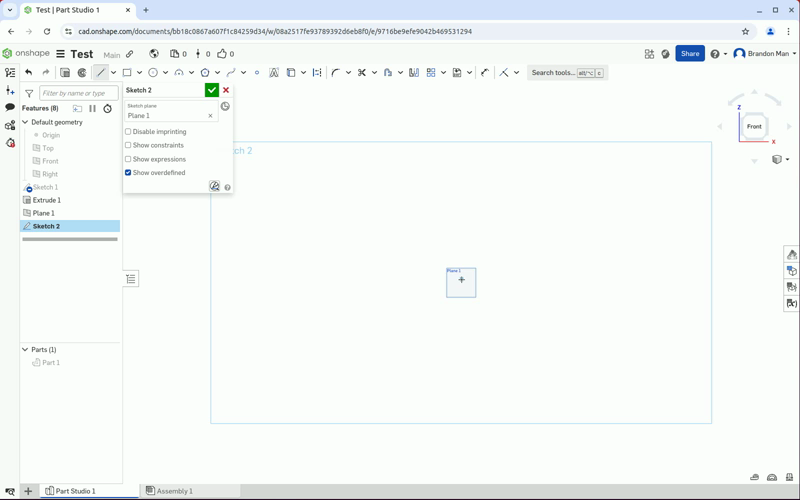
key_down(shift)
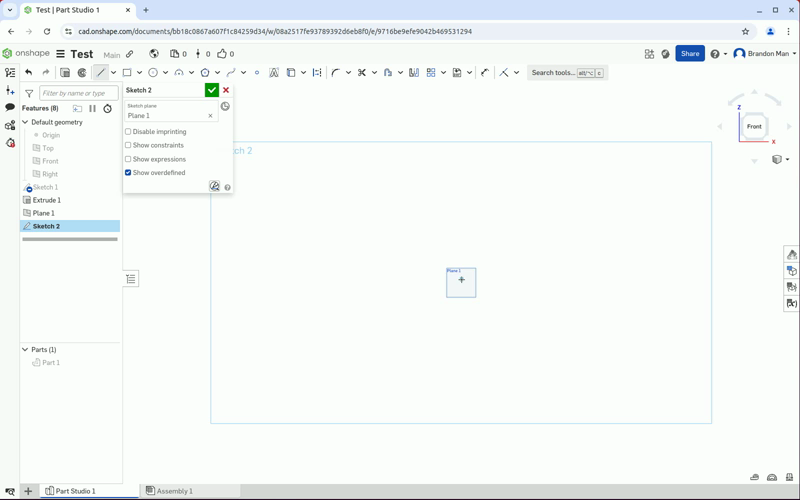
mouse_move(492, 279)
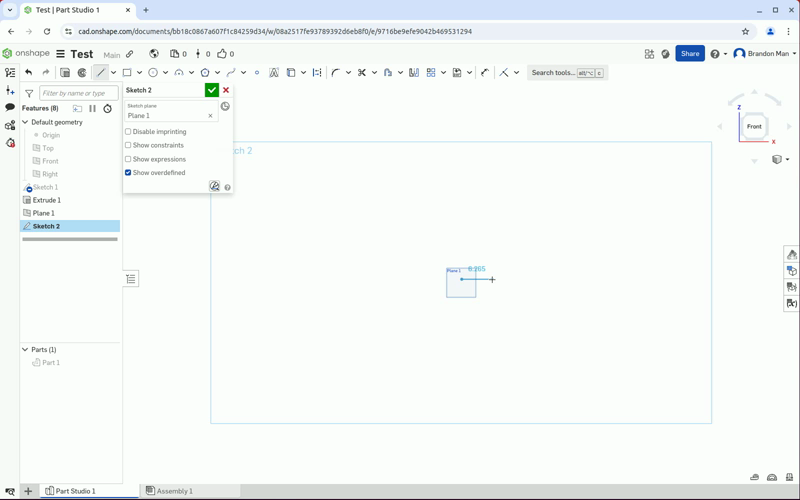
mouse_move(505, 279)
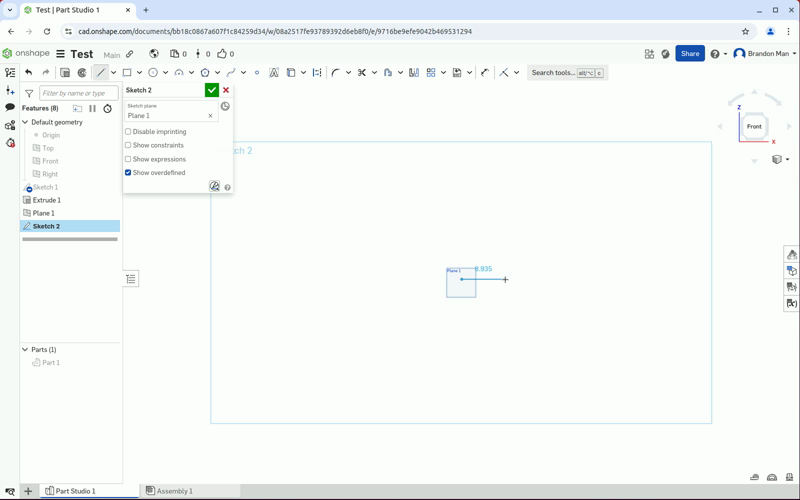
click(505, 279)
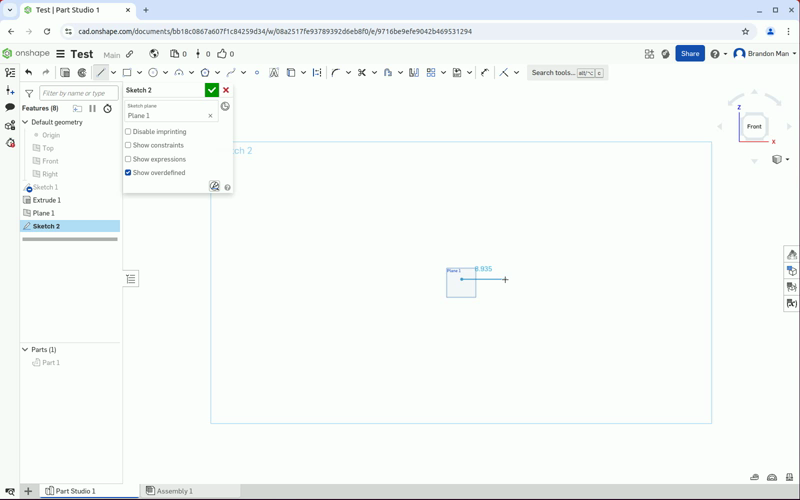
key_up(shift)
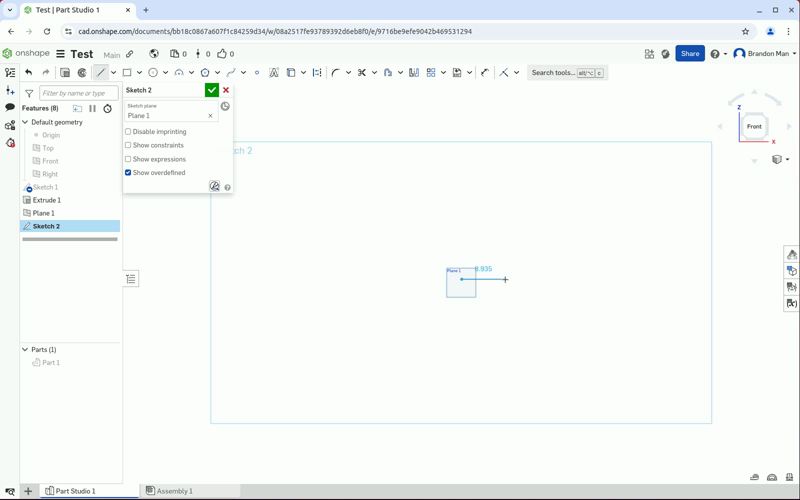
key_down(shift)
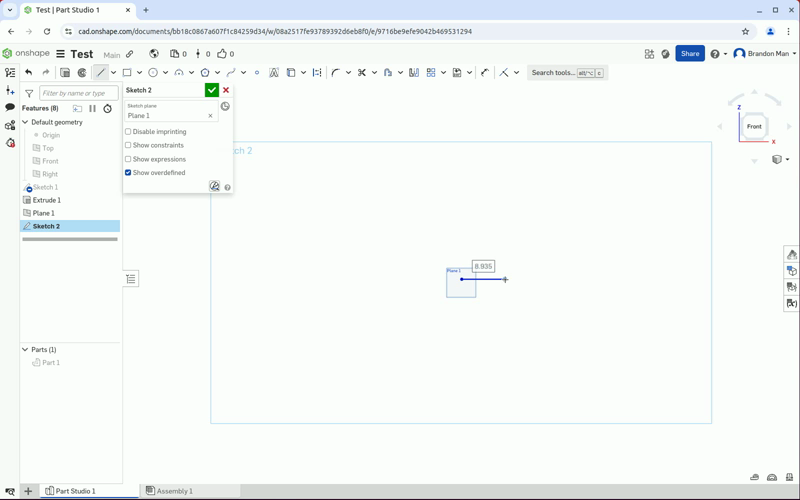
mouse_move(535, 279)
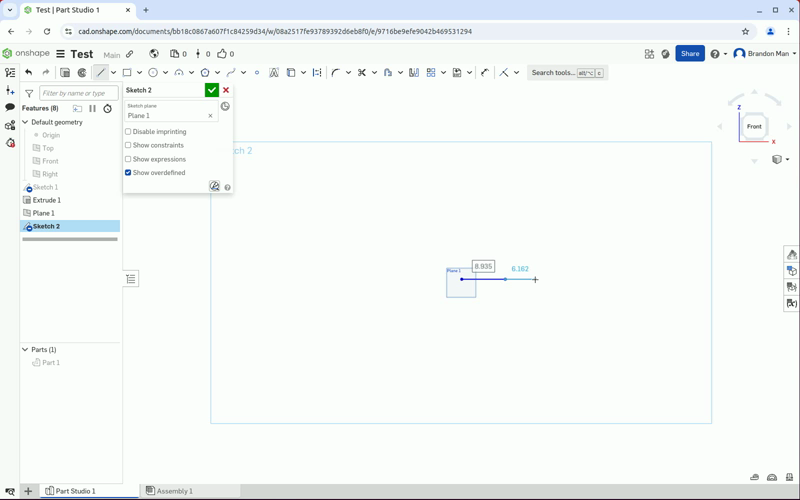
mouse_move(505, 234)
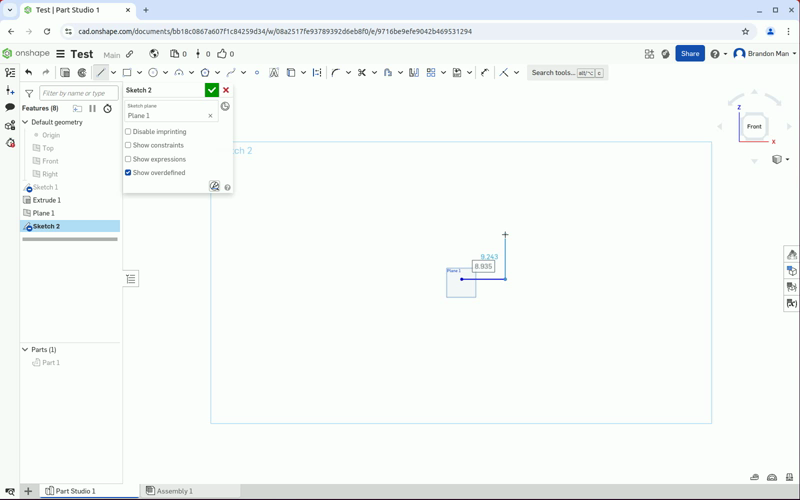
click(505, 234)
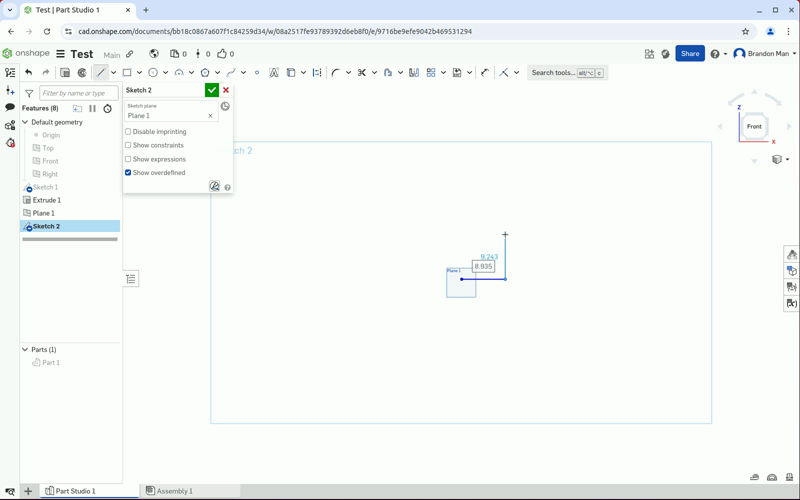
key_up(shift)
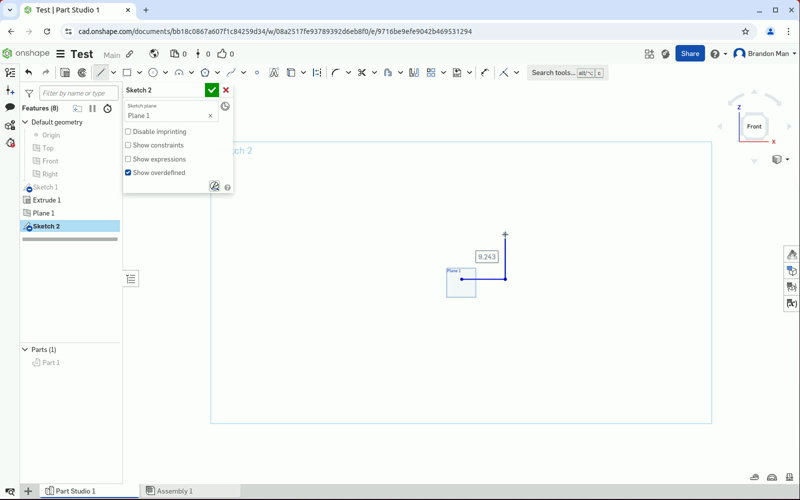
key_down(shift)
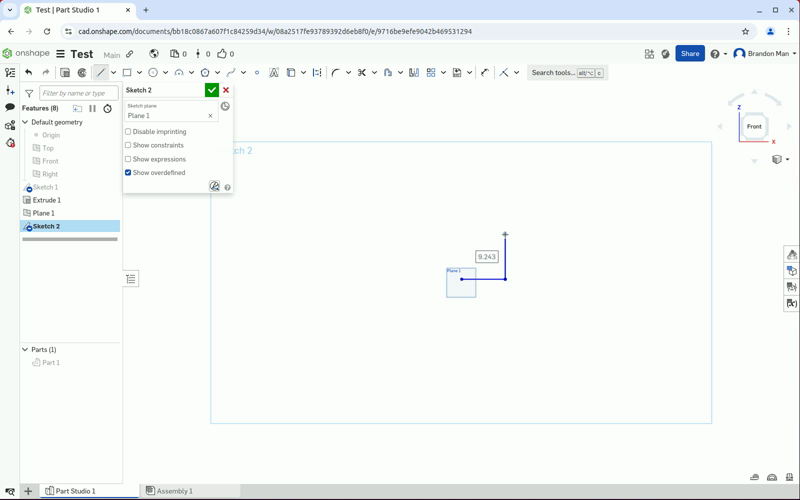
mouse_move(535, 234)
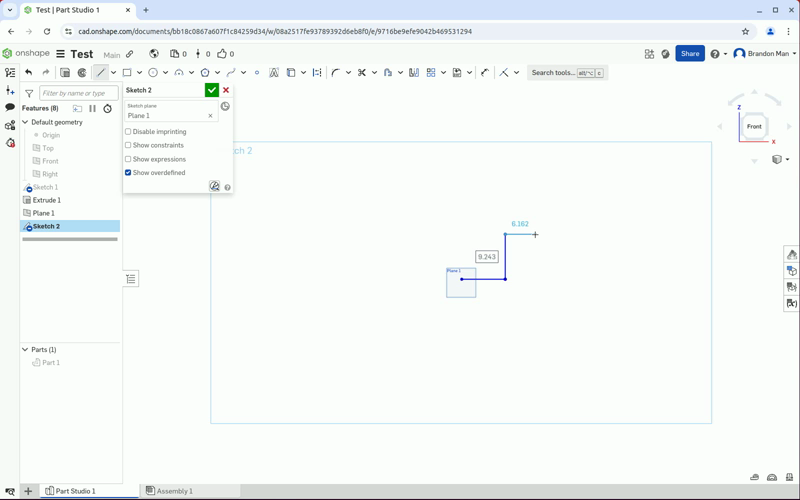
mouse_move(461, 234)
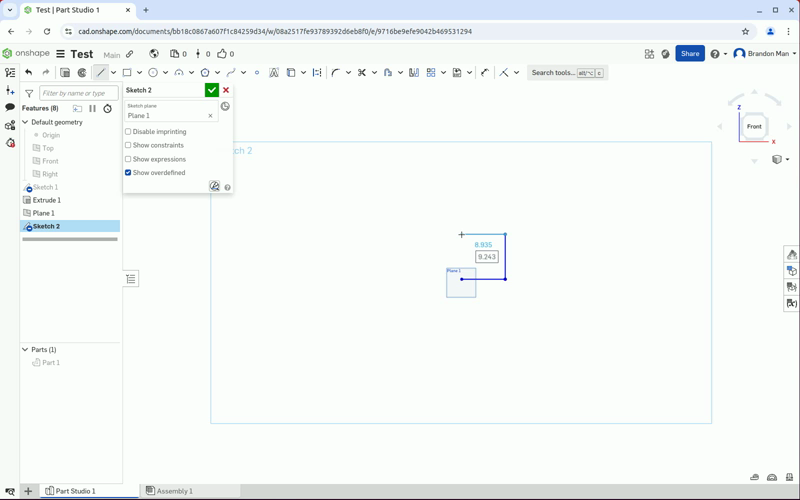
click(461, 234)
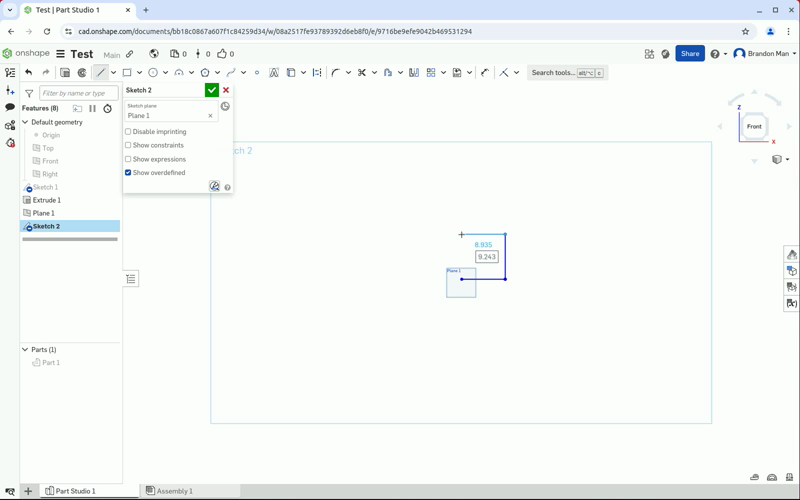
key_up(shift)
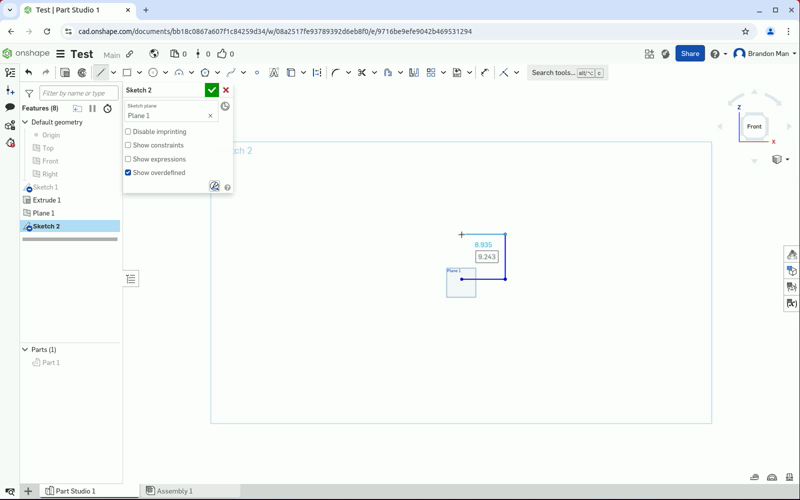
mouse_move(492, 234)
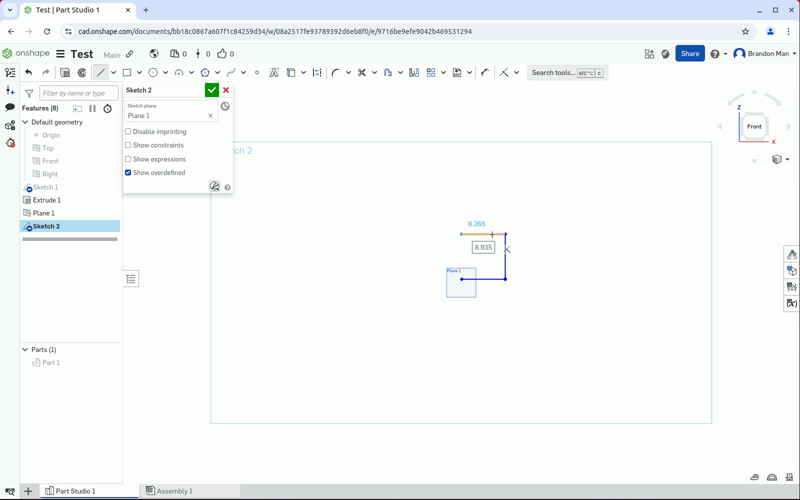
key_down(shift)
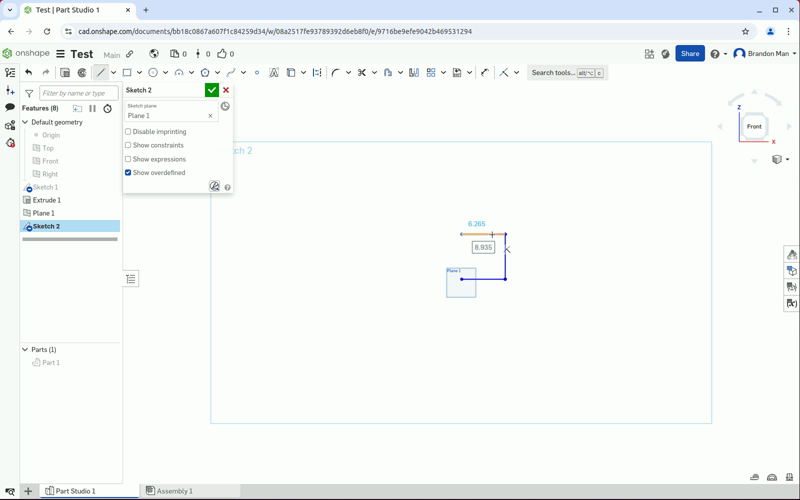
mouse_move(461, 279)
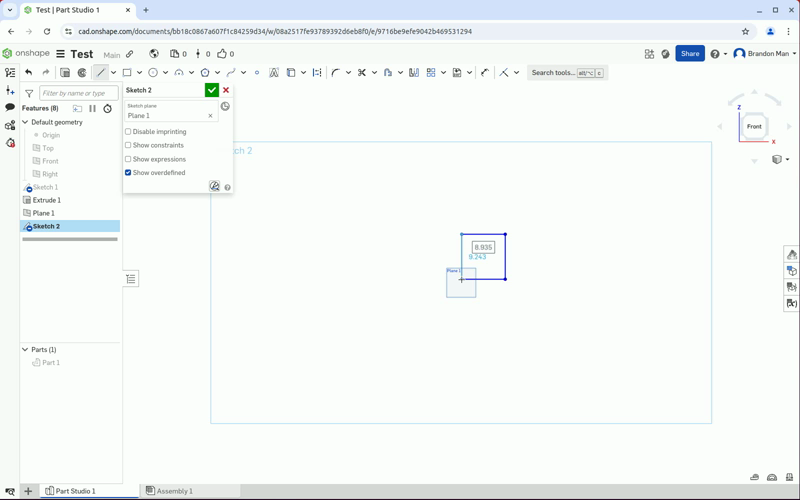
key_up(shift)
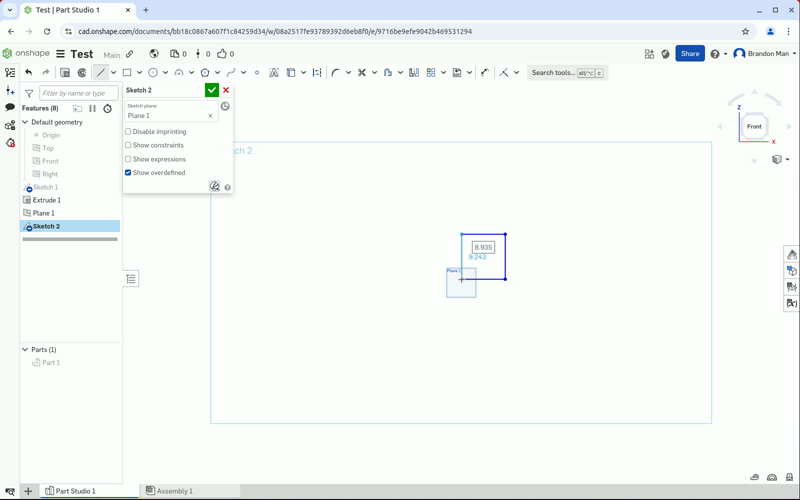
click(461, 279)
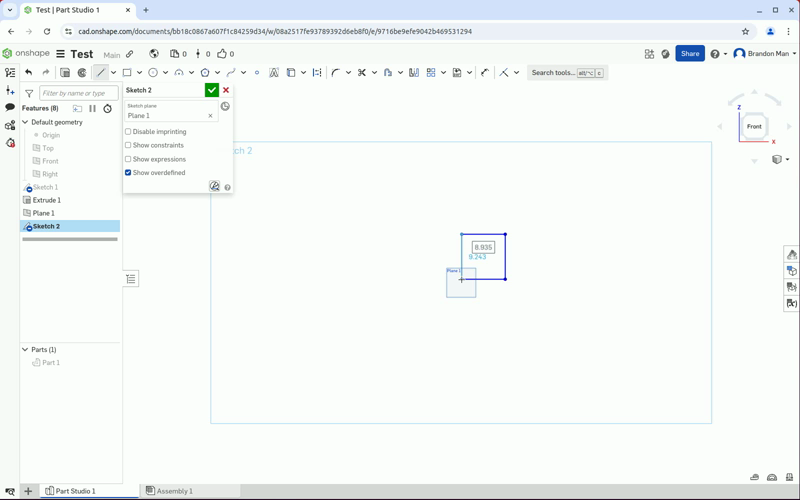
key(esc)
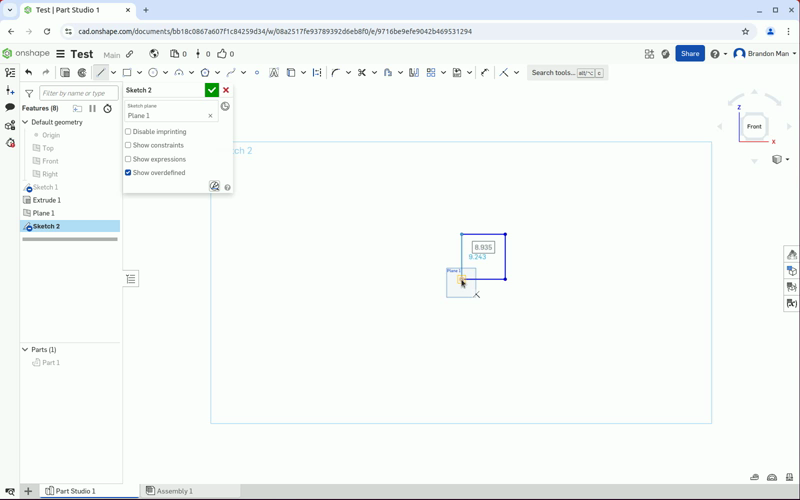
mouse_move(480, 267)
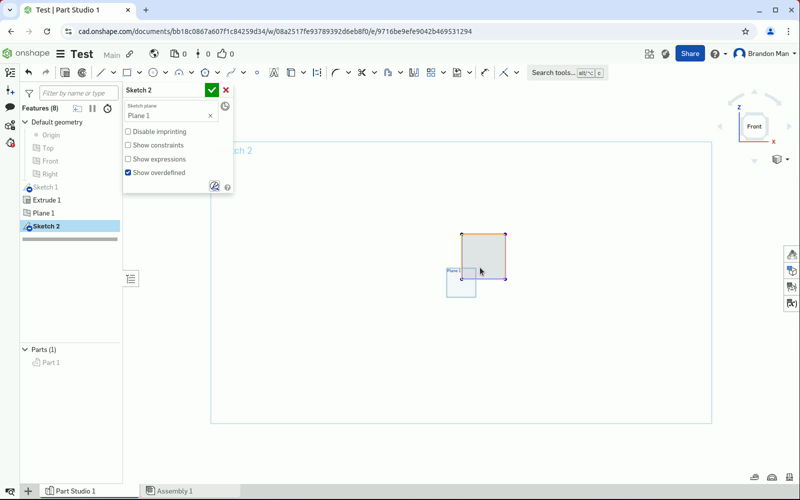
click(480, 267)
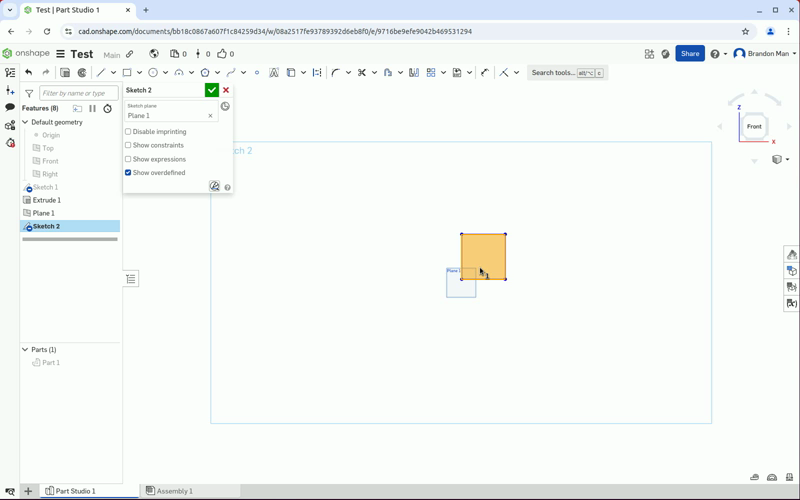
mouse_move(73, 352)
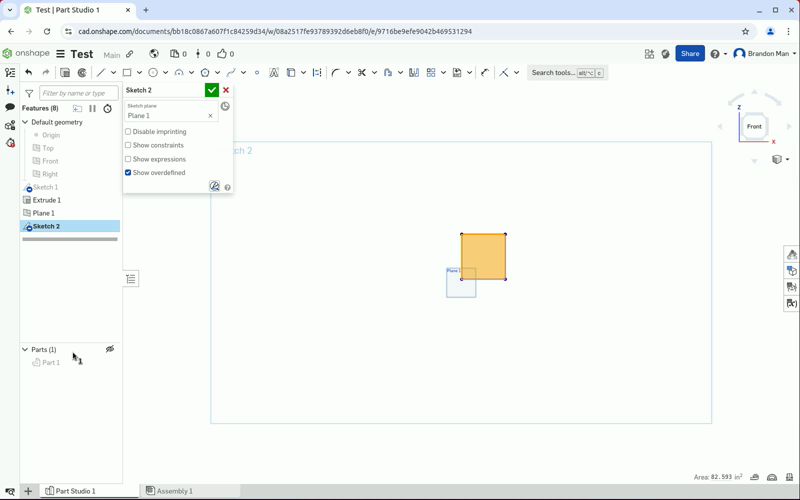
key(shift+y)
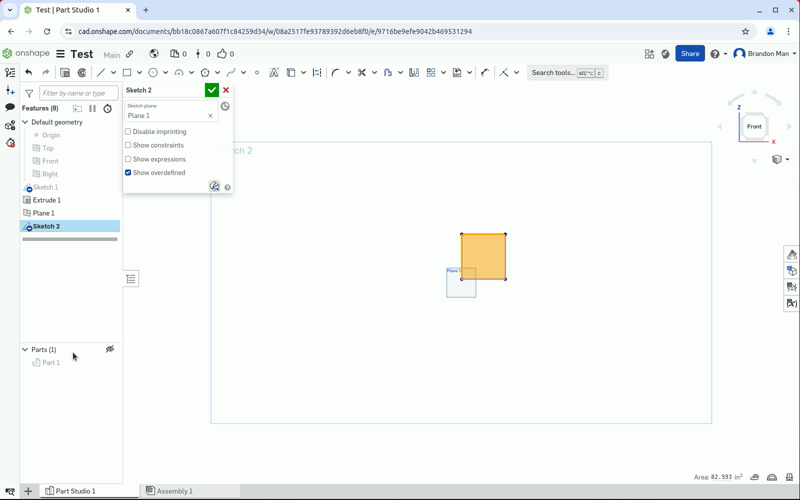
key(shift+e)
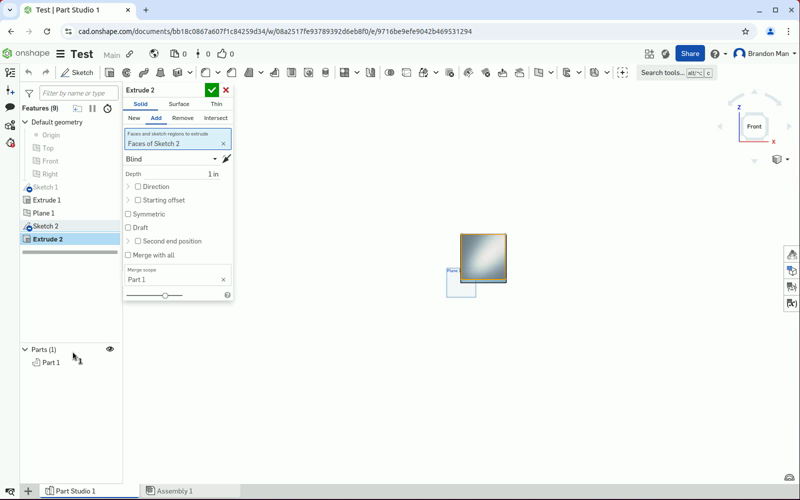
mouse_move(143, 106)
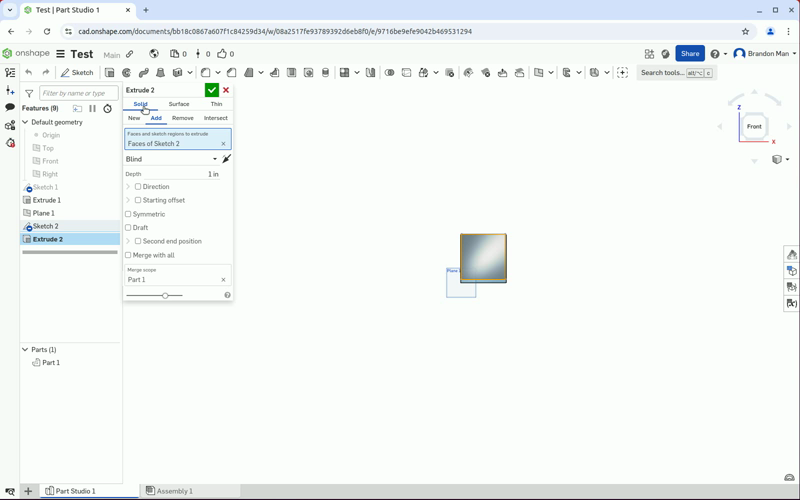
click(143, 106)
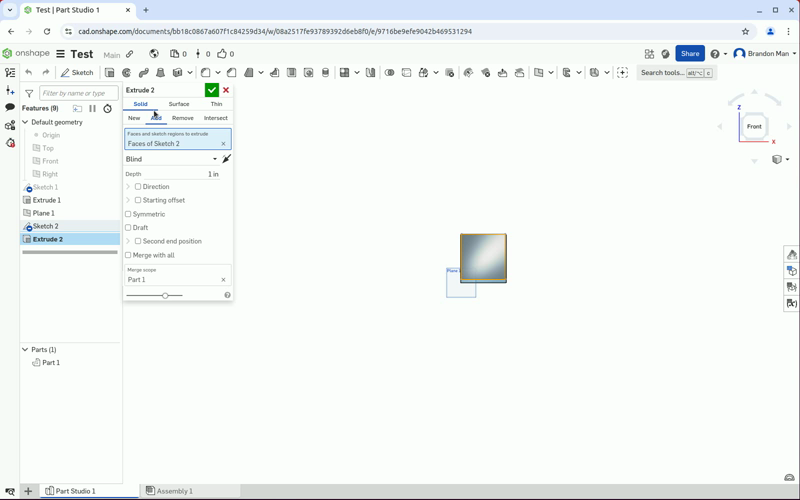
mouse_move(186, 120)
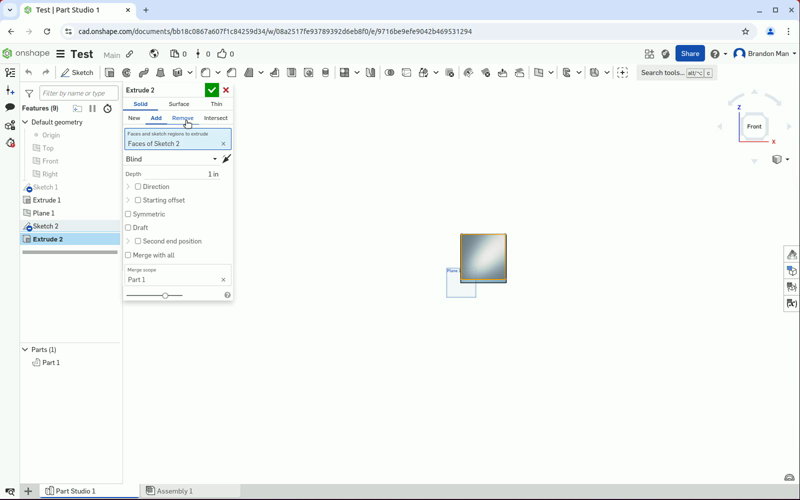
click(186, 120)
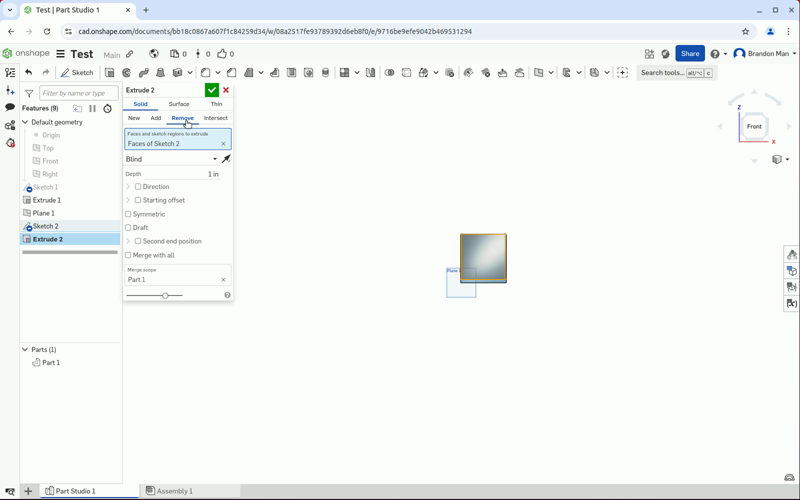
key(tab, 4)
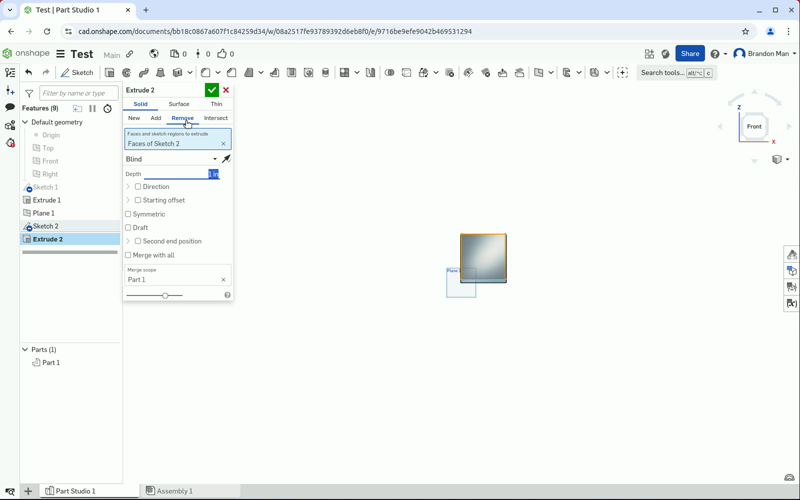
text(22.868)
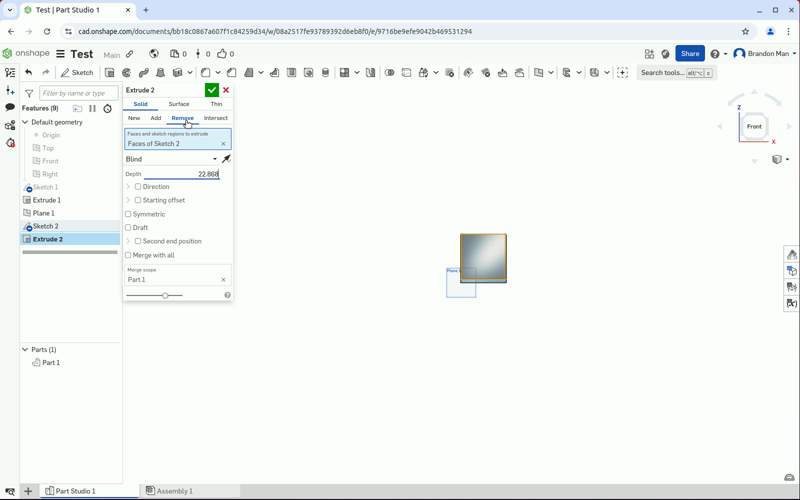
key(tab, 6)
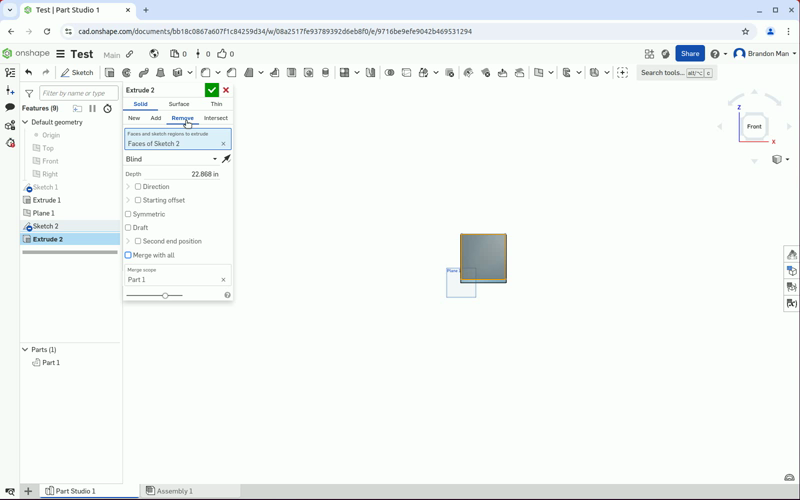
key(space)
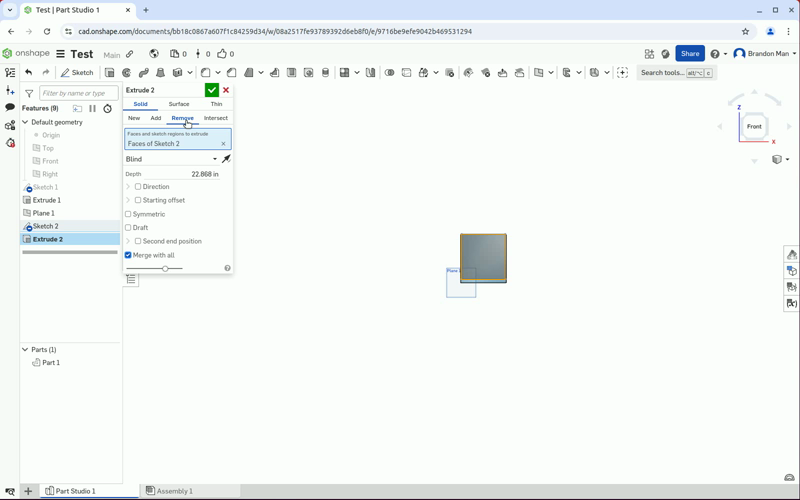
key(enter)
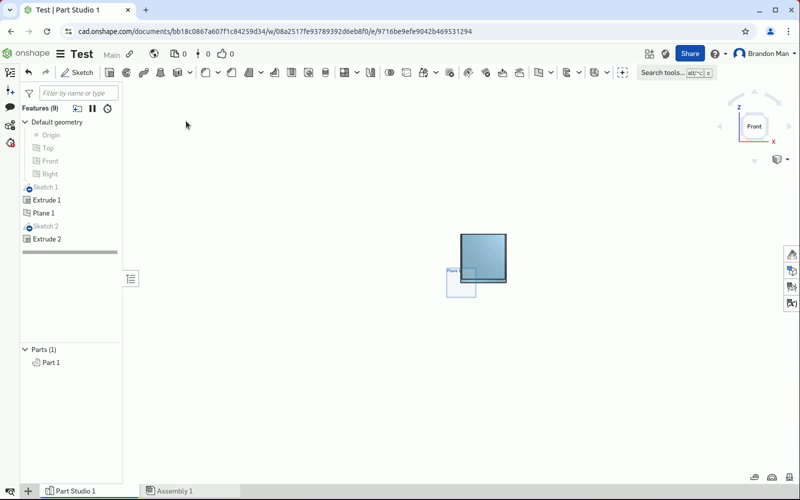
key(shift+h)
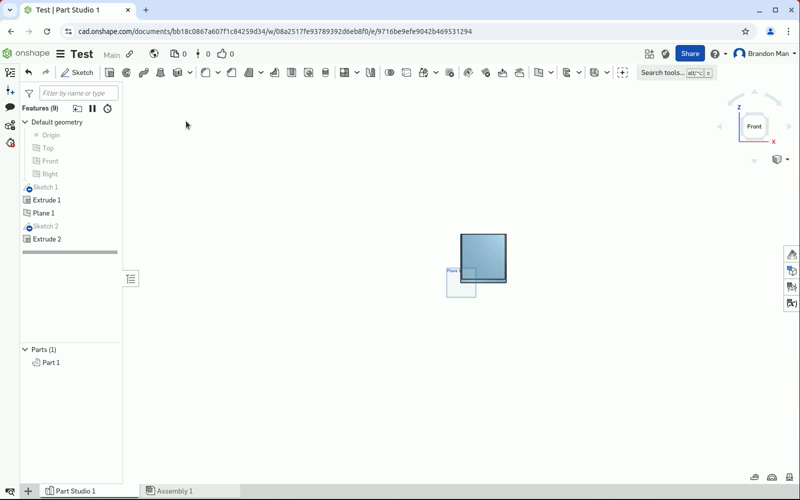
key(shift+h)
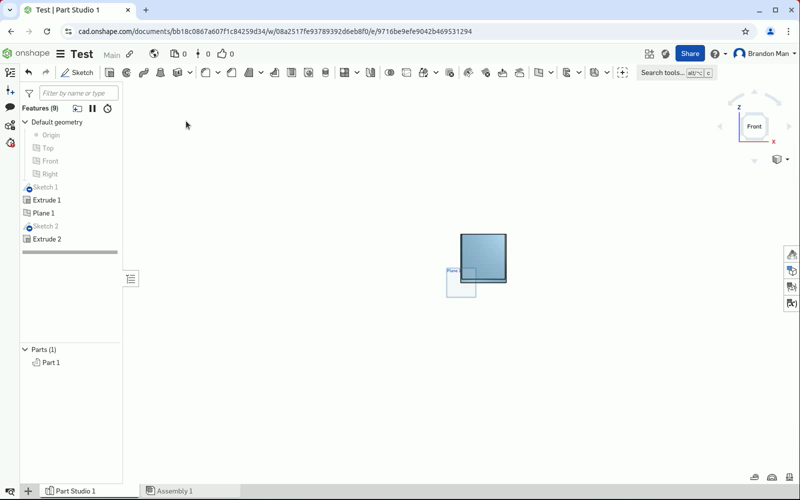
mouse_move(73, 189)
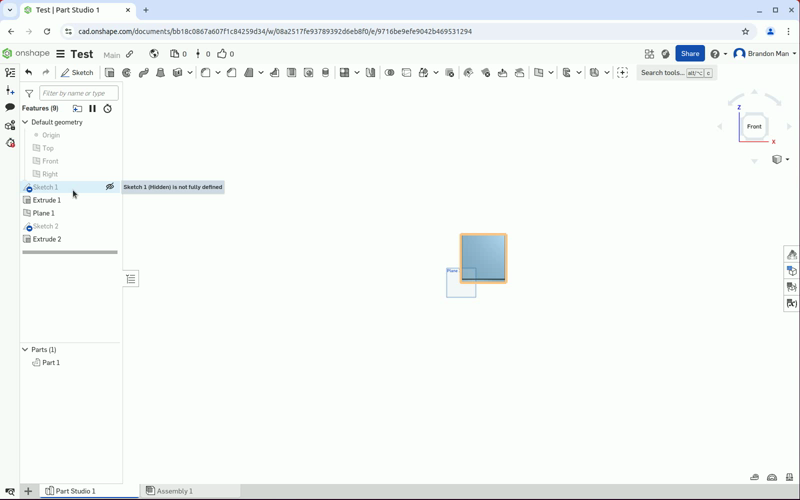
click(73, 189)
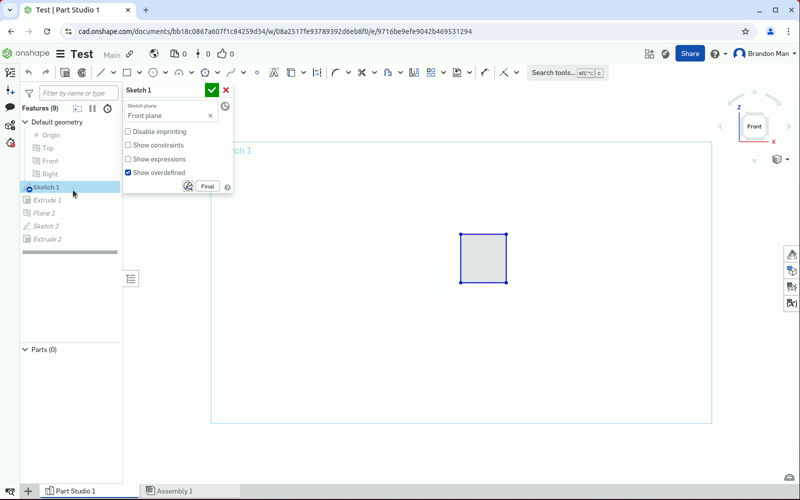
mouse_move(229, 92)
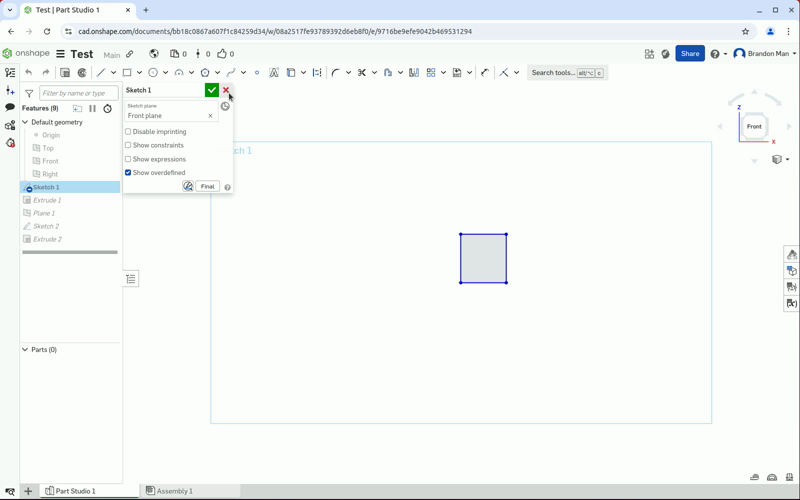
click(229, 92)
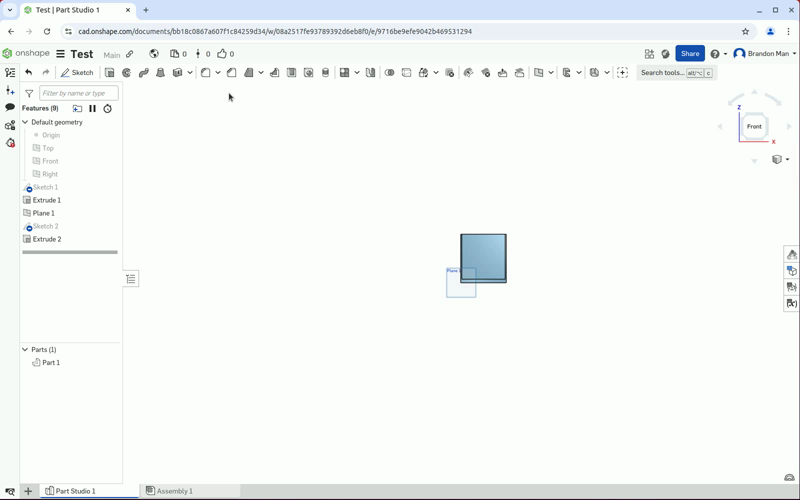
mouse_move(541, 75)
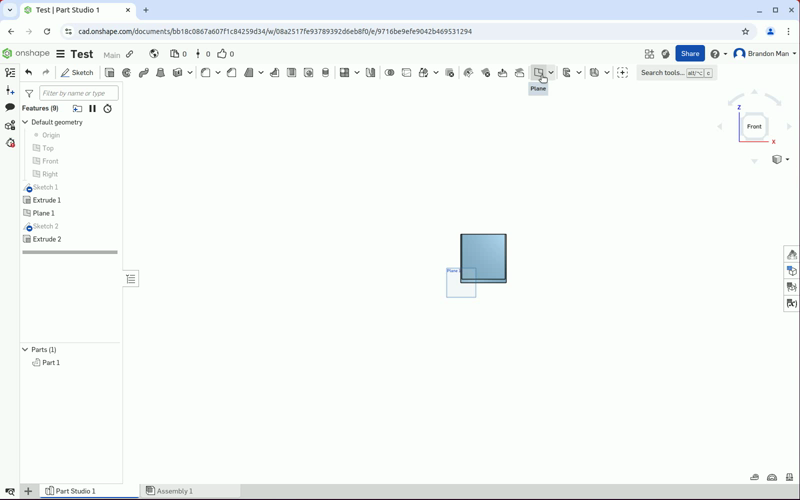
click(541, 75)
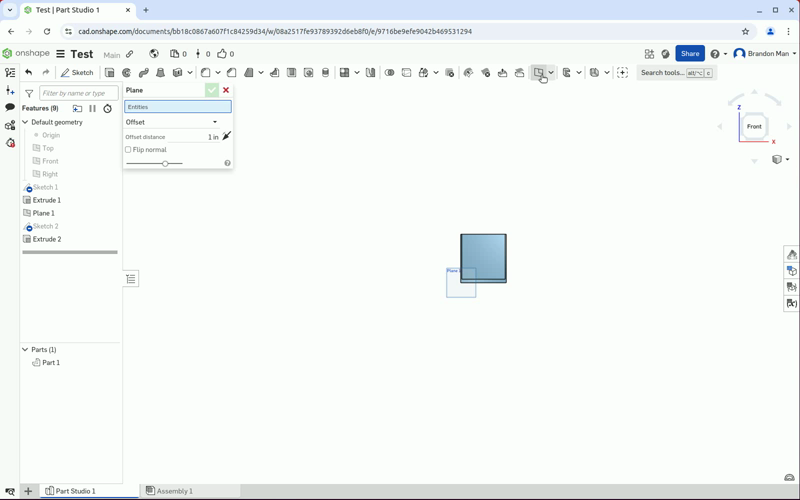
mouse_move(73, 163)
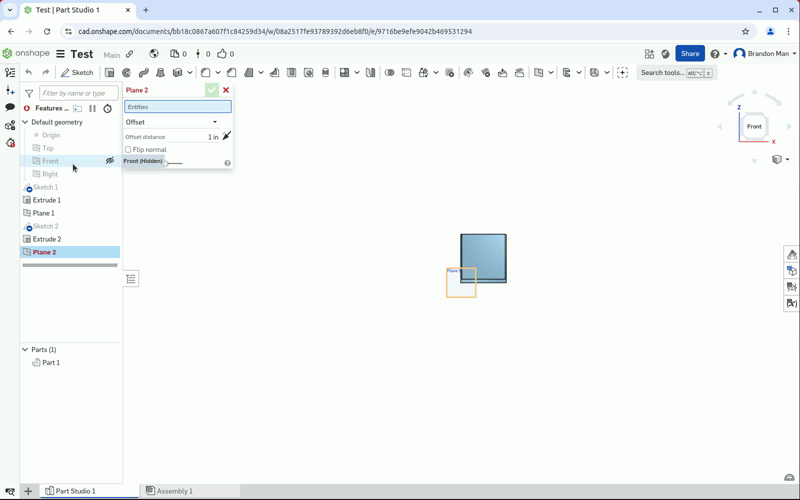
click(73, 163)
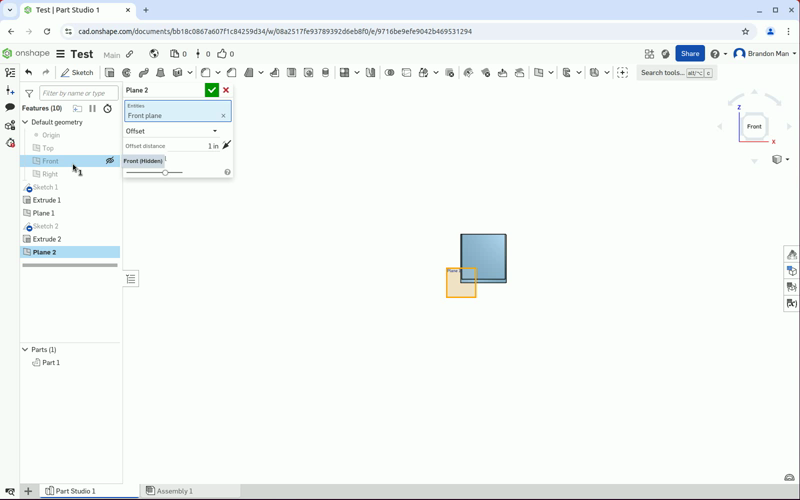
key(tab, 2)
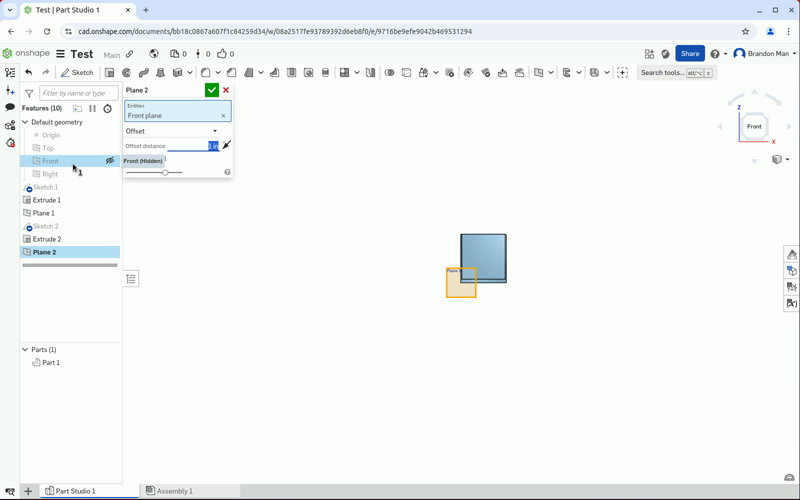
text(0.246)
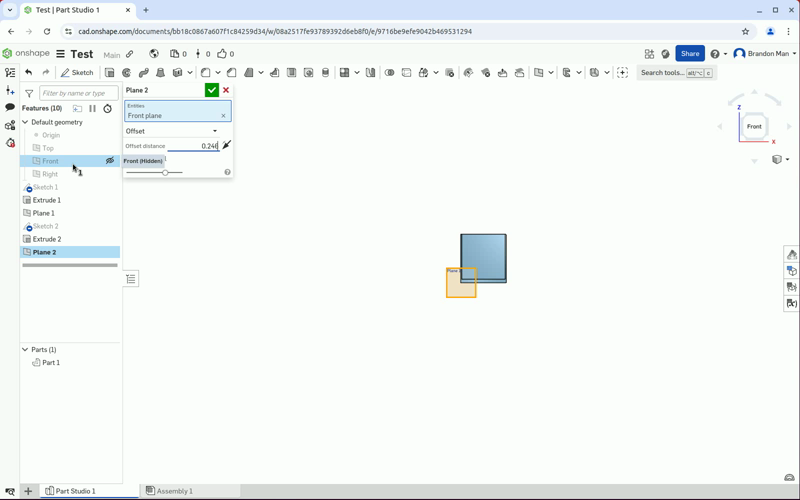
key(enter, 2)
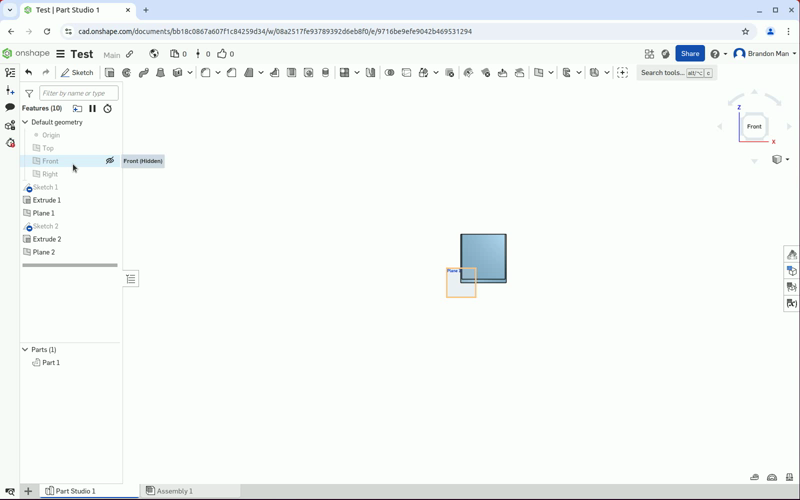
key(shift+s)
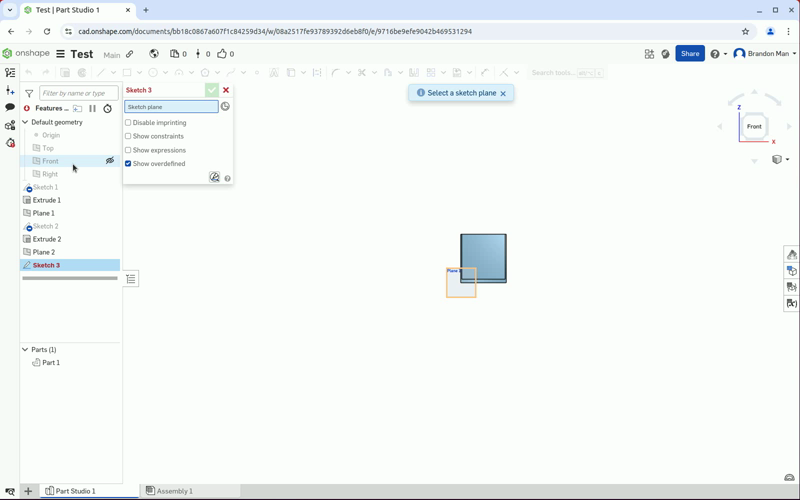
mouse_move(73, 254)
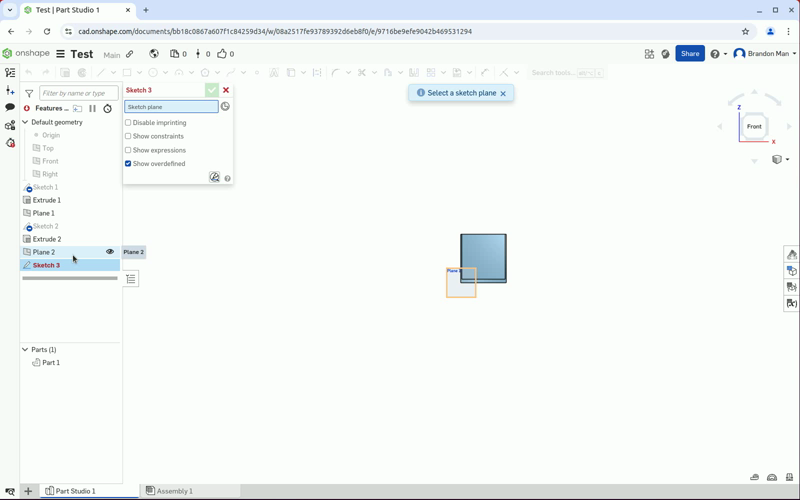
click(73, 254)
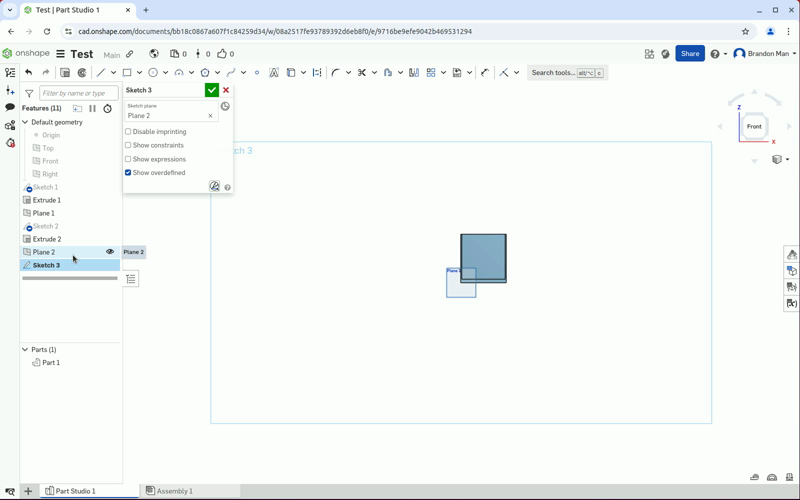
mouse_move(73, 352)
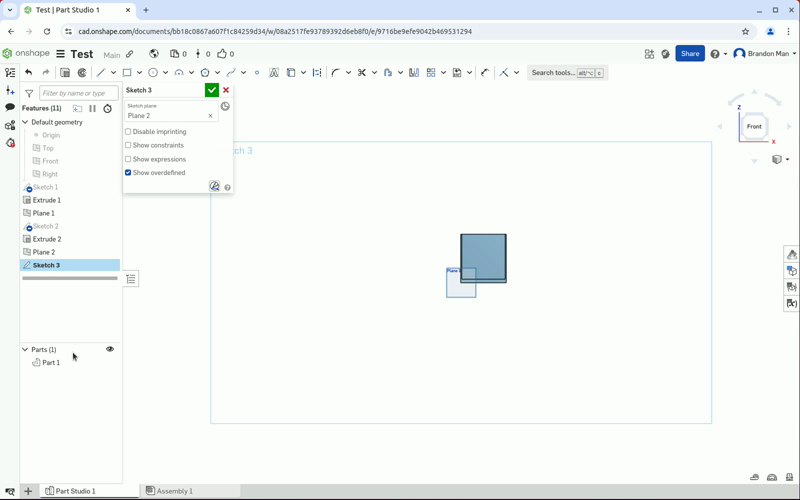
key(y)
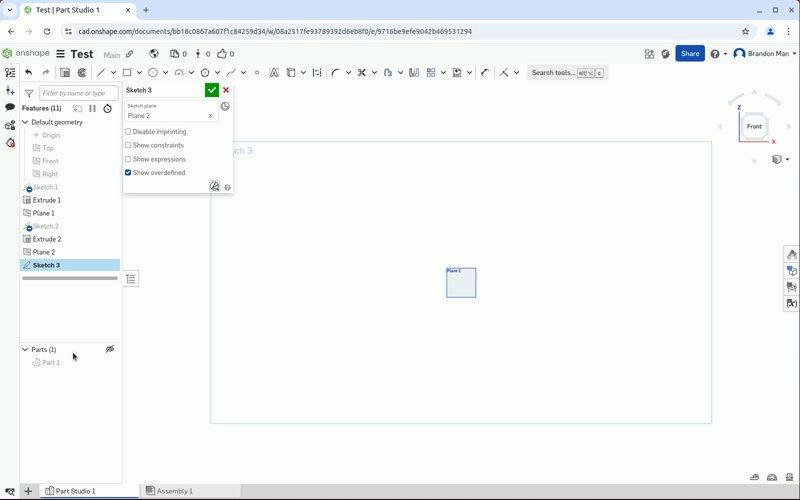
key(l)
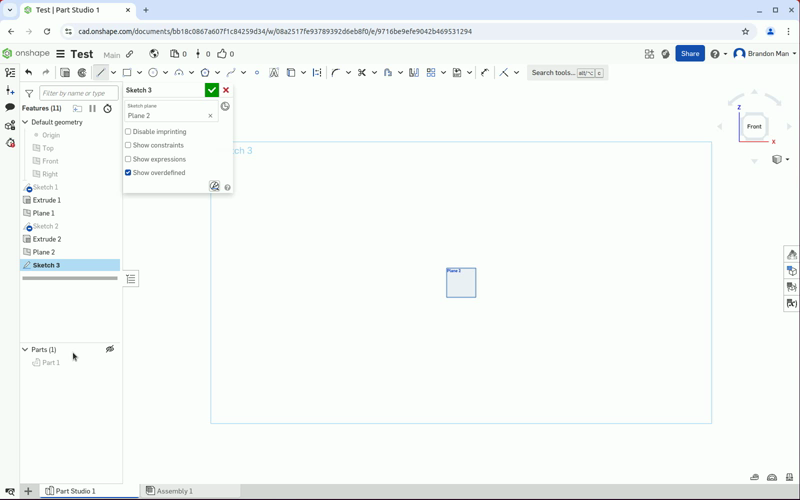
key_down(shift)
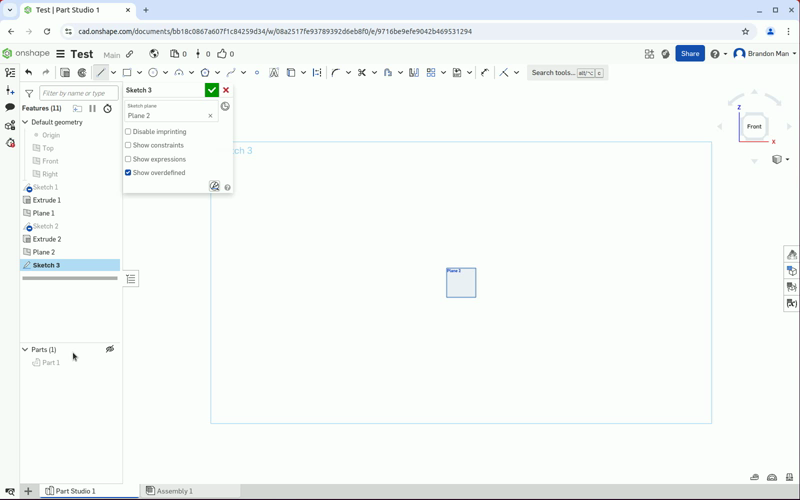
mouse_move(461, 236)
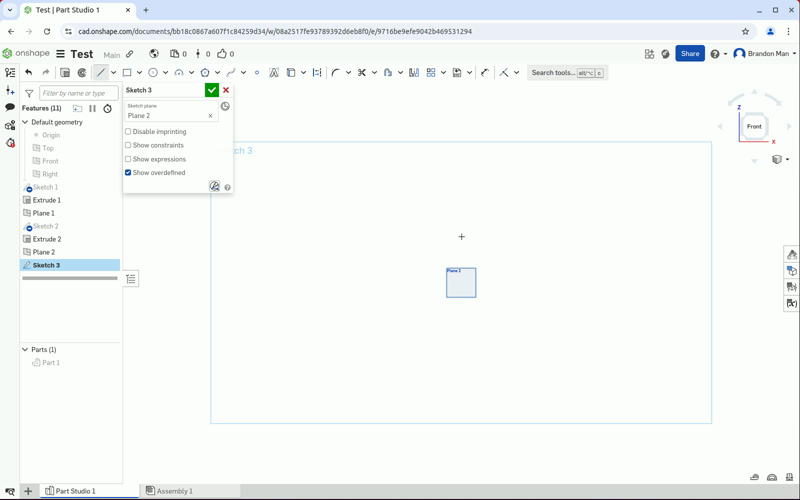
click(461, 236)
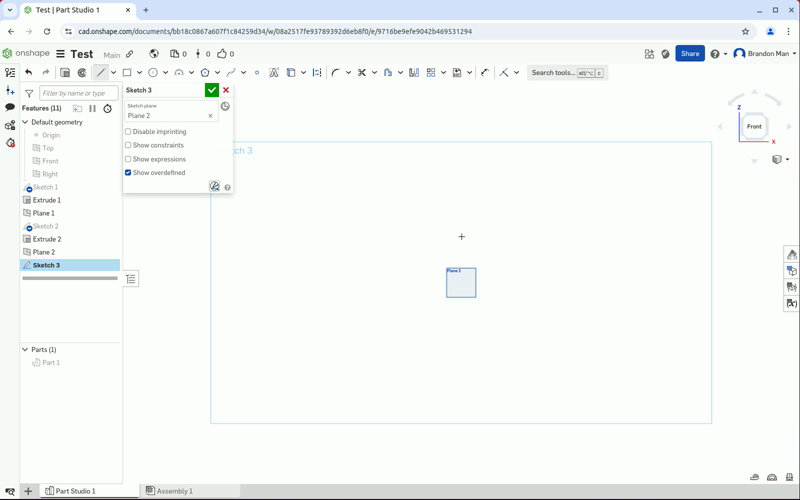
key_up(shift)
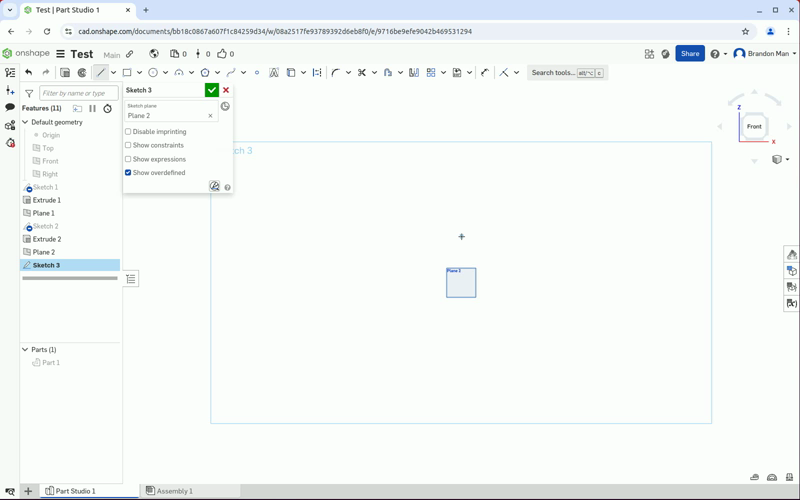
key_down(shift)
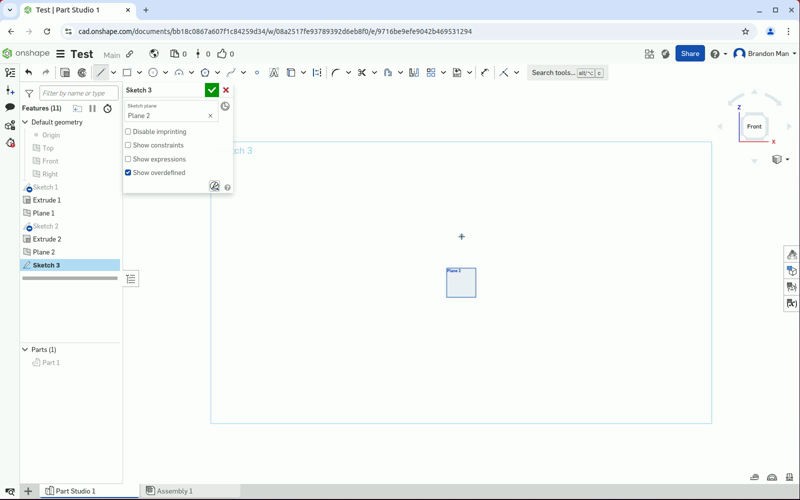
mouse_move(492, 236)
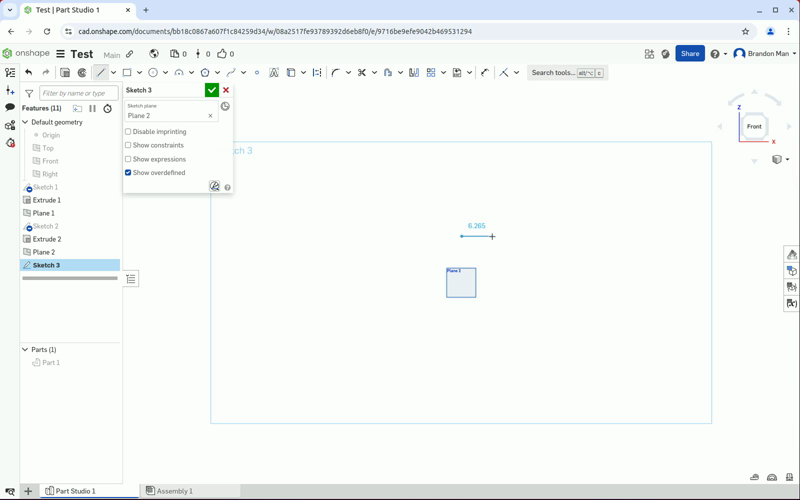
mouse_move(504, 236)
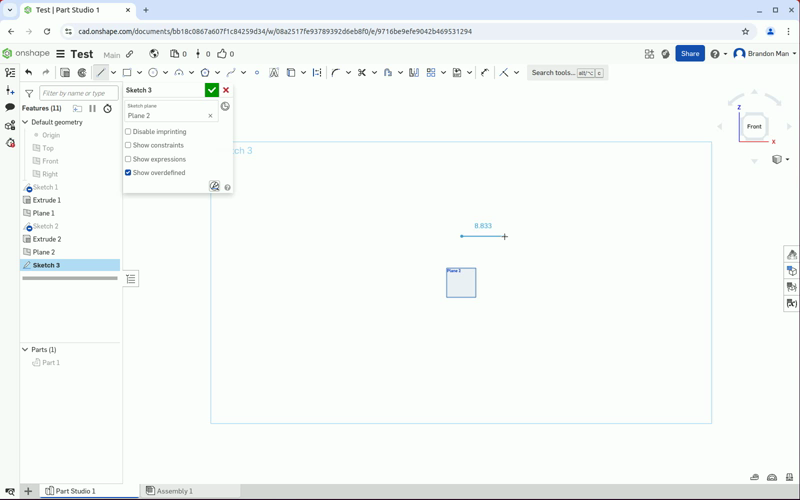
click(504, 236)
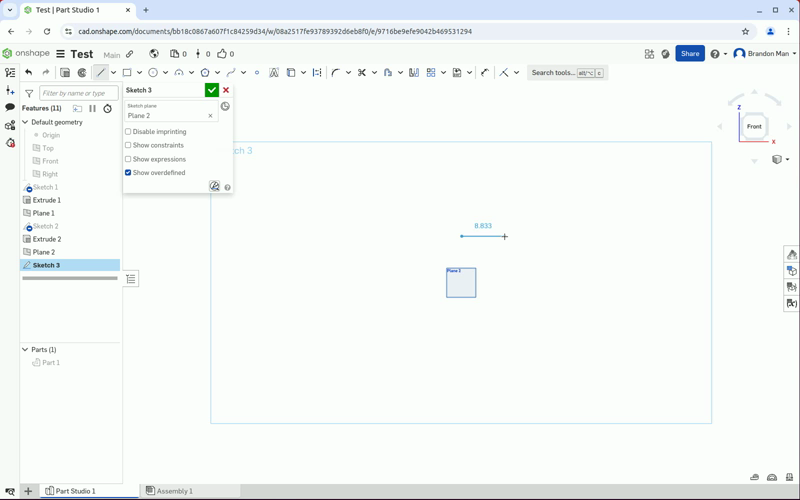
key_up(shift)
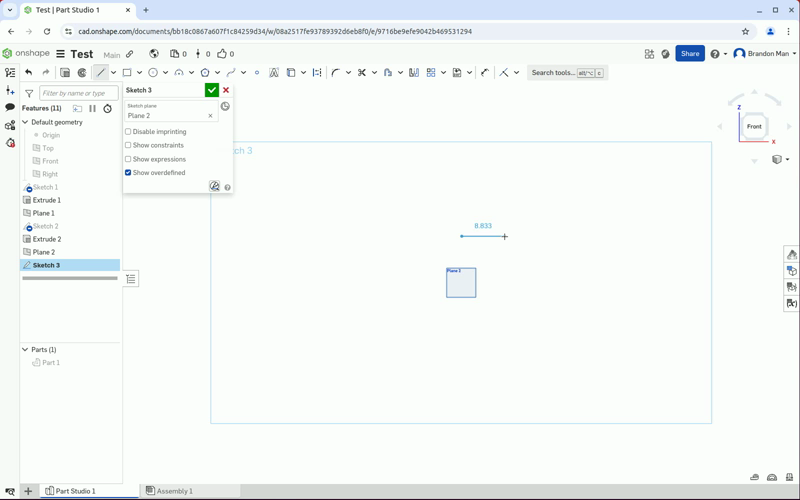
key_down(shift)
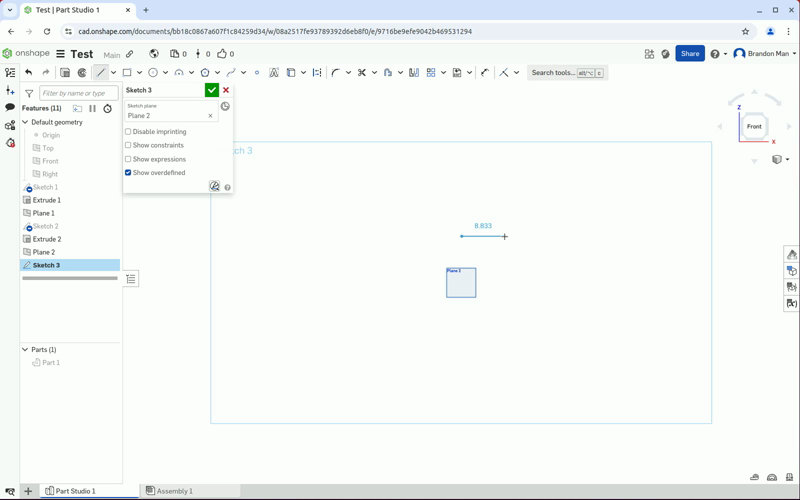
mouse_move(534, 236)
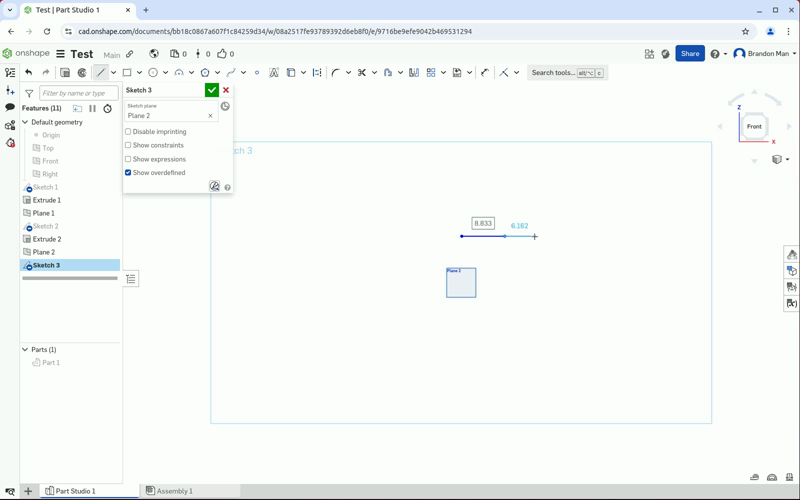
mouse_move(504, 234)
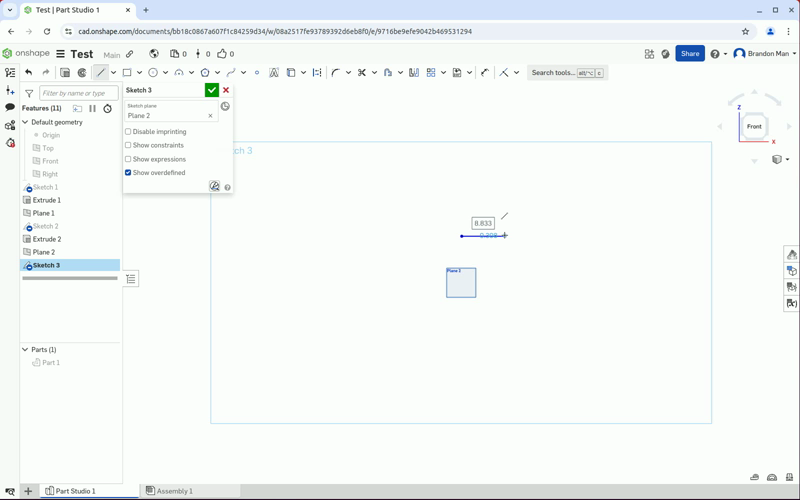
scroll(6)
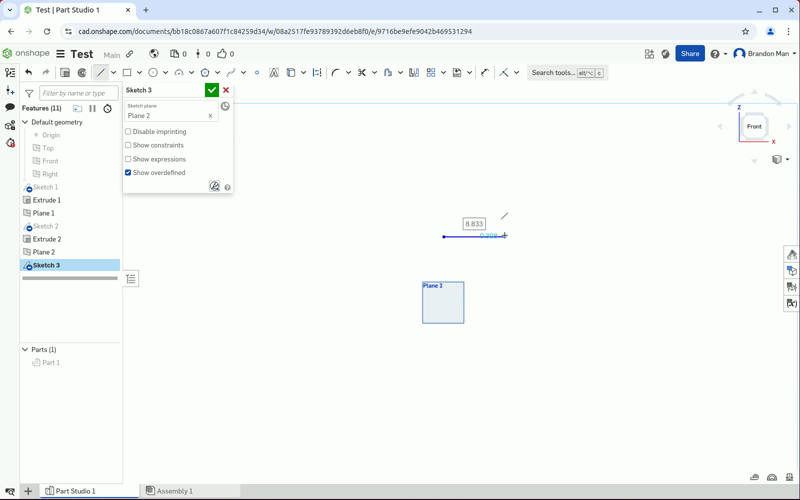
scroll(6)
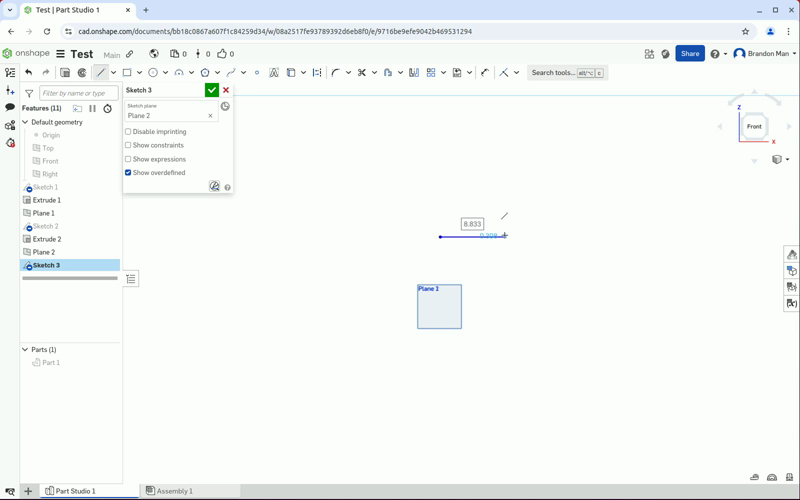
scroll(6)
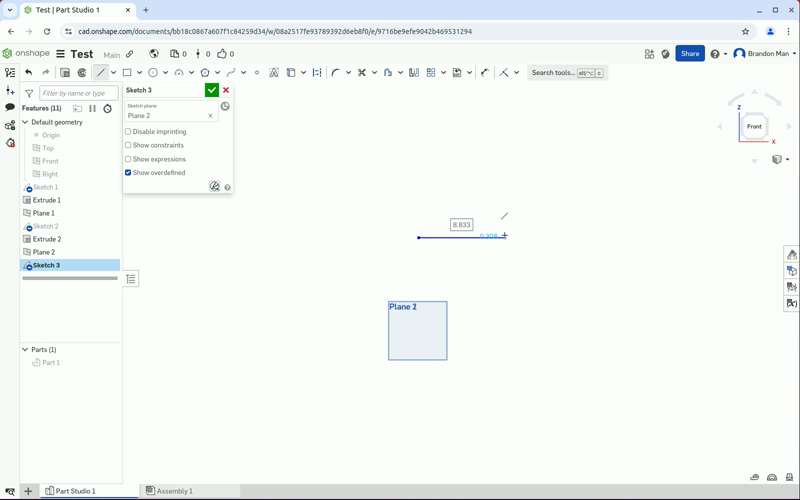
scroll(6)
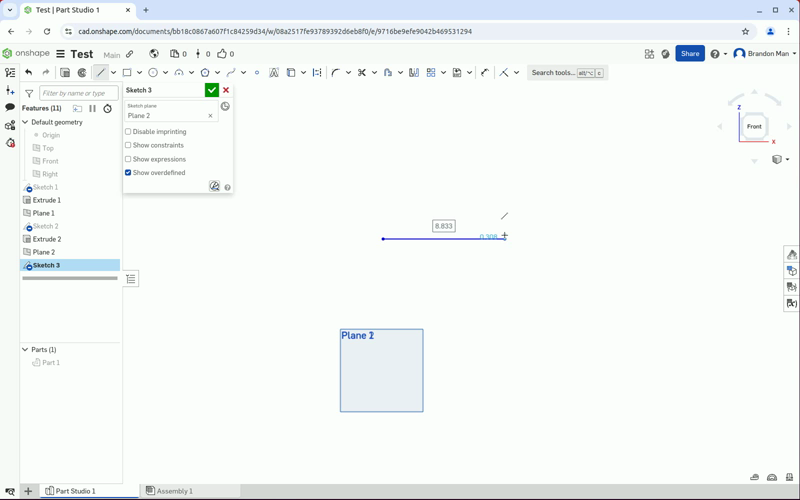
scroll(6)
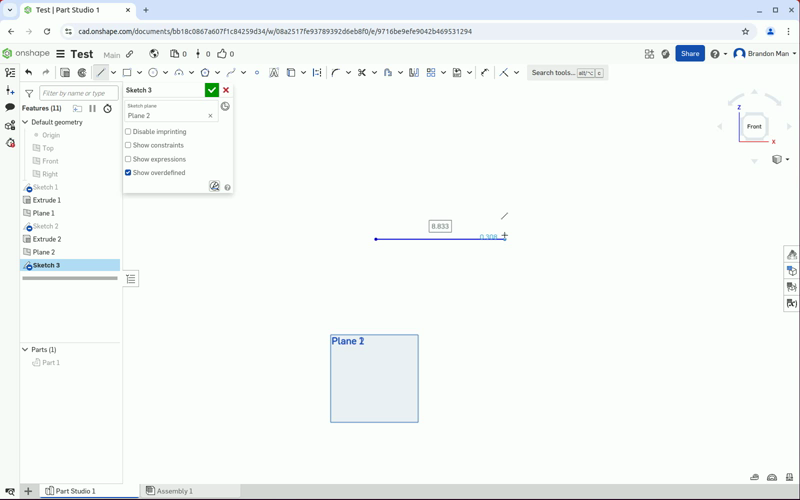
scroll(6)
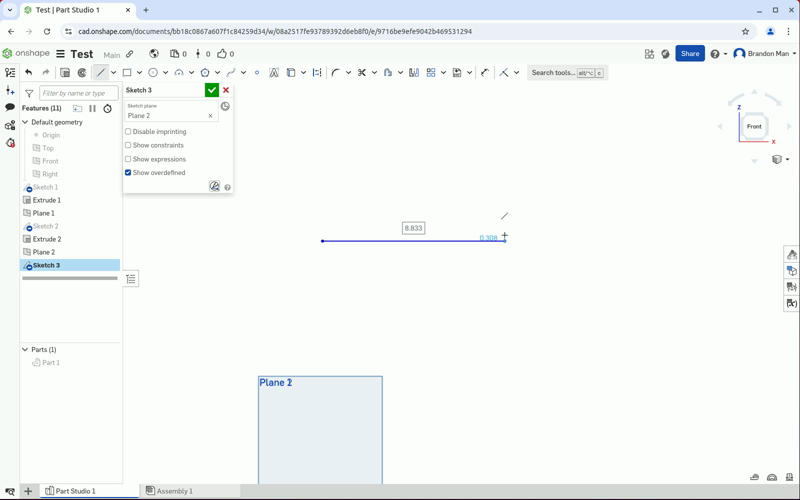
scroll(6)
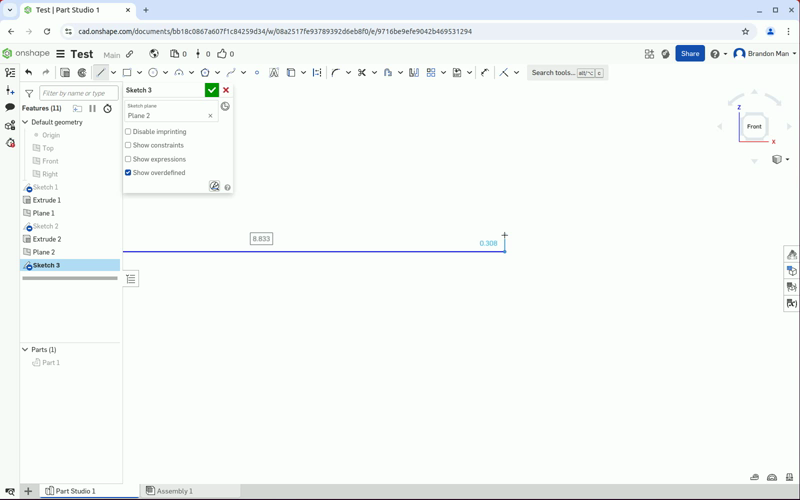
click(504, 234)
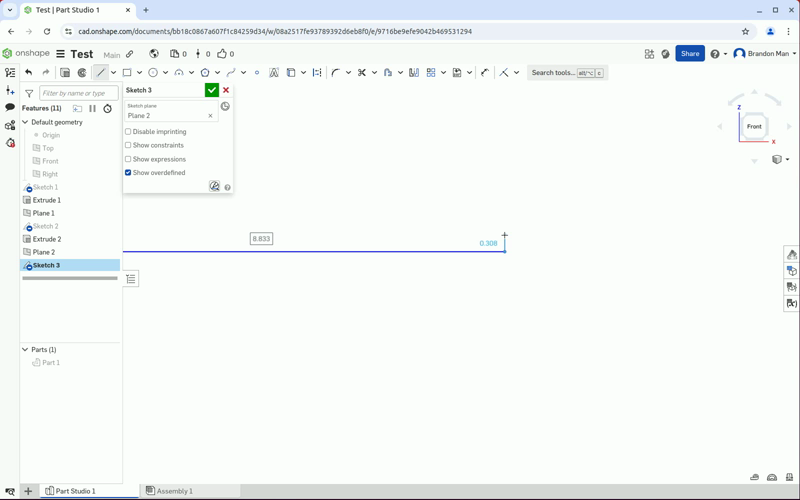
scroll(-6)
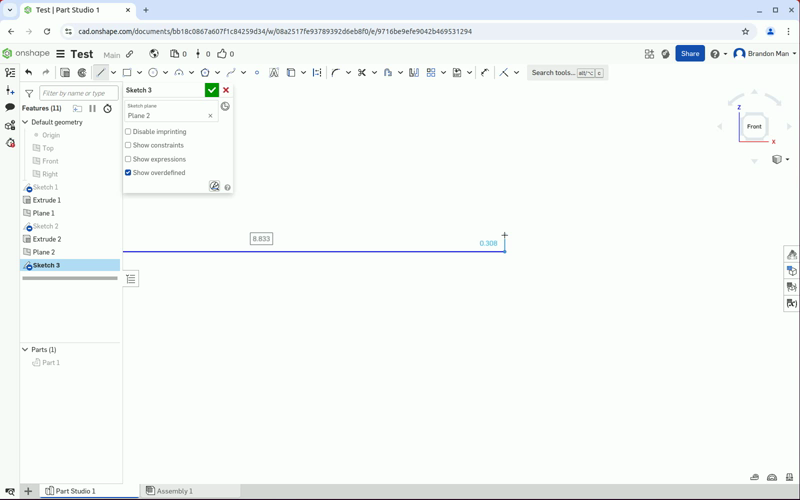
scroll(-6)
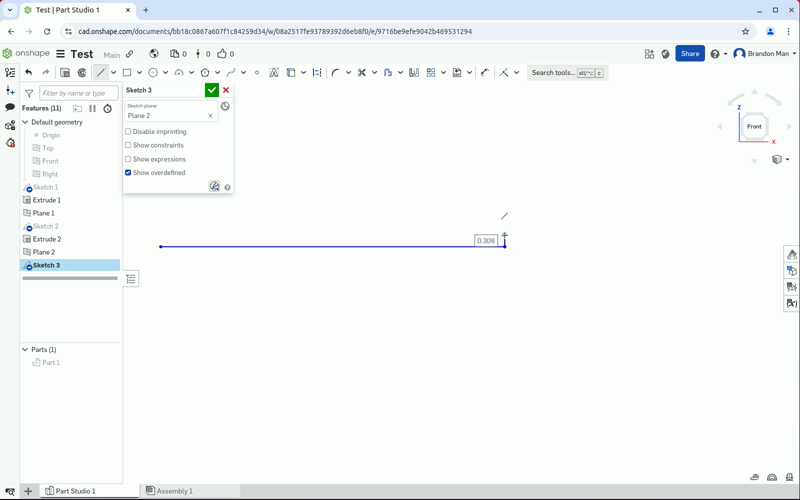
scroll(-6)
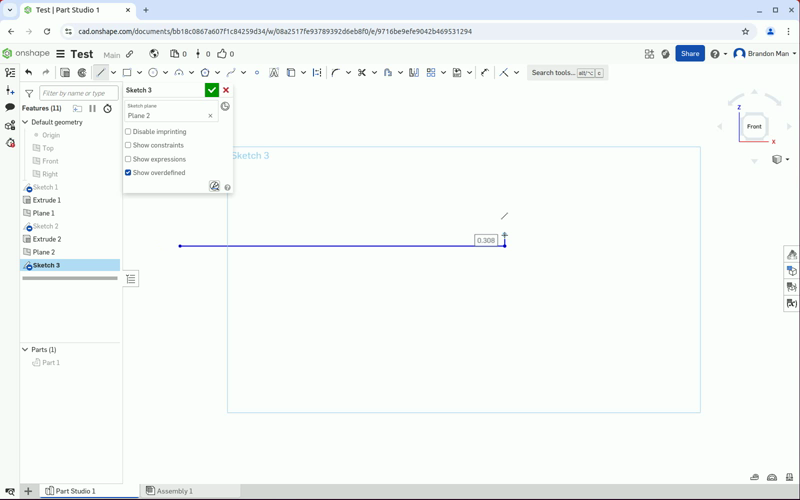
scroll(-6)
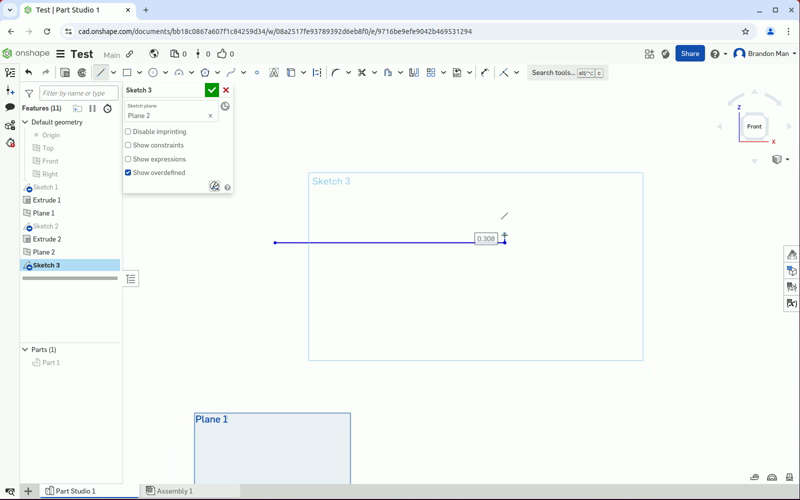
scroll(-6)
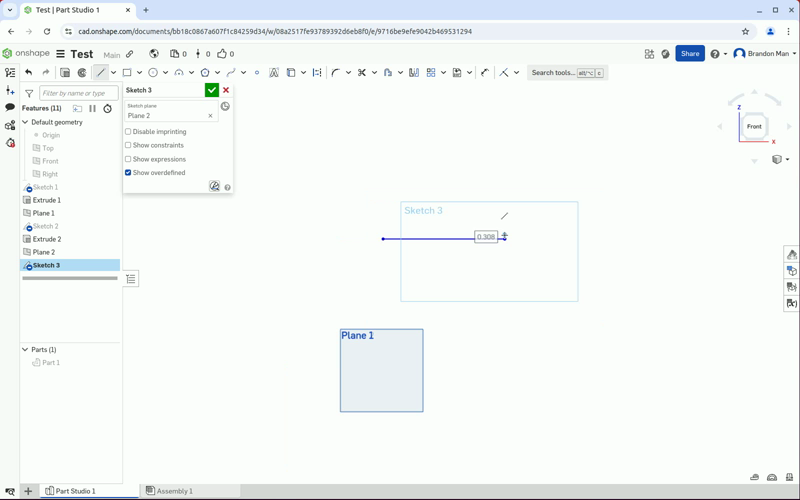
scroll(-6)
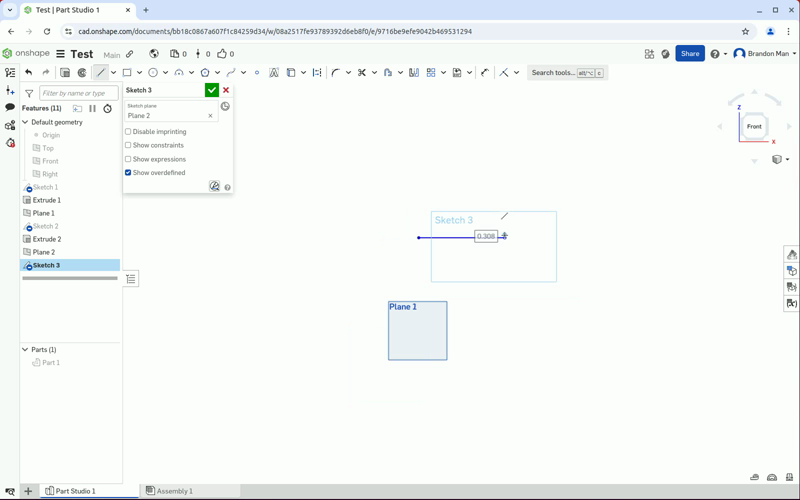
scroll(-6)
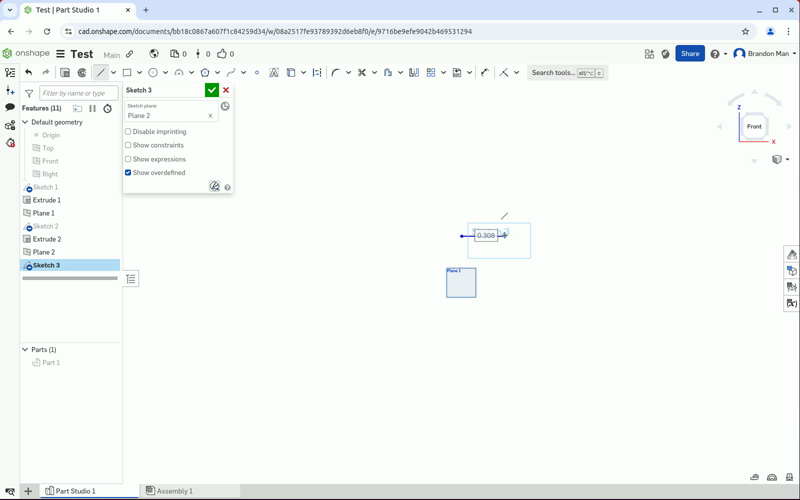
key_up(shift)
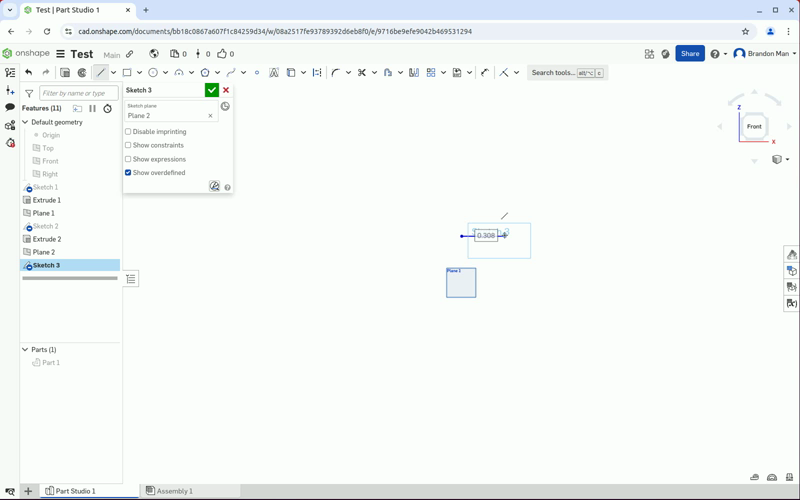
key_down(shift)
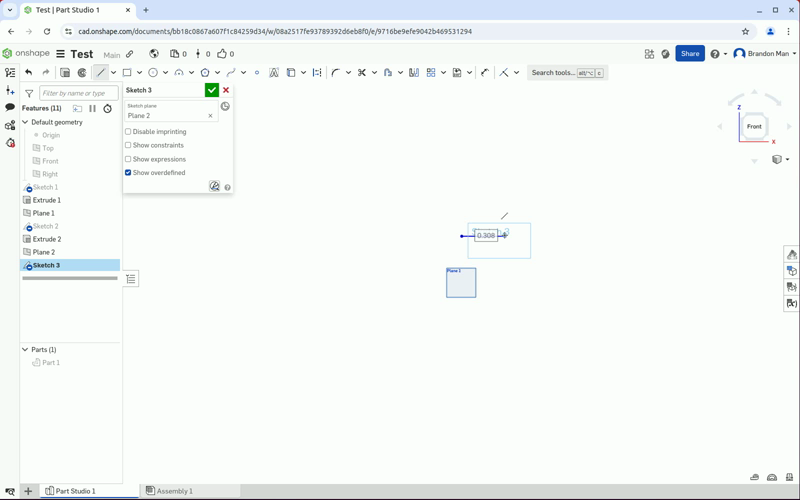
mouse_move(534, 234)
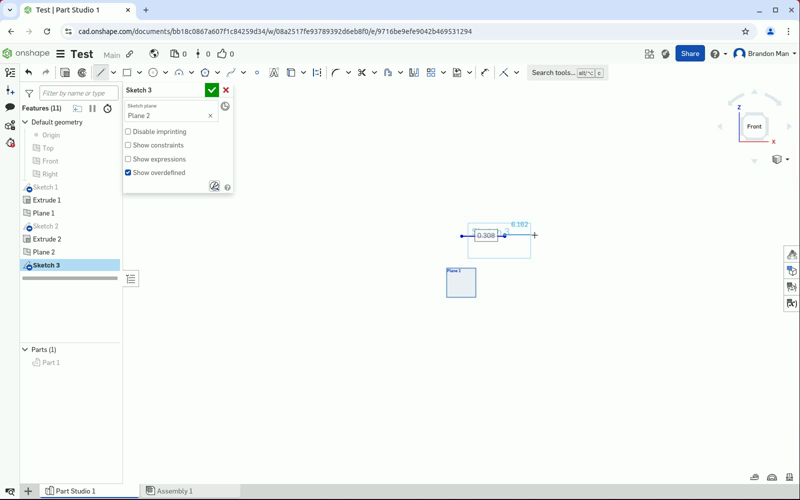
mouse_move(461, 234)
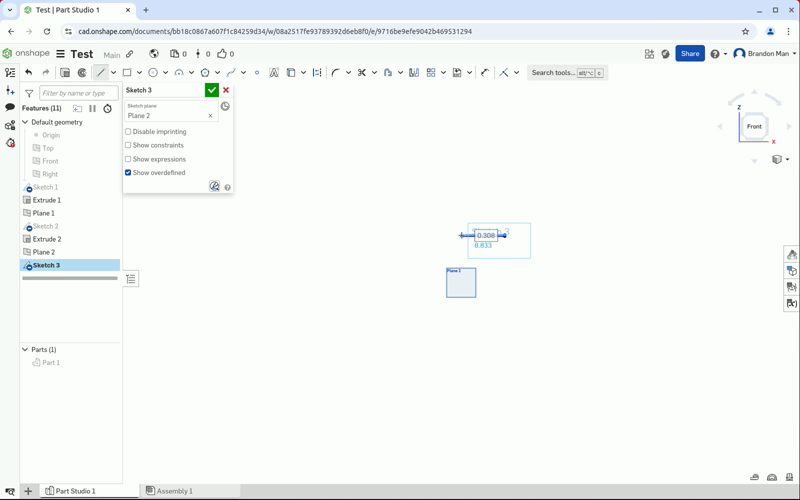
scroll(6)
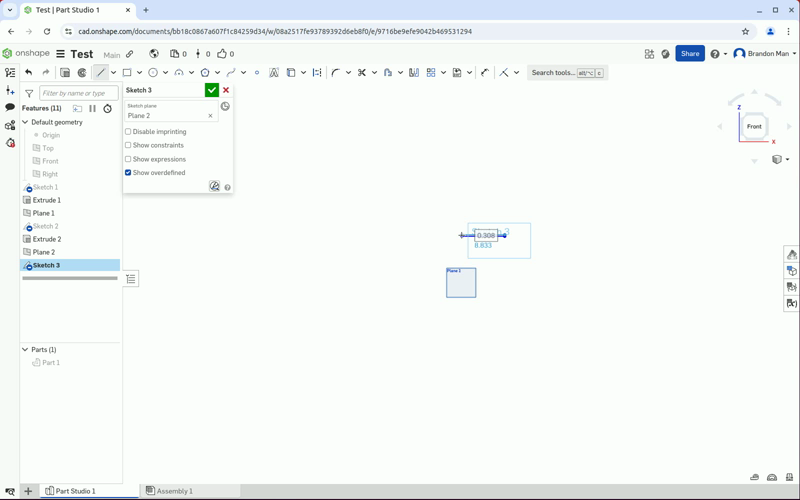
scroll(6)
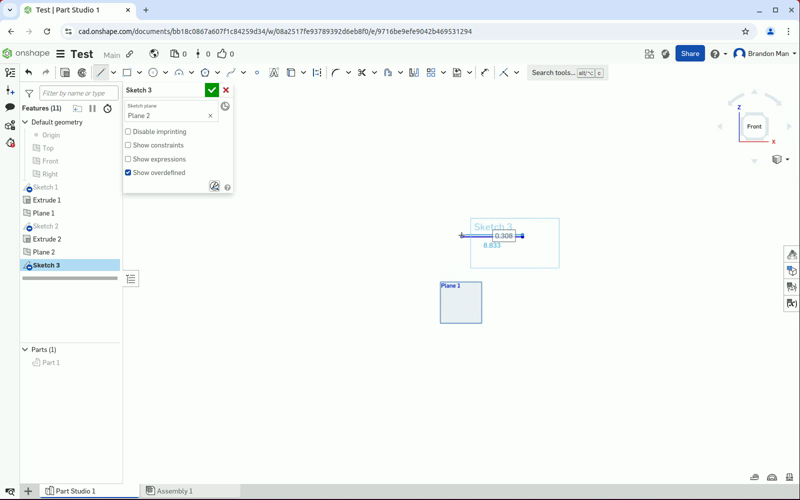
scroll(6)
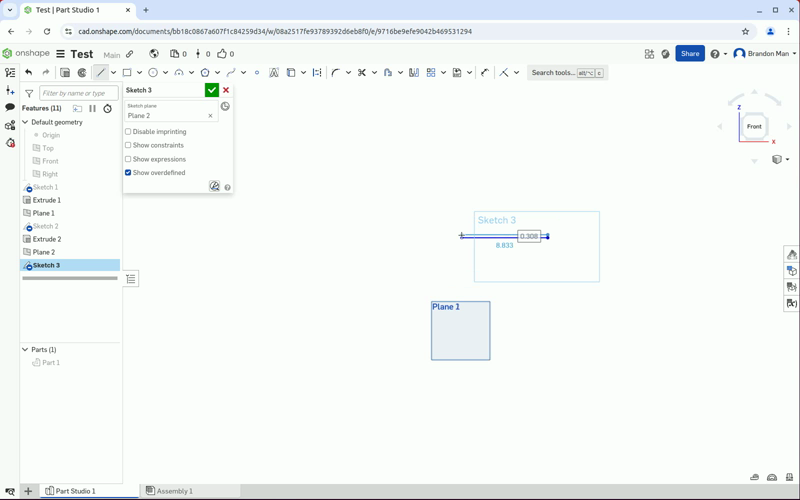
scroll(6)
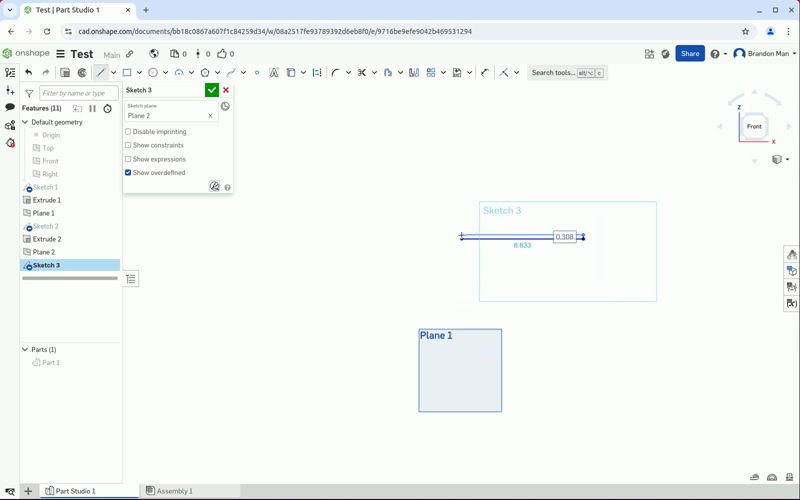
scroll(6)
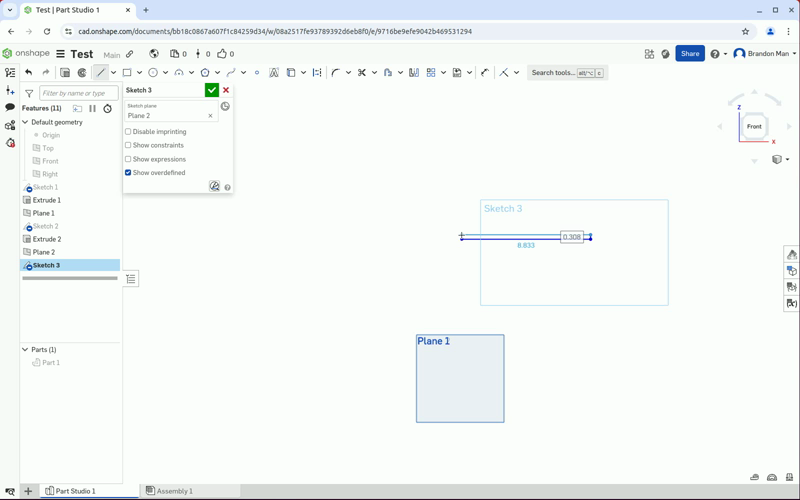
scroll(6)
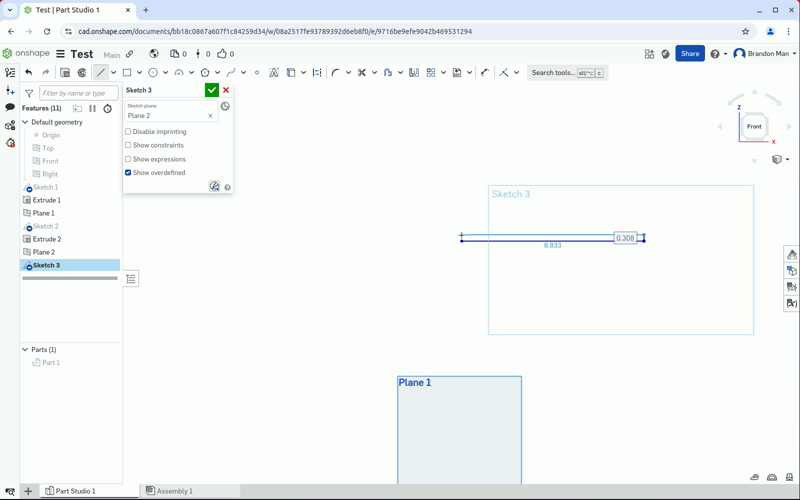
scroll(6)
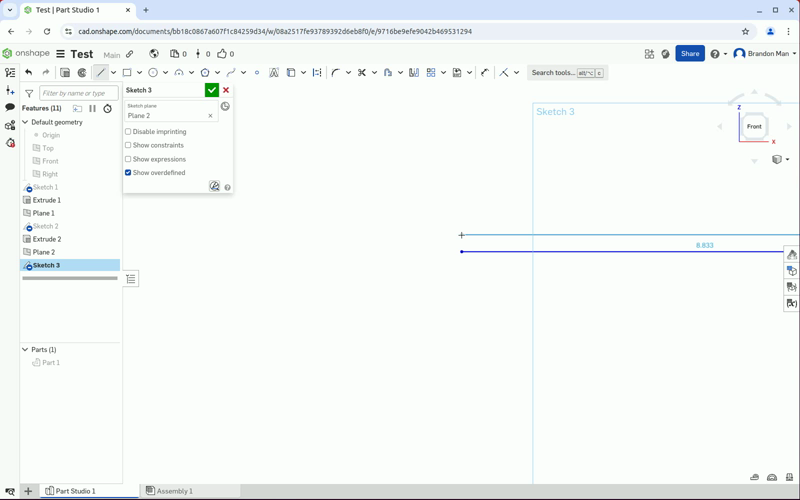
click(461, 234)
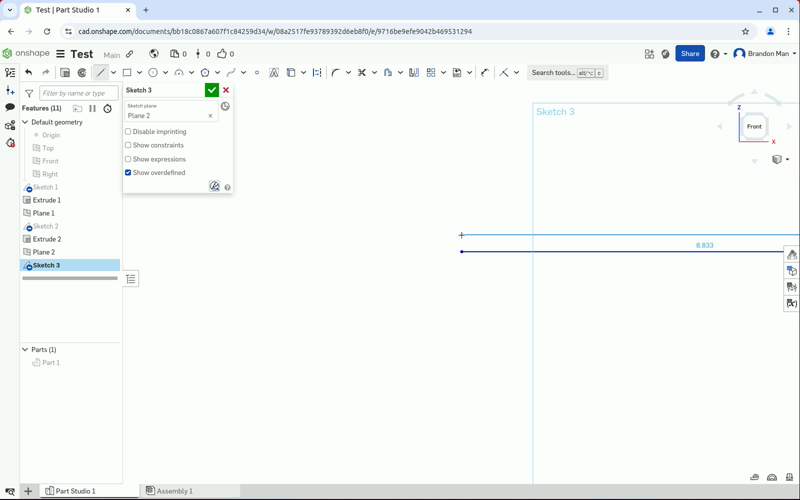
scroll(-6)
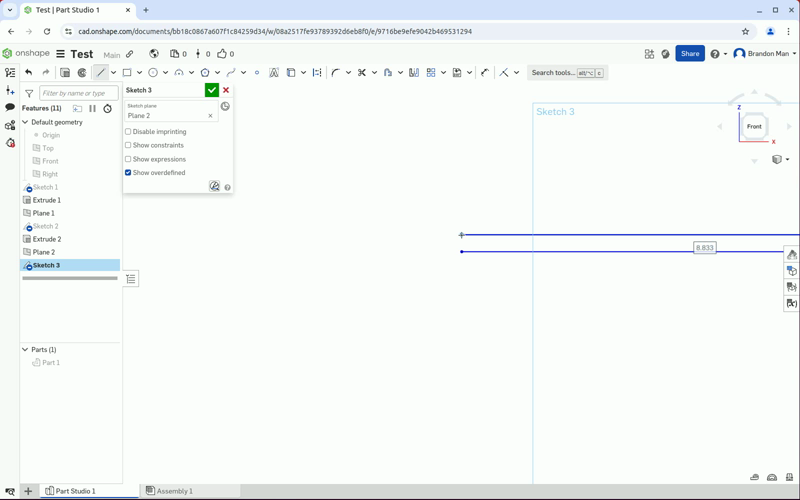
scroll(-6)
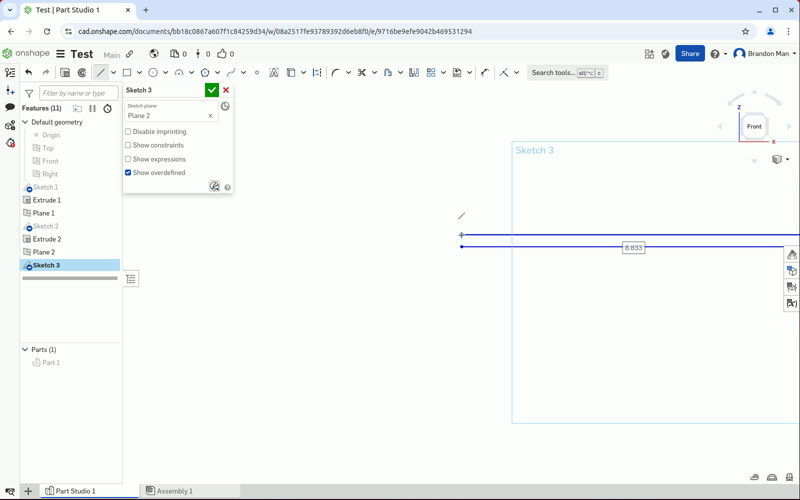
scroll(-6)
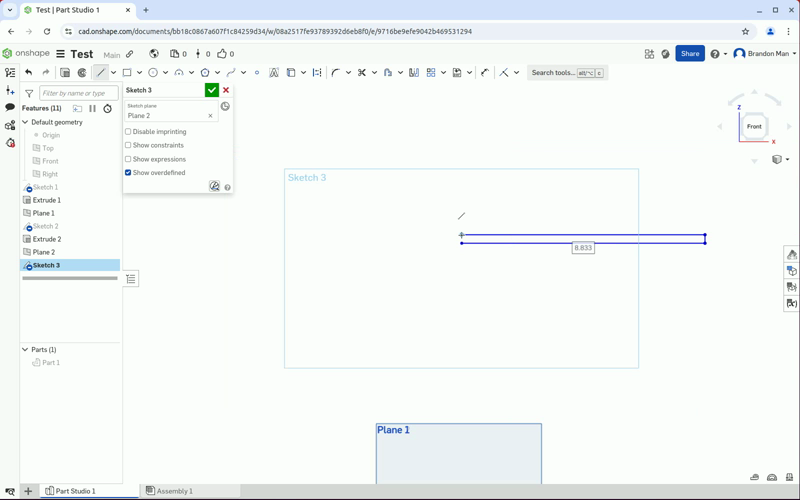
scroll(-6)
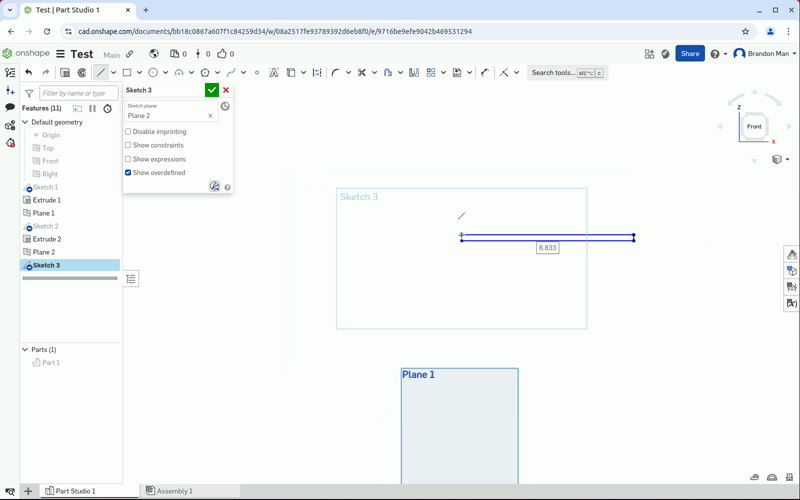
scroll(-6)
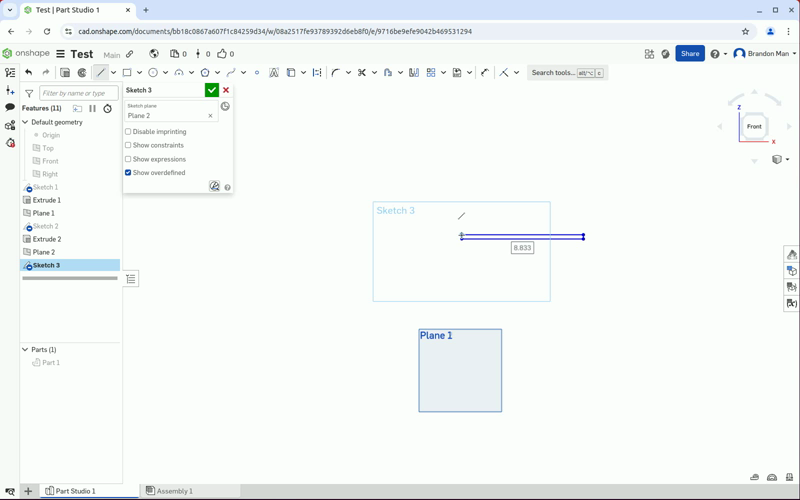
scroll(-6)
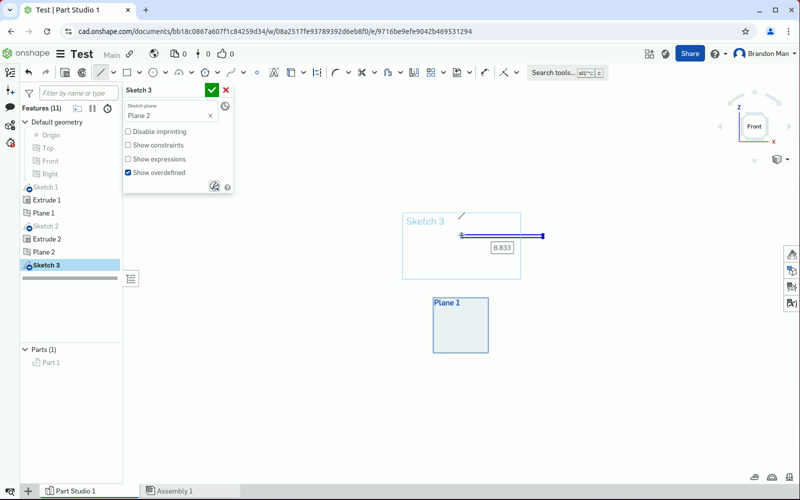
scroll(-6)
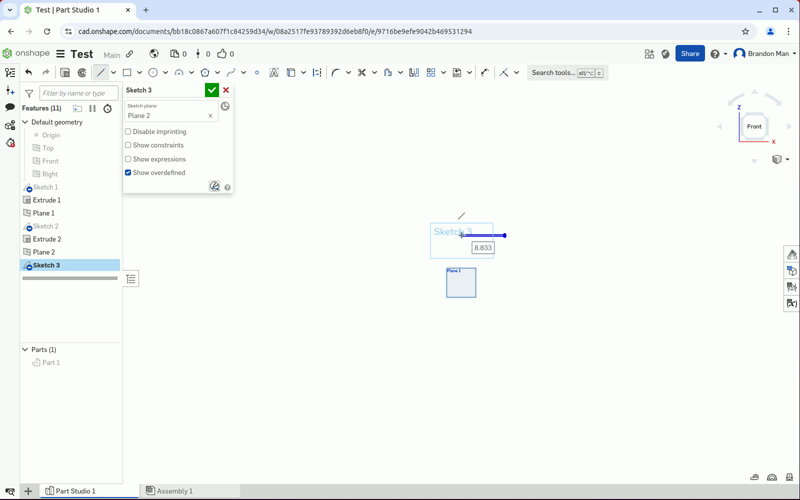
key_up(shift)
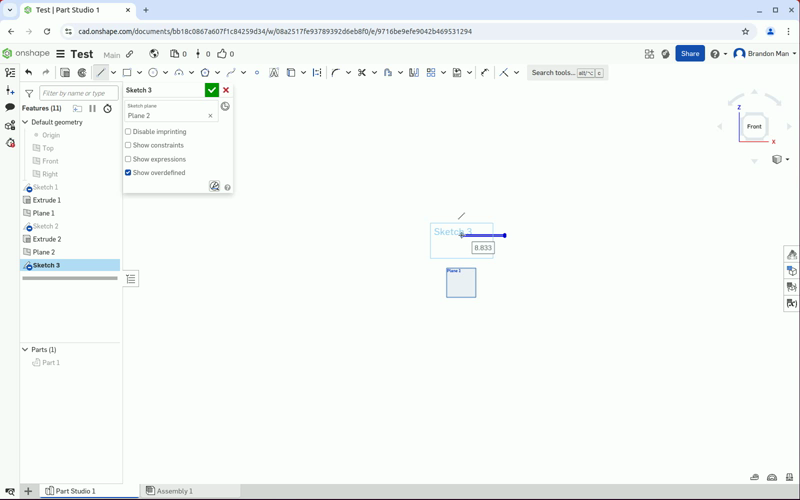
mouse_move(492, 234)
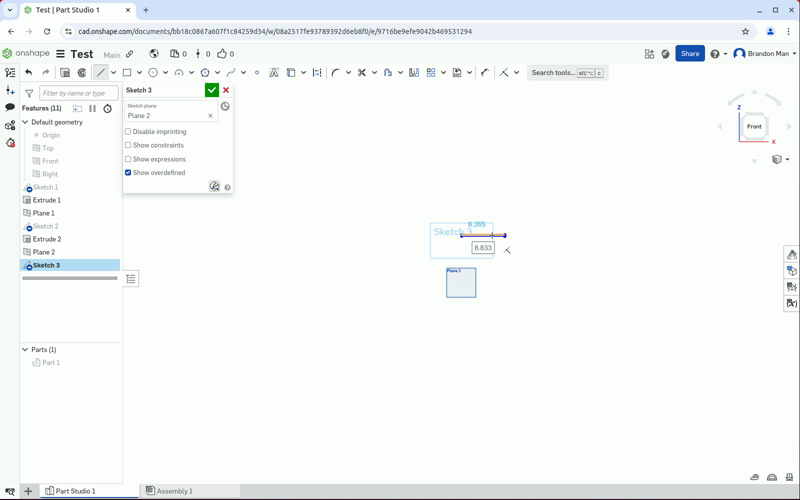
key_down(shift)
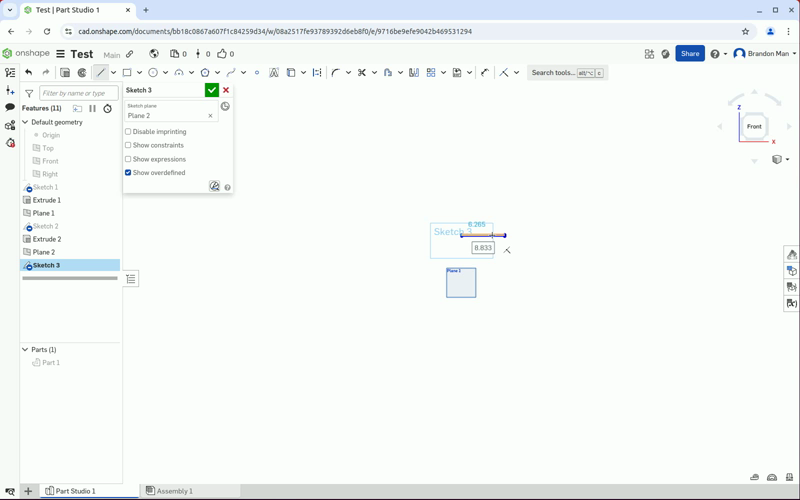
mouse_move(461, 236)
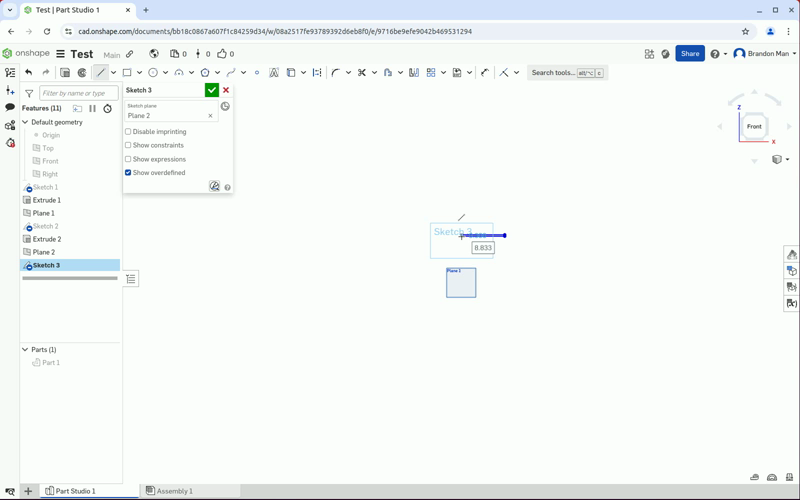
scroll(6)
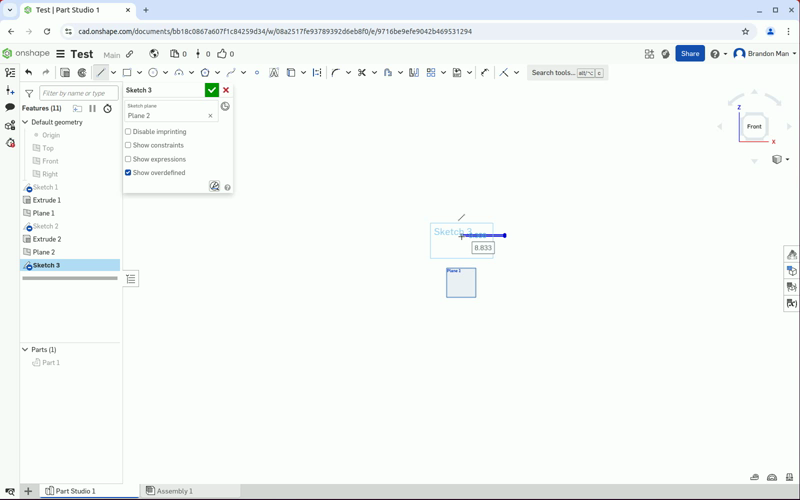
scroll(6)
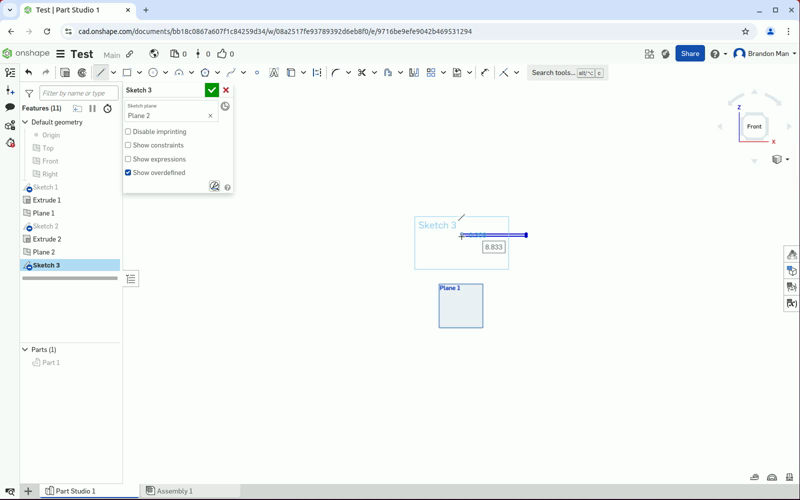
scroll(6)
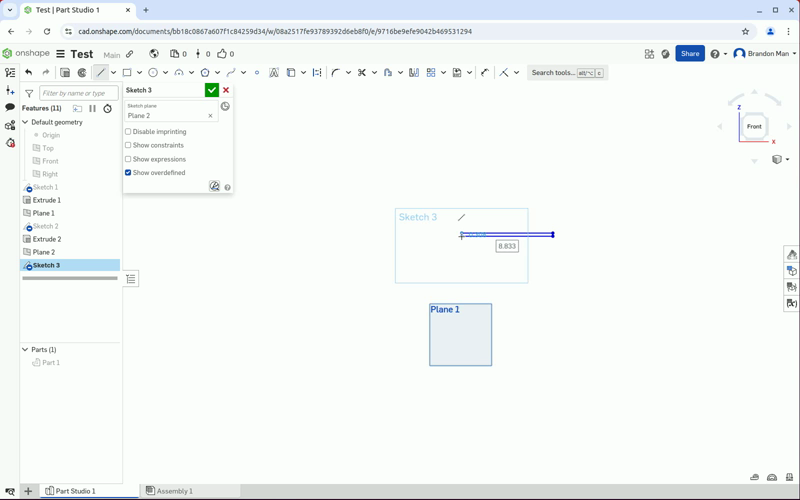
scroll(6)
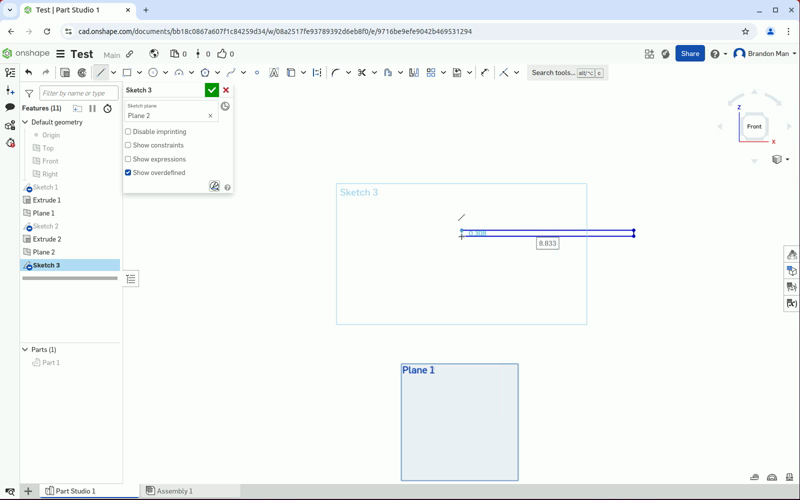
scroll(6)
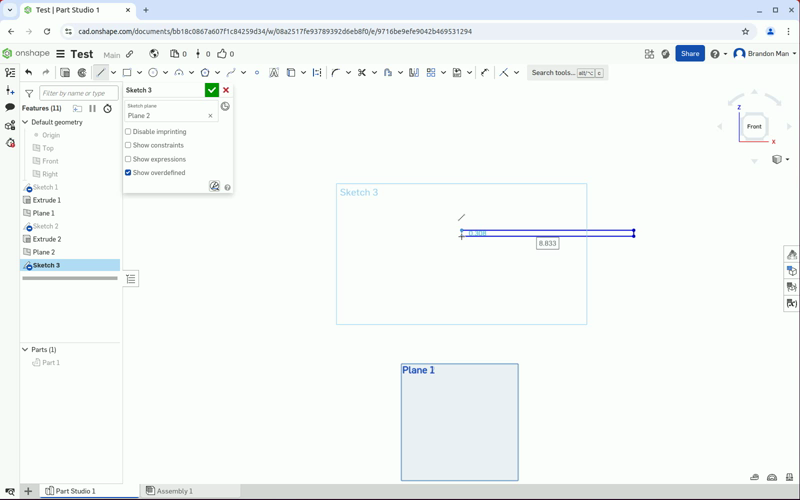
scroll(6)
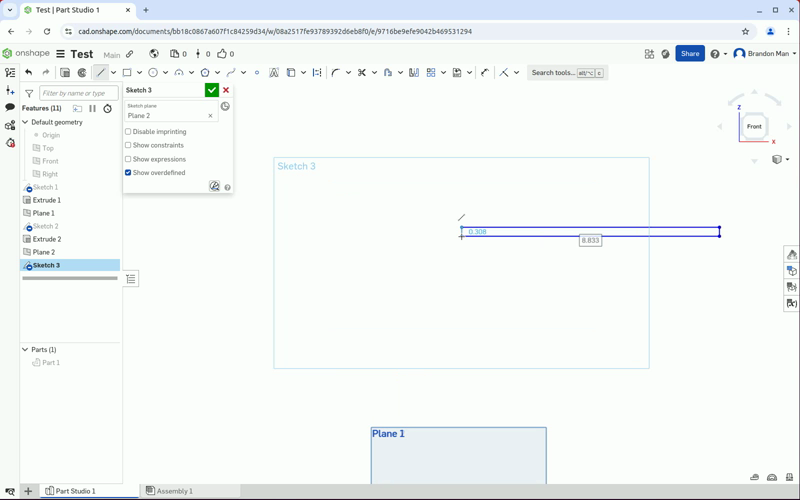
scroll(6)
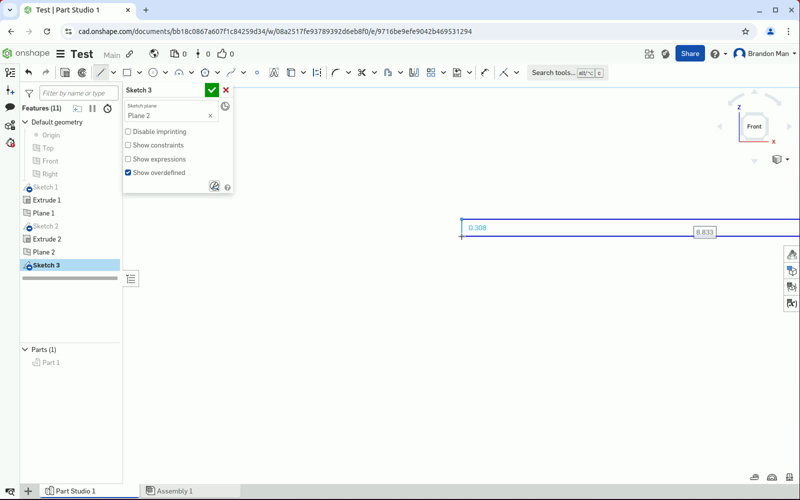
key_up(shift)
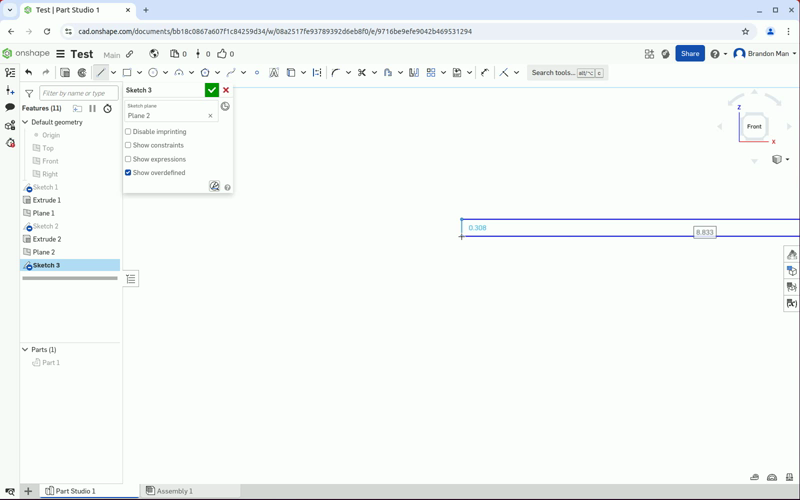
click(461, 236)
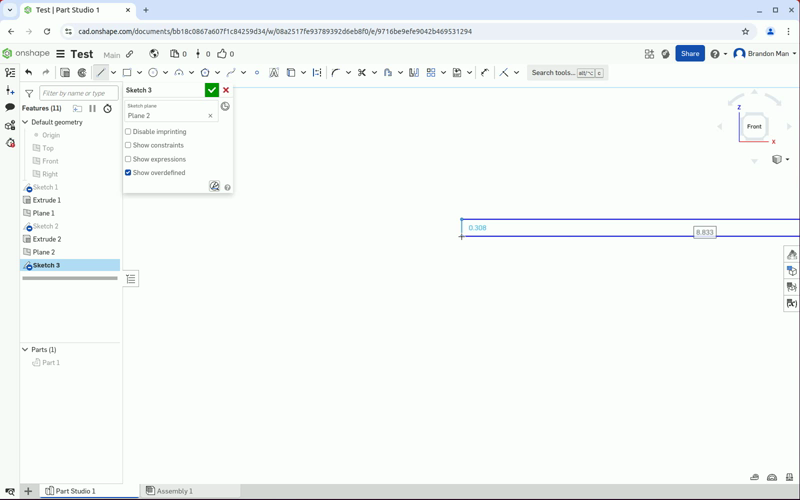
scroll(-6)
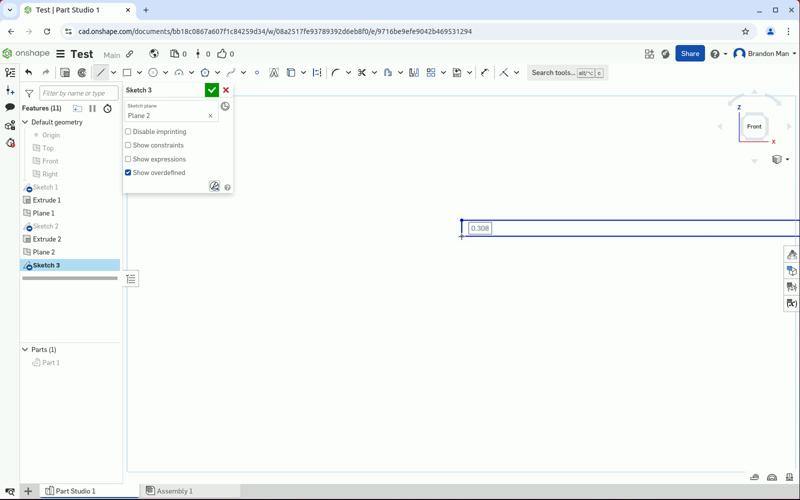
scroll(-6)
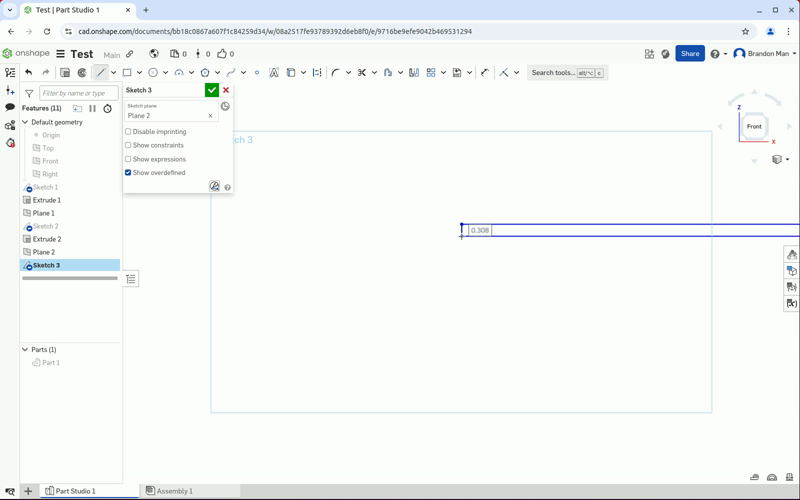
scroll(-6)
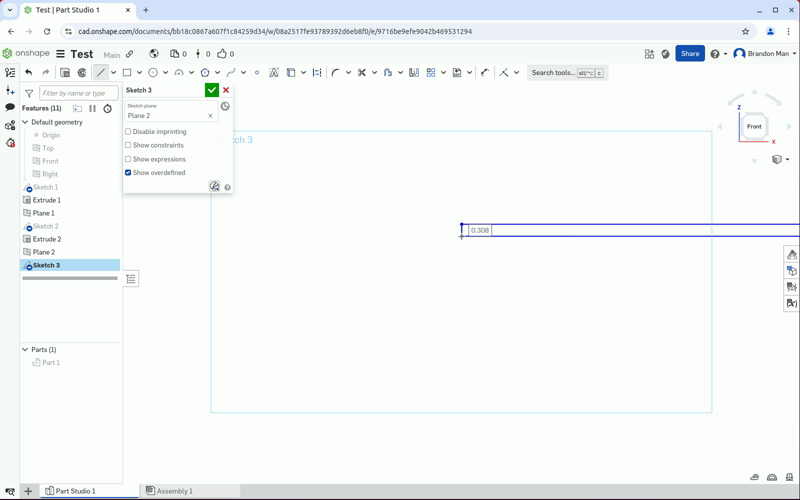
scroll(-6)
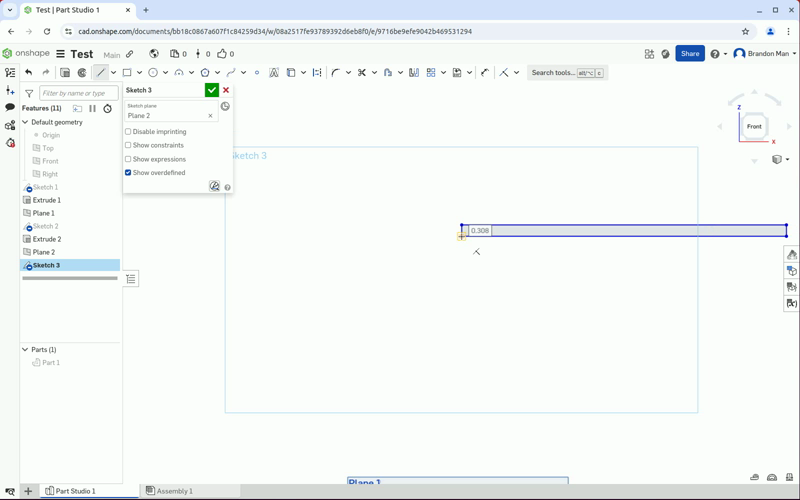
scroll(-6)
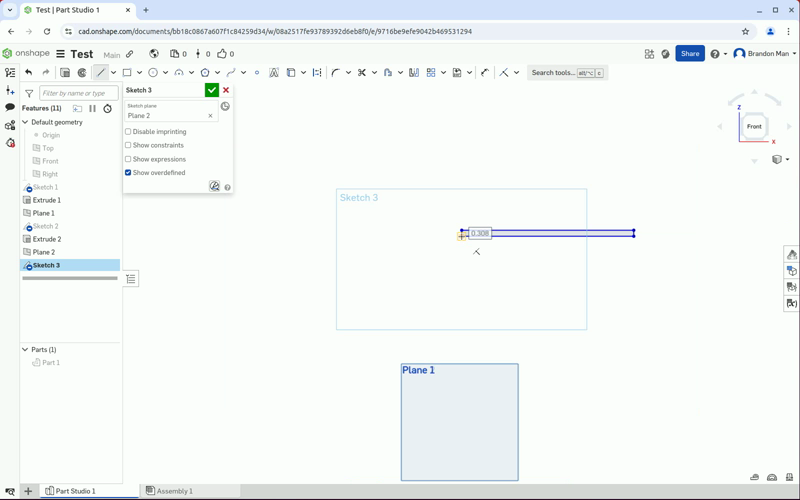
scroll(-6)
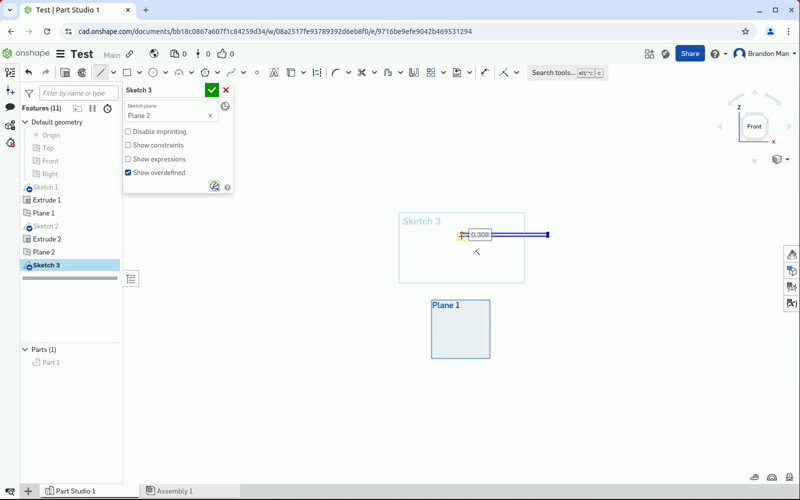
scroll(-6)
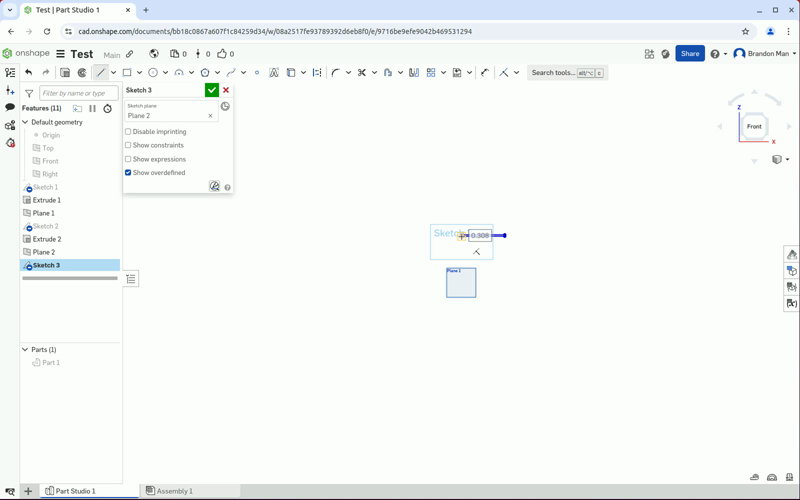
key(esc)
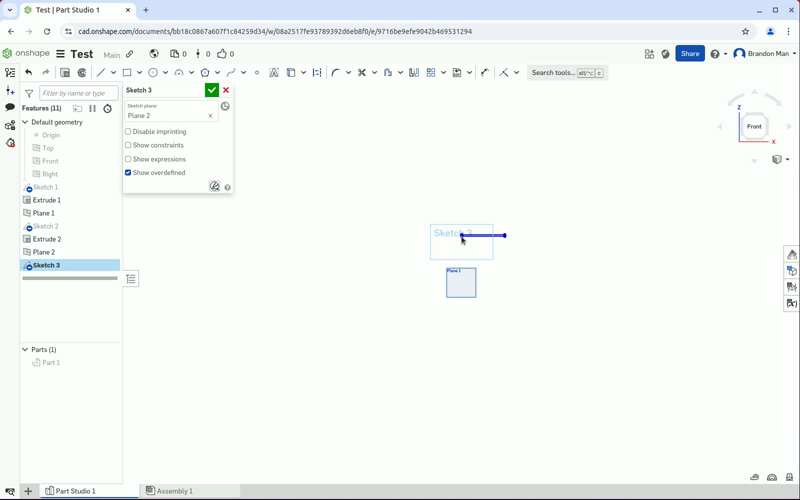
mouse_move(501, 235)
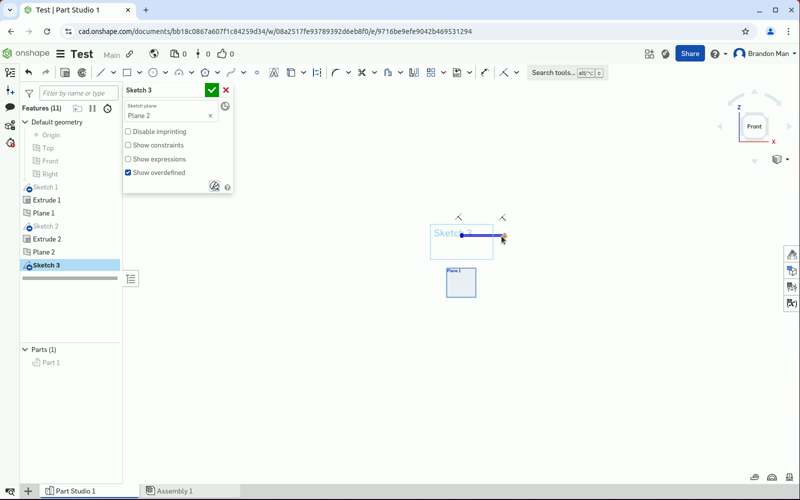
scroll(6)
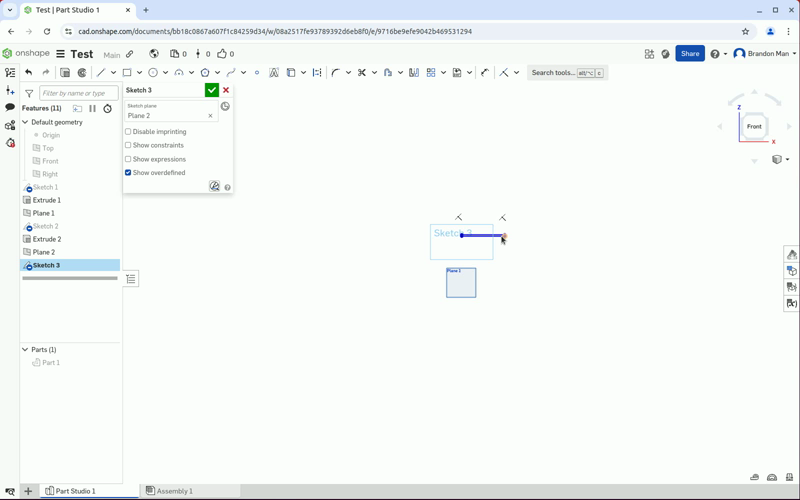
scroll(6)
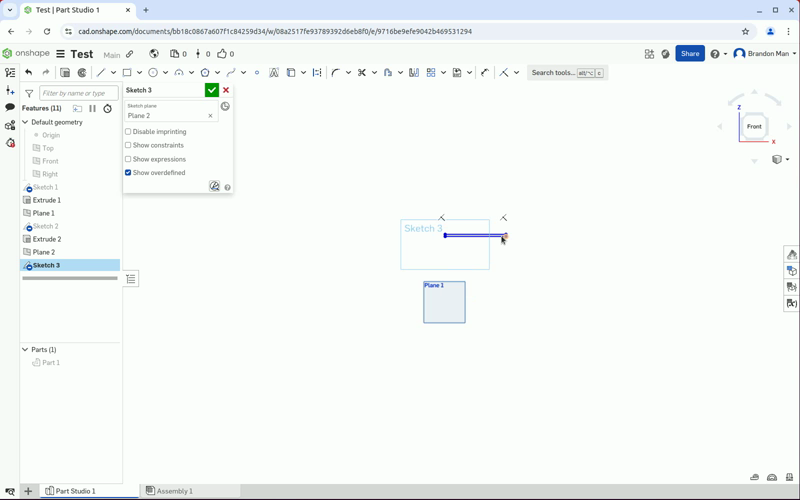
scroll(6)
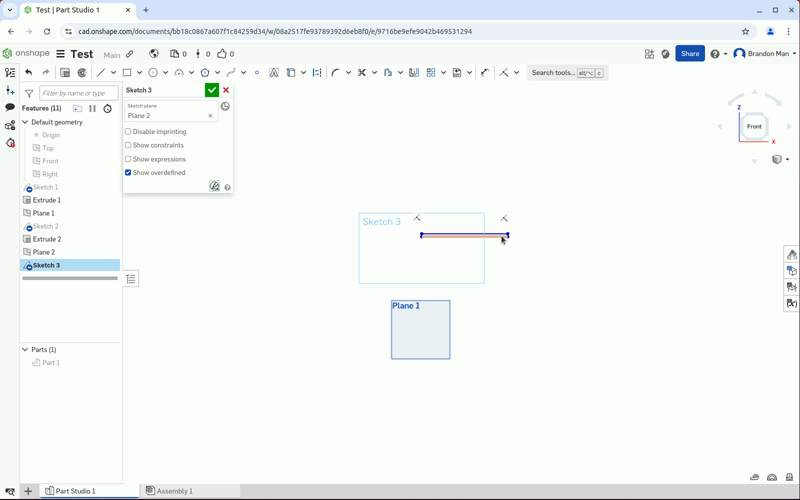
scroll(6)
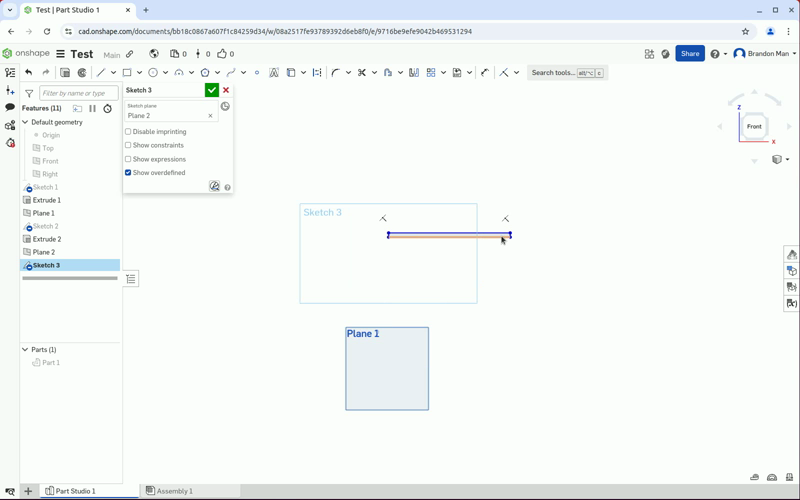
scroll(6)
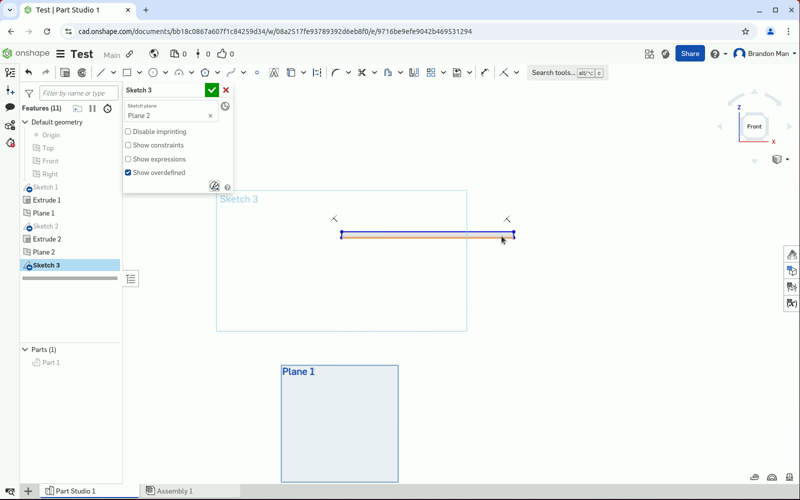
scroll(6)
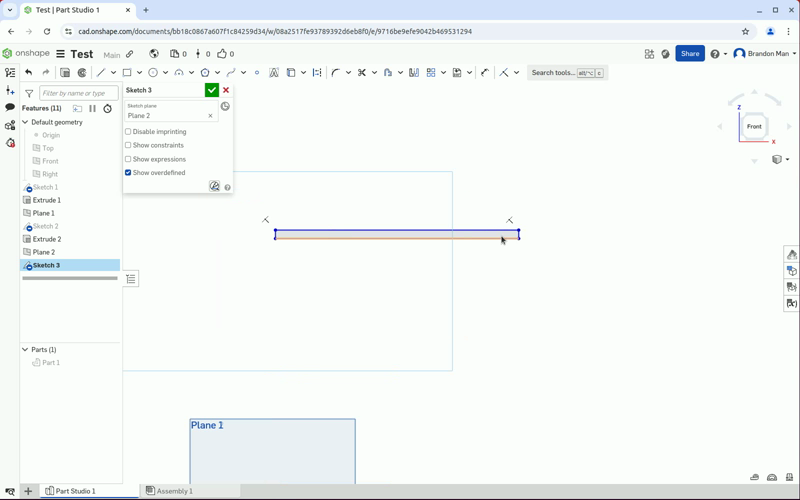
scroll(6)
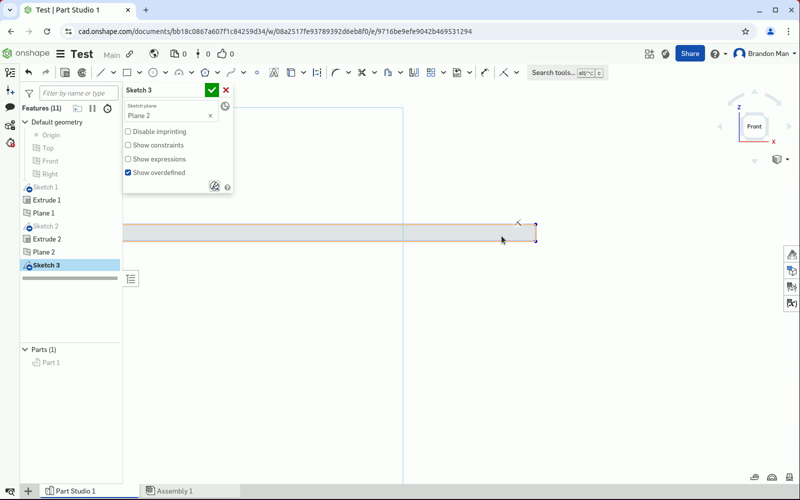
click(501, 235)
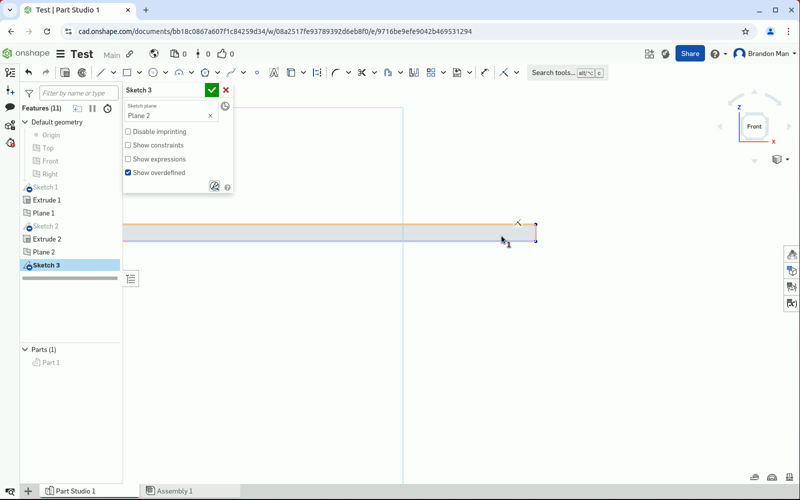
scroll(-6)
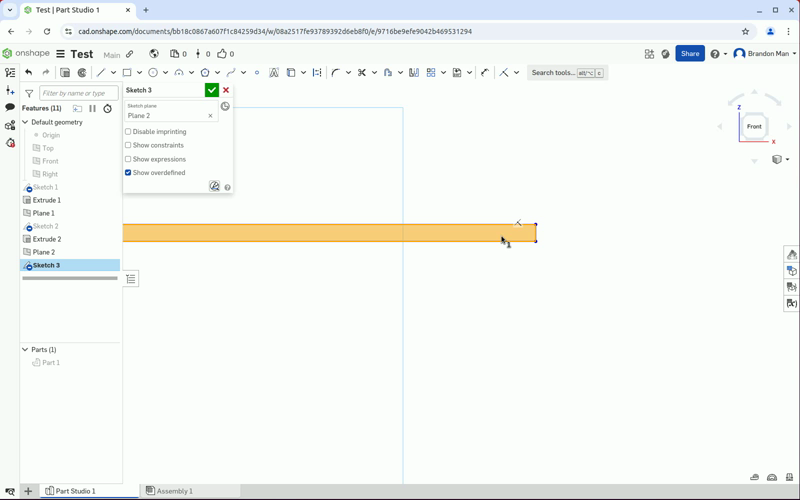
scroll(-6)
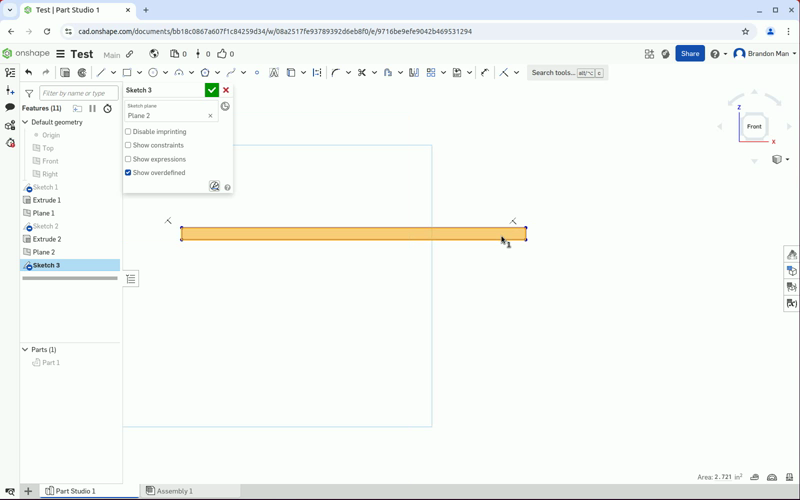
scroll(-6)
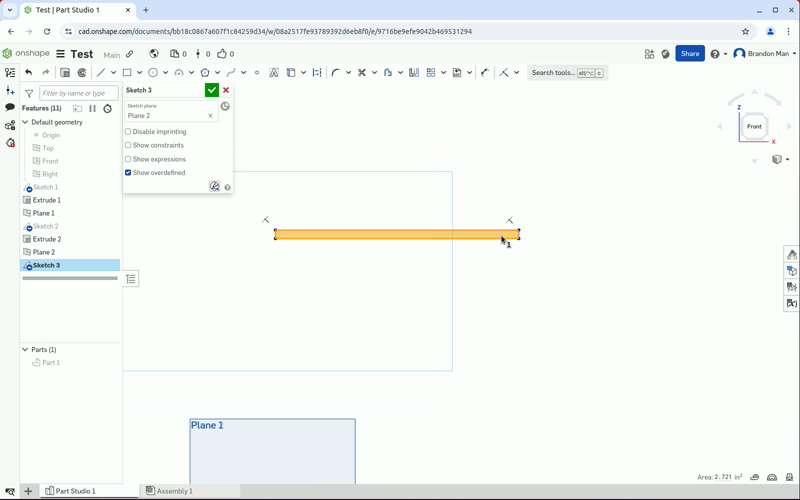
scroll(-6)
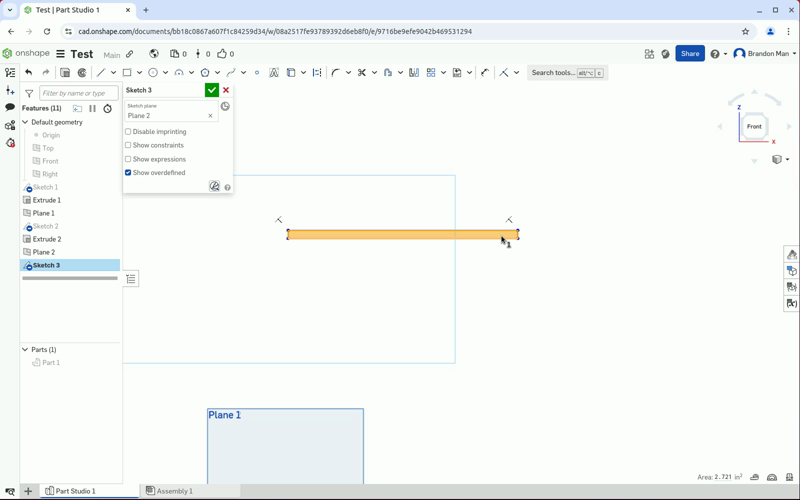
scroll(-6)
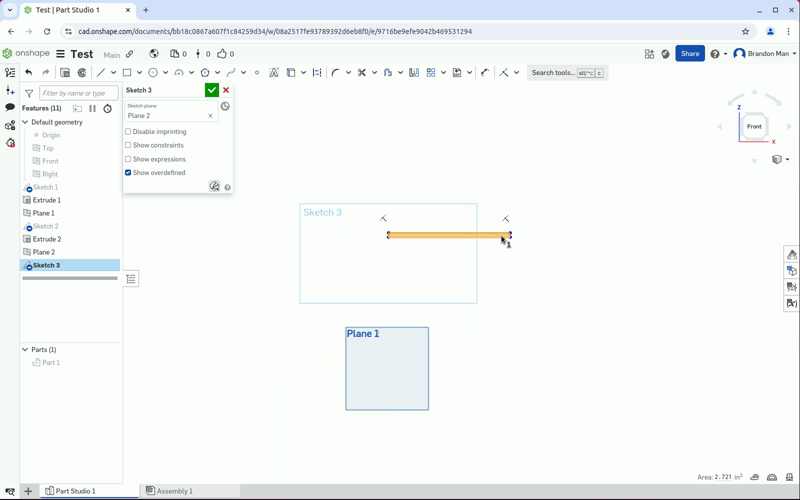
scroll(-6)
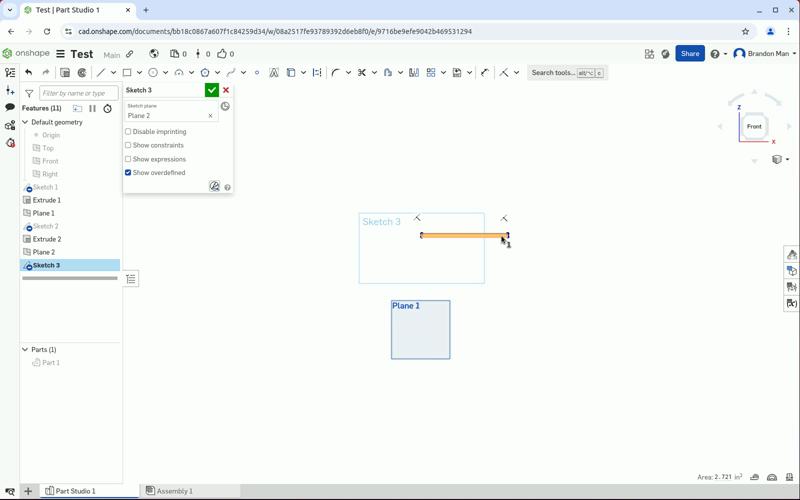
scroll(-6)
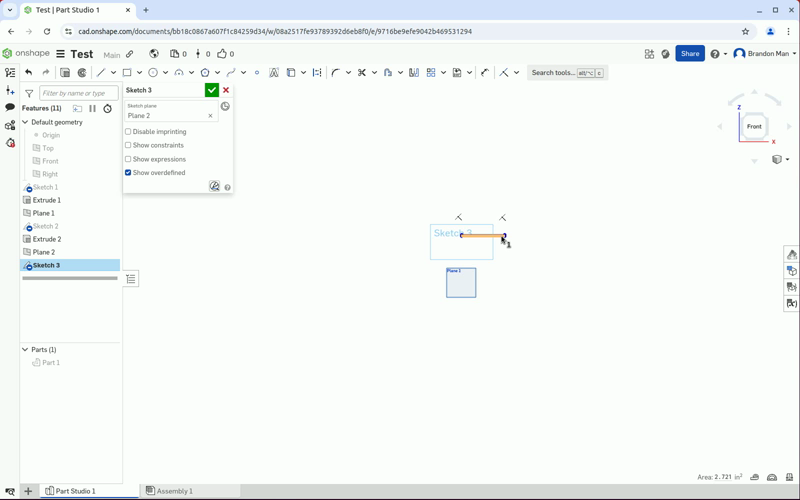
mouse_move(73, 352)
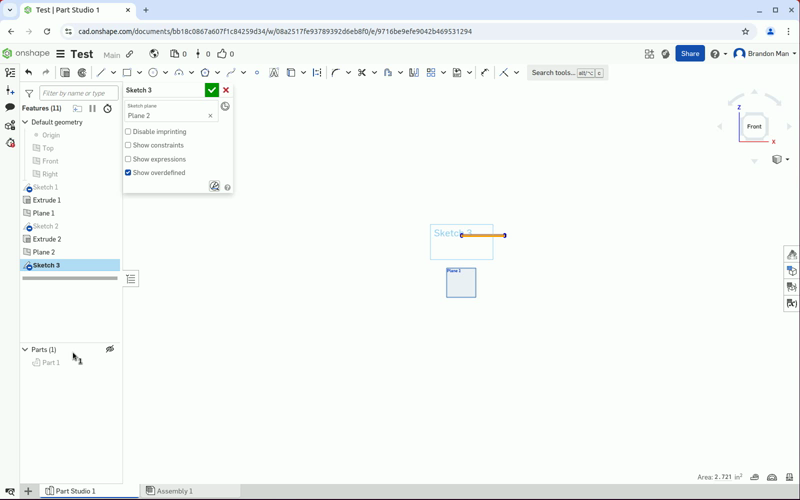
key(shift+y)
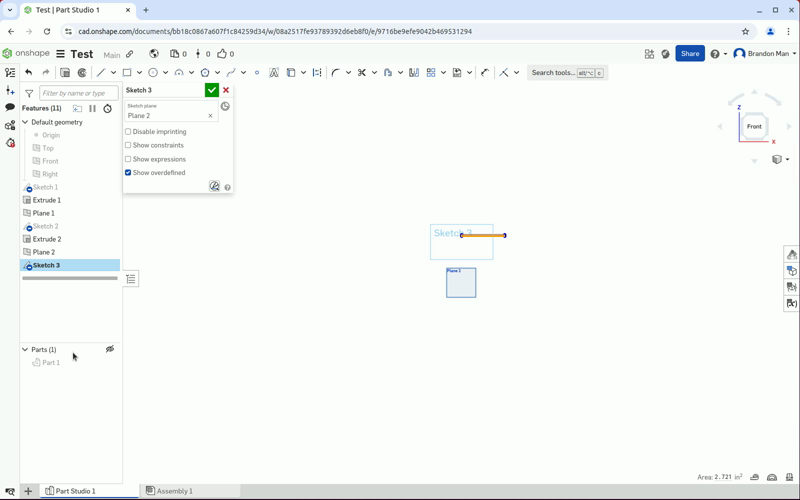
key(shift+e)
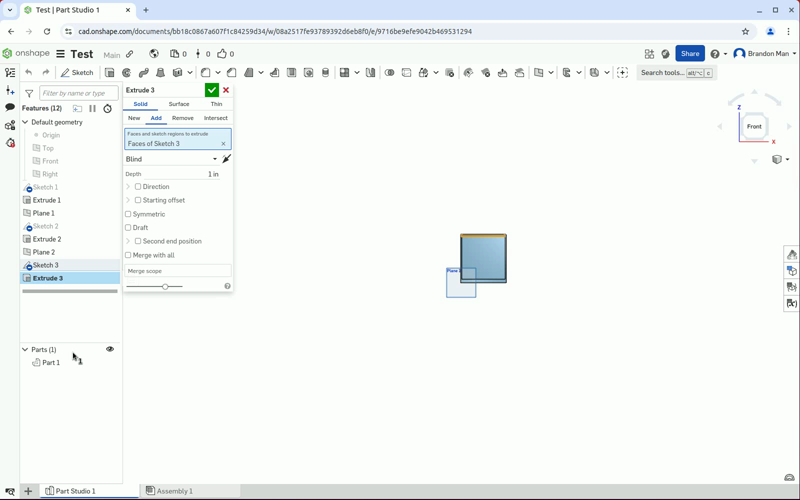
mouse_move(143, 106)
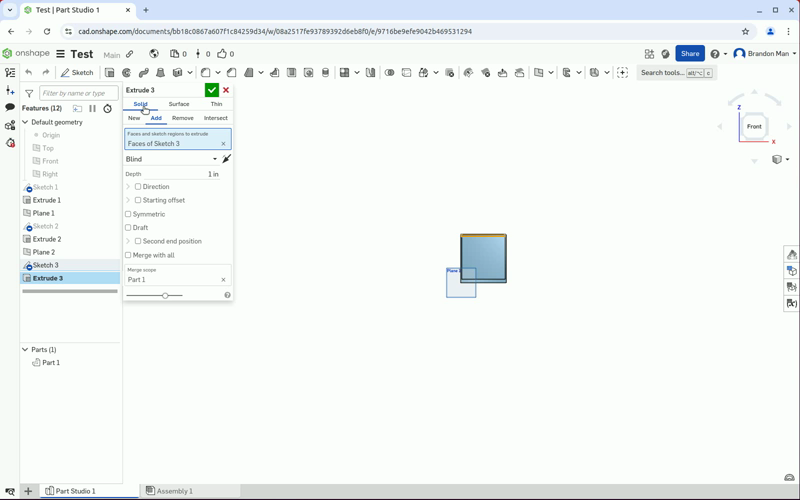
click(143, 106)
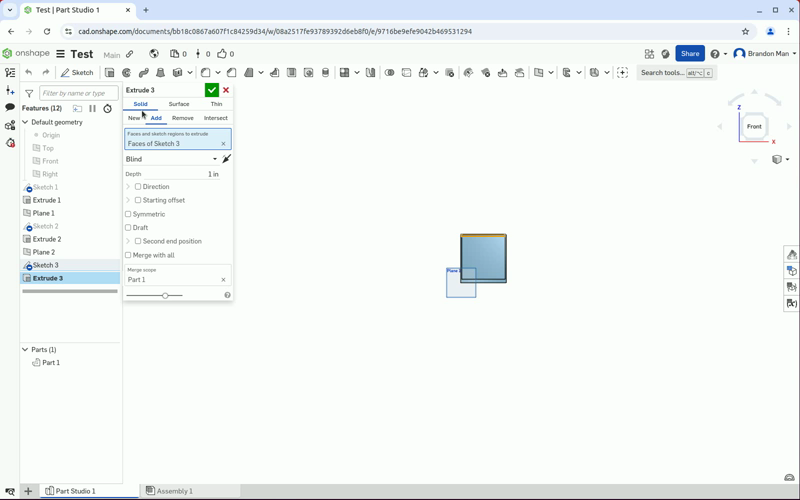
mouse_move(137, 120)
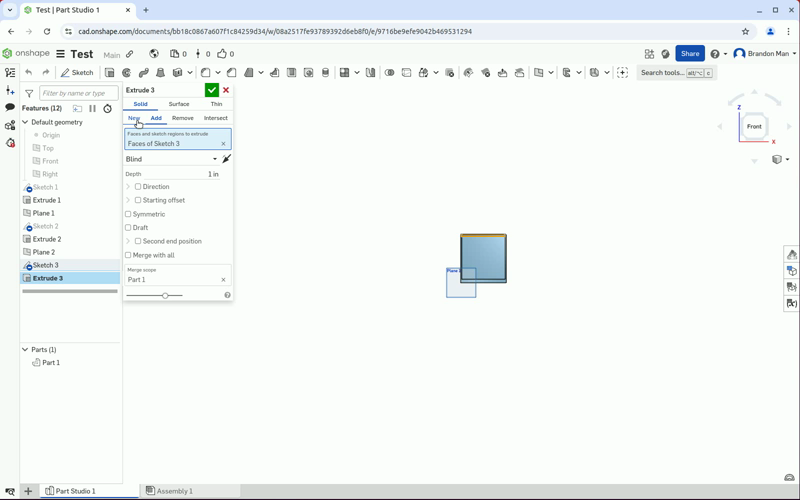
click(137, 120)
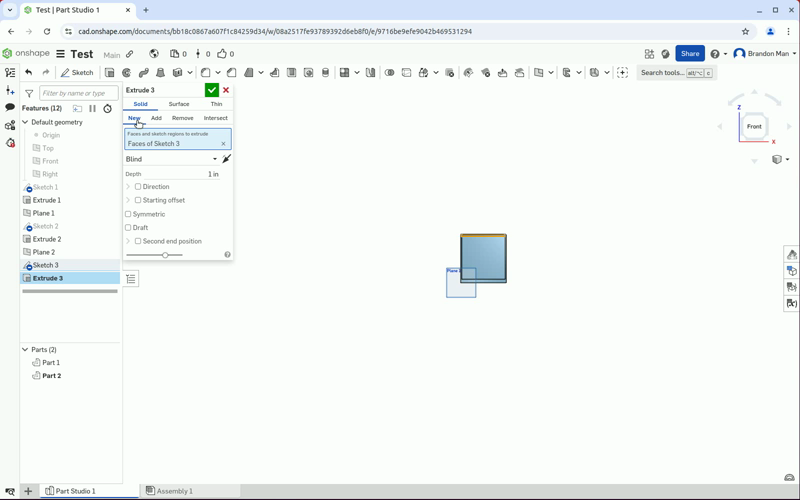
key(tab, 4)
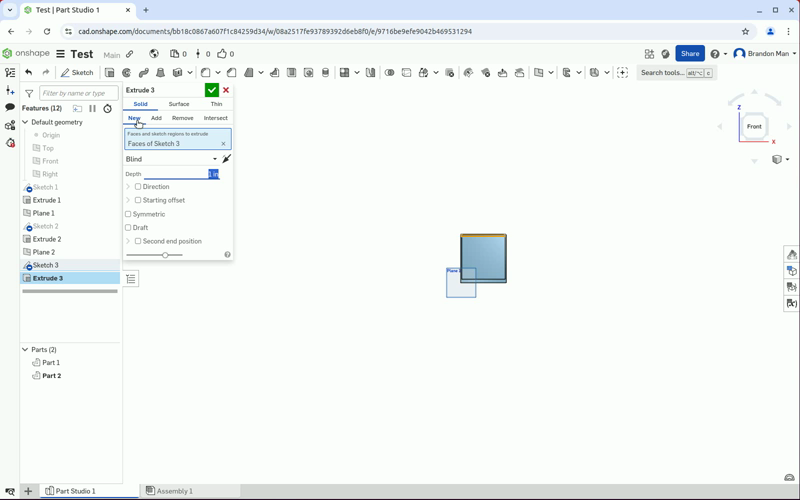
text(9.628)
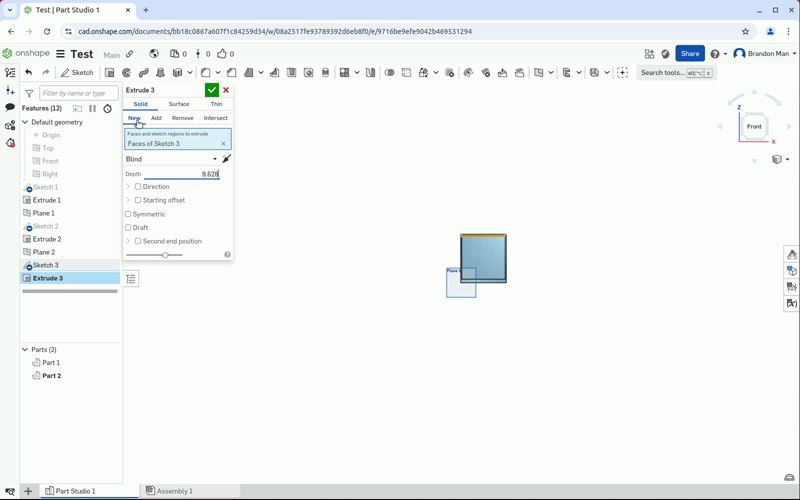
key(enter)
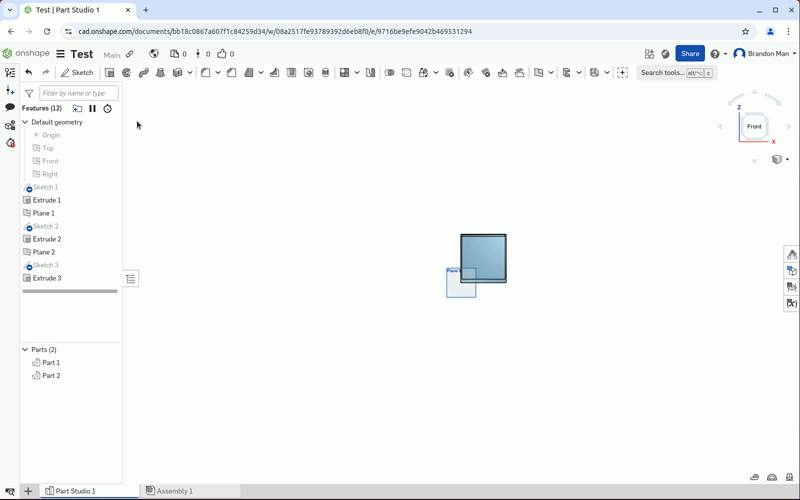
key(shift+h)
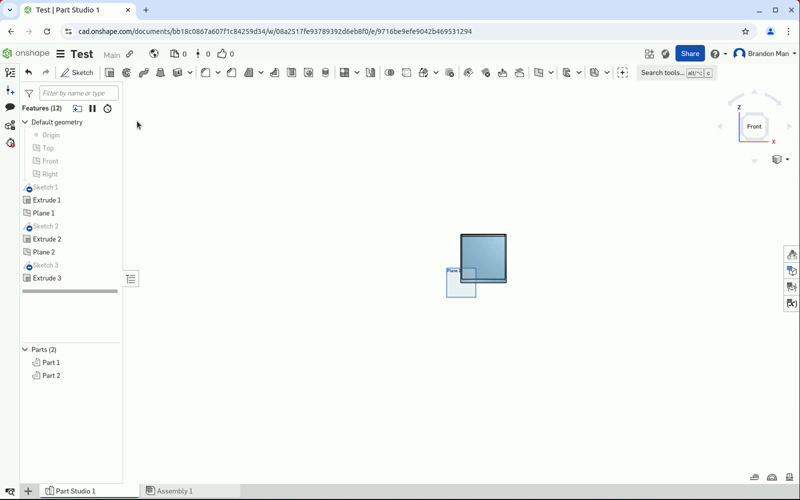
key(shift+h)
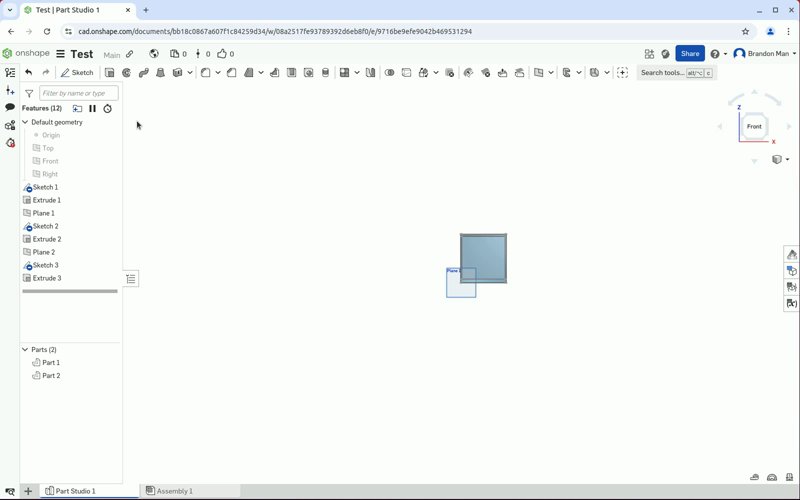
key(shift+7)
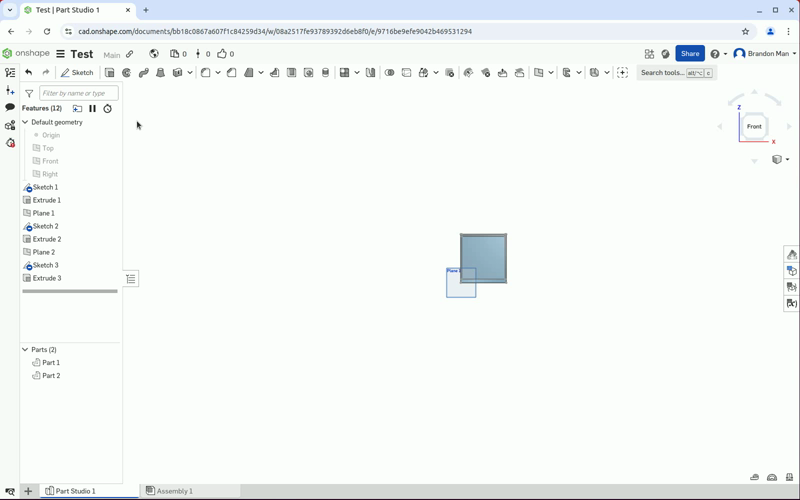
key(left, 2)
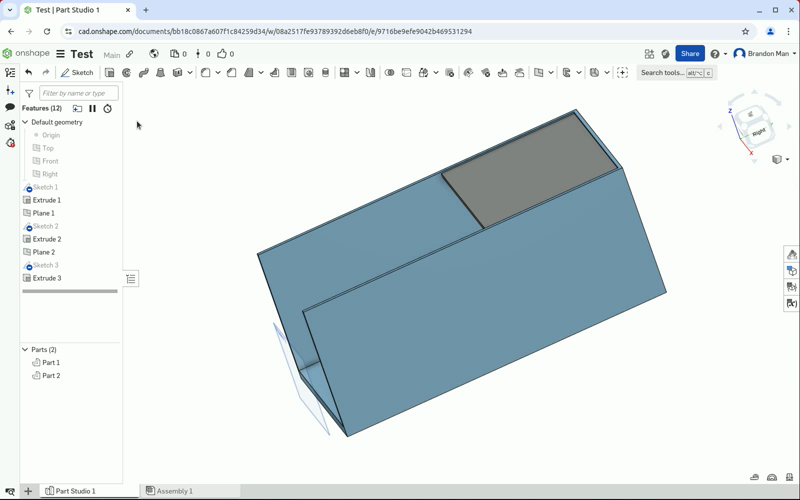
key(down, 2)
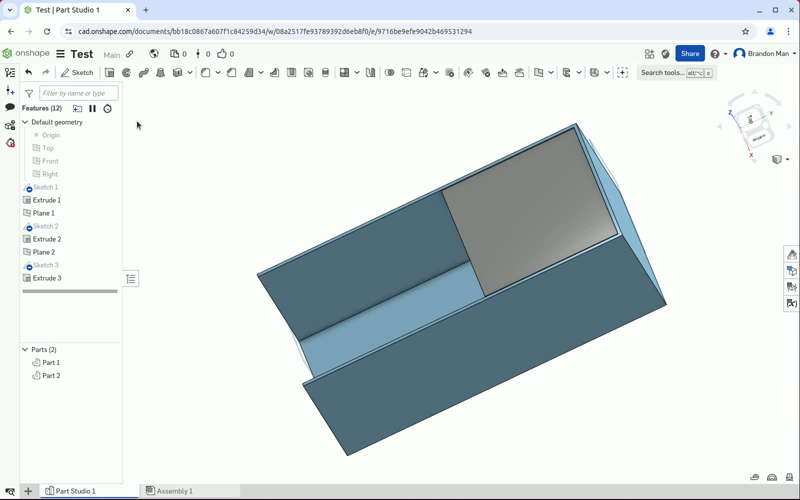
key(up, 2)
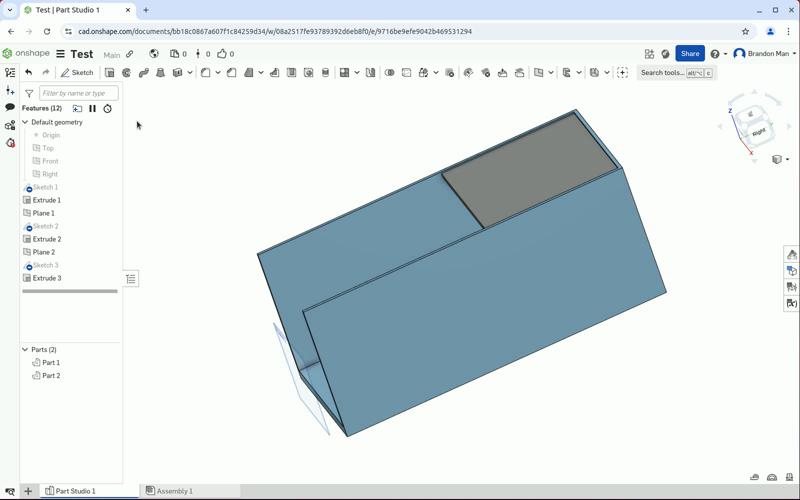
key(right, 2)
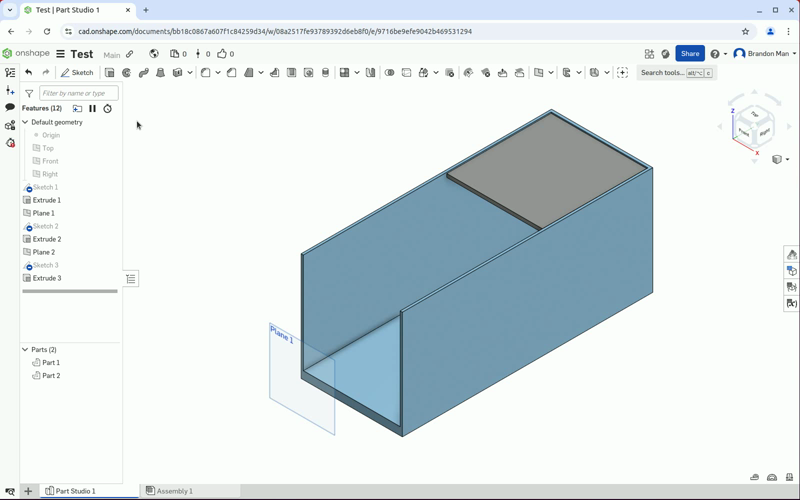
mouse_move(73, 189)
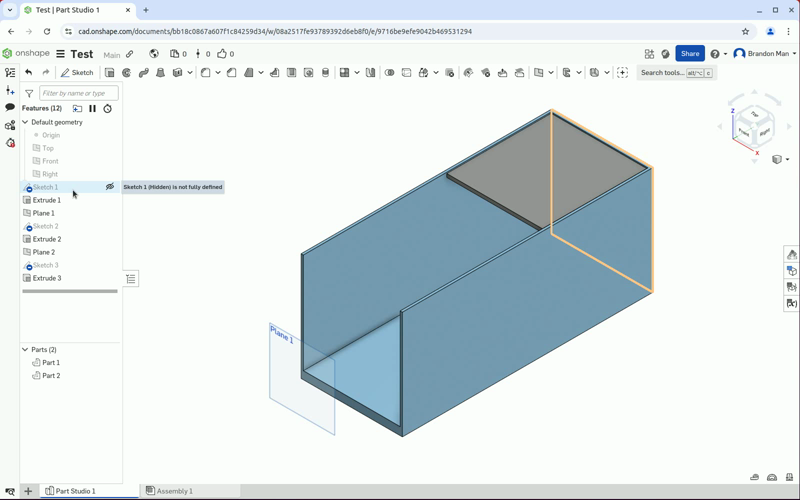
click(73, 189)